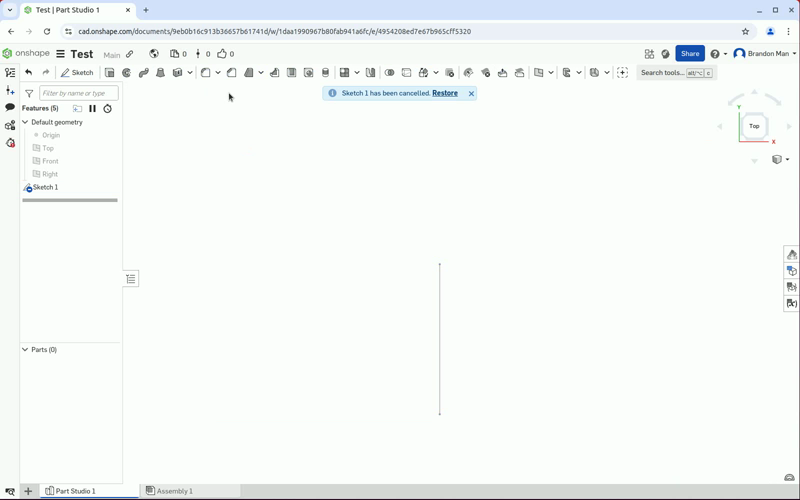
key(shift+h)
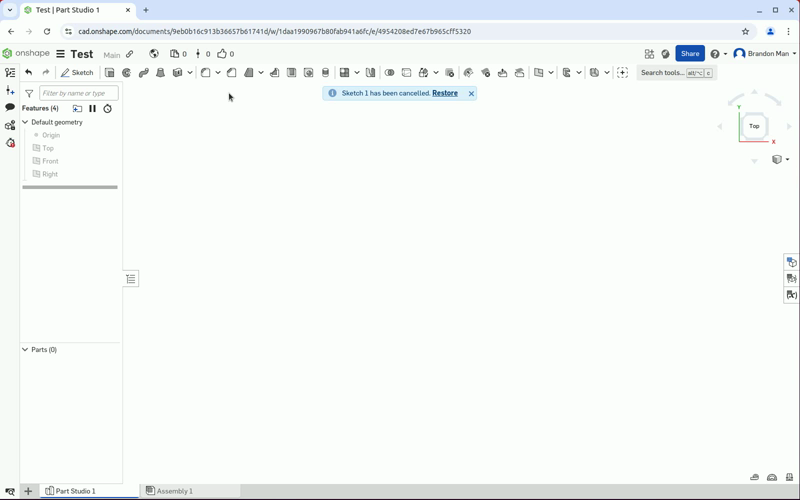
mouse_move(73, 352)
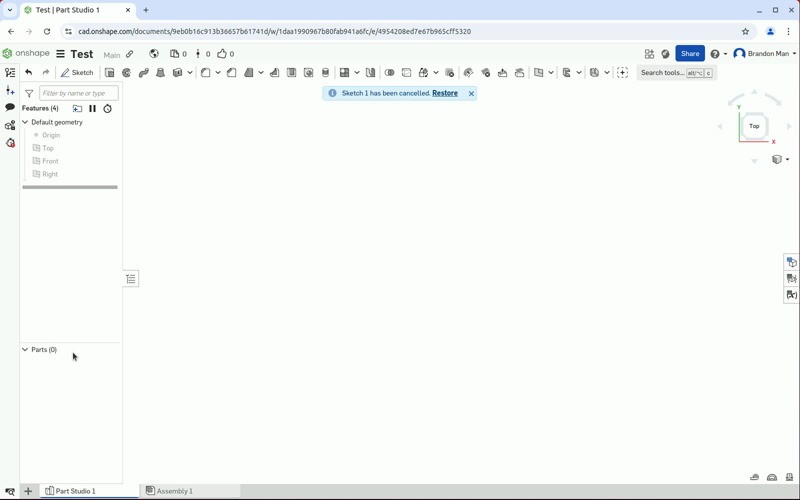
key(y)
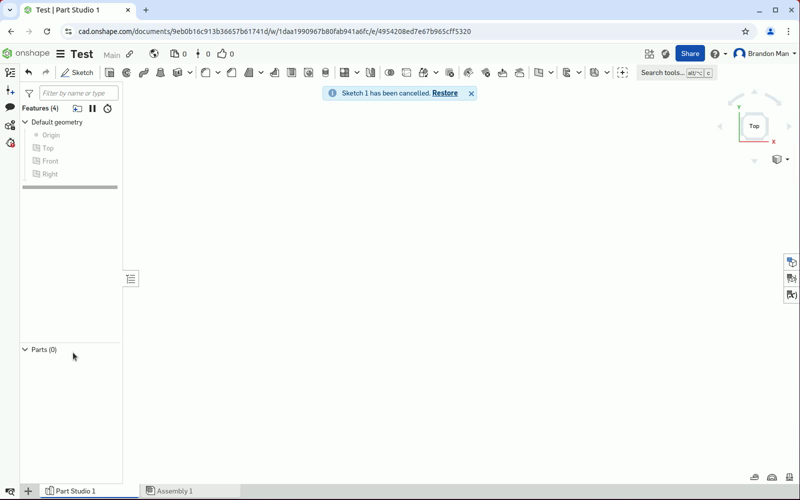
key(shift+p)
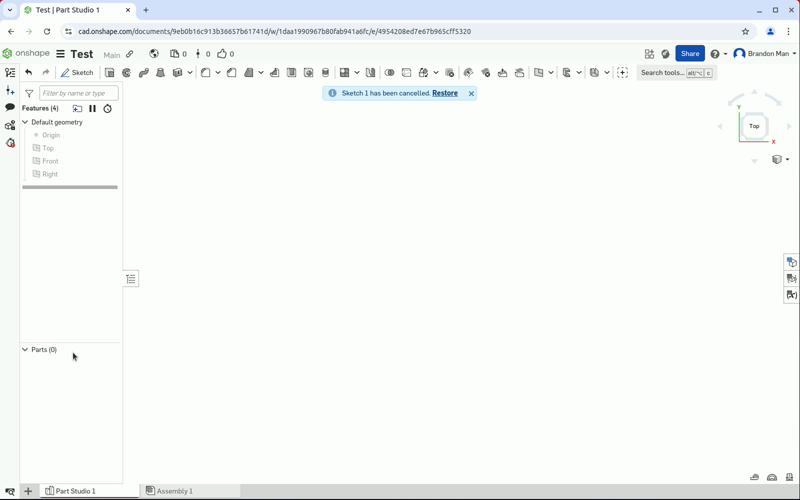
key(space)
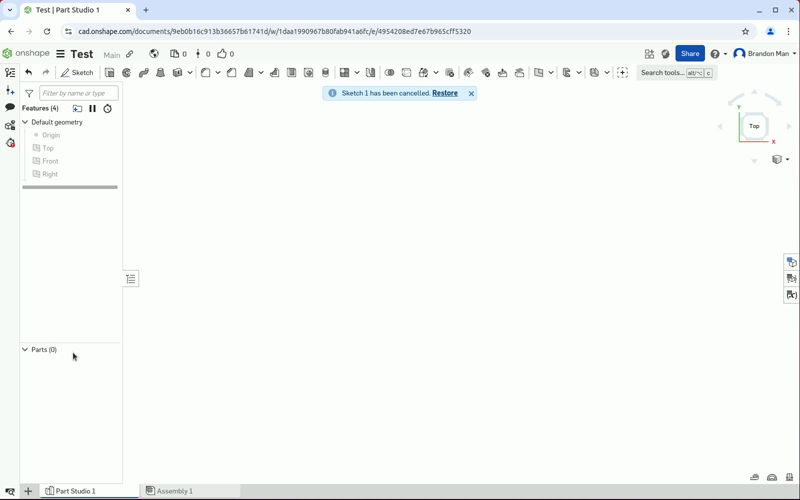
key_down(shift)
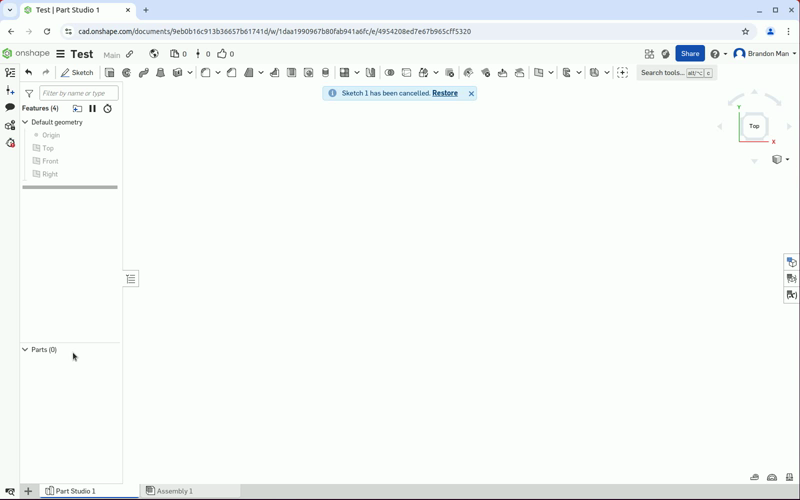
key(up)
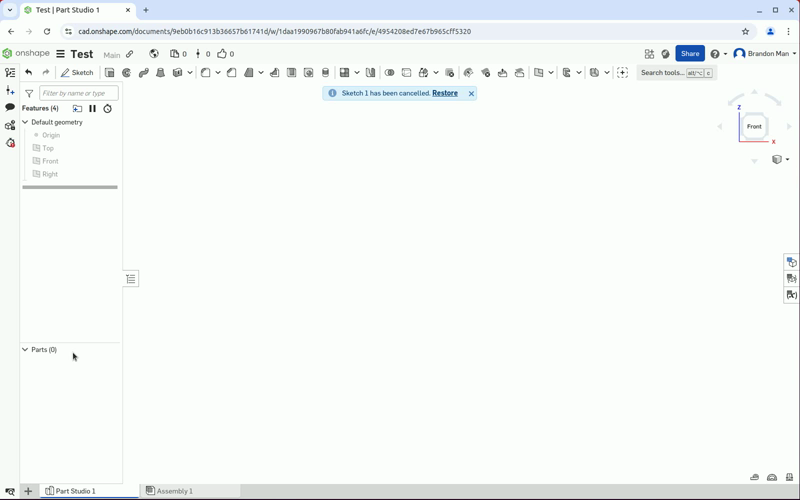
key_up(shift)
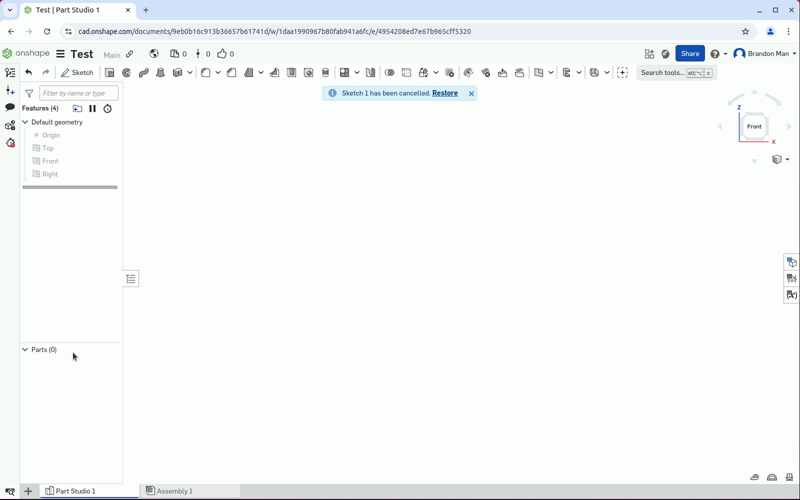
mouse_move(73, 352)
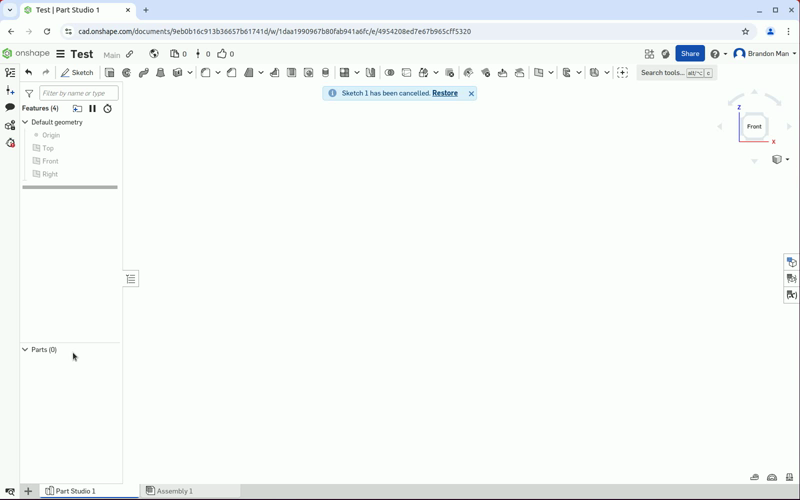
key(shift+y)
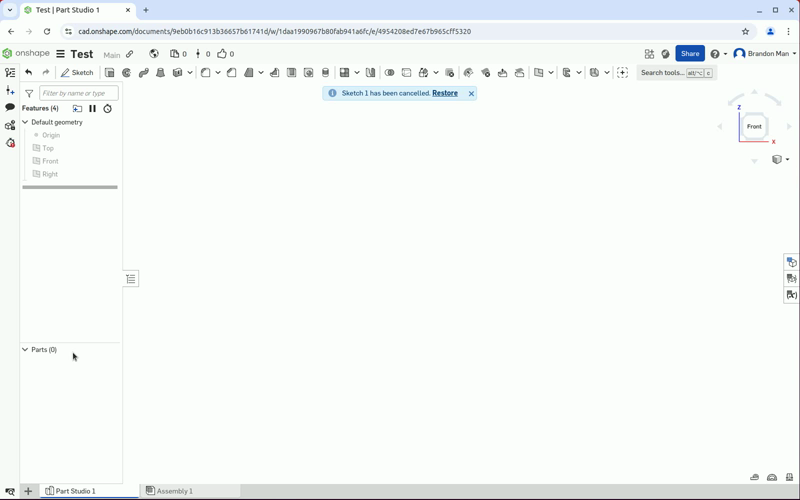
key(shift+s)
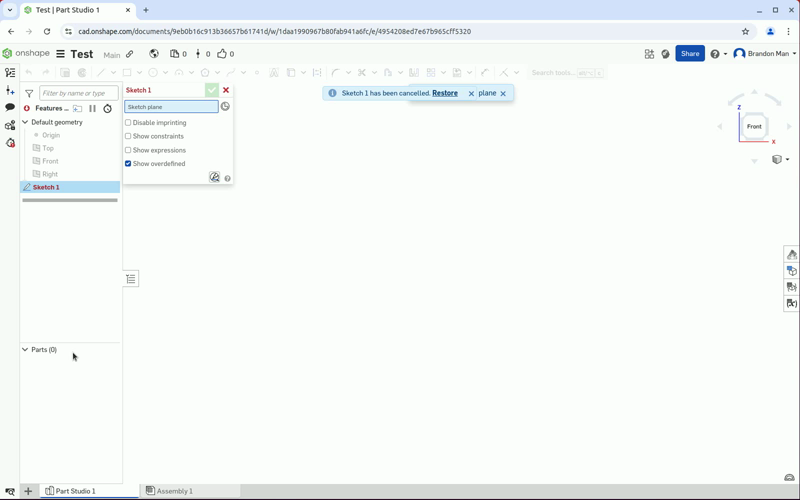
mouse_move(73, 163)
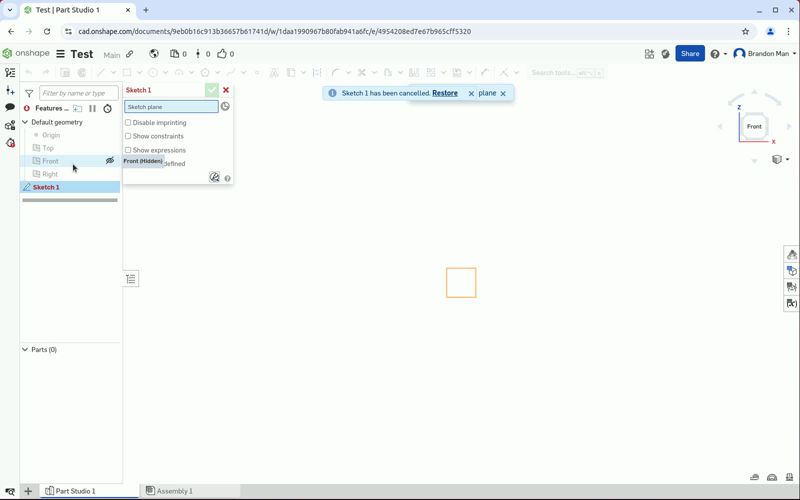
click(73, 163)
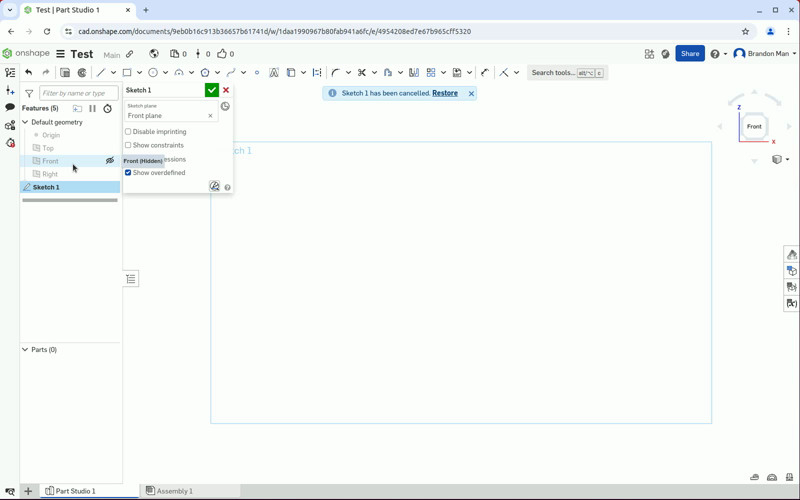
mouse_move(73, 352)
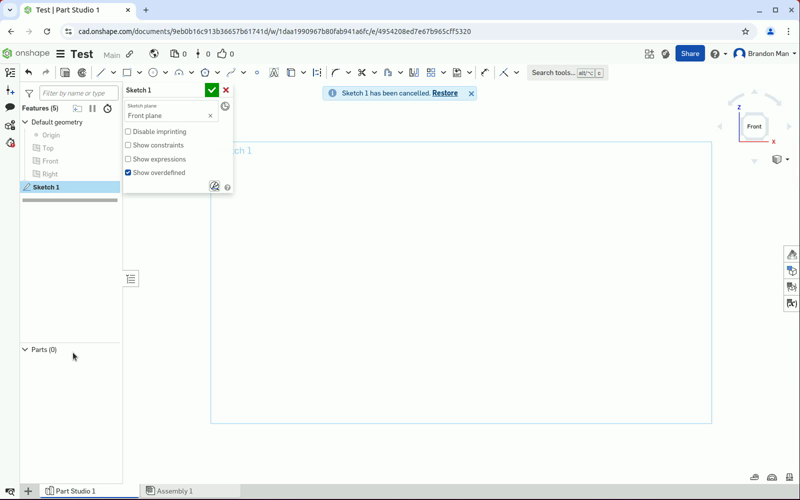
key(y)
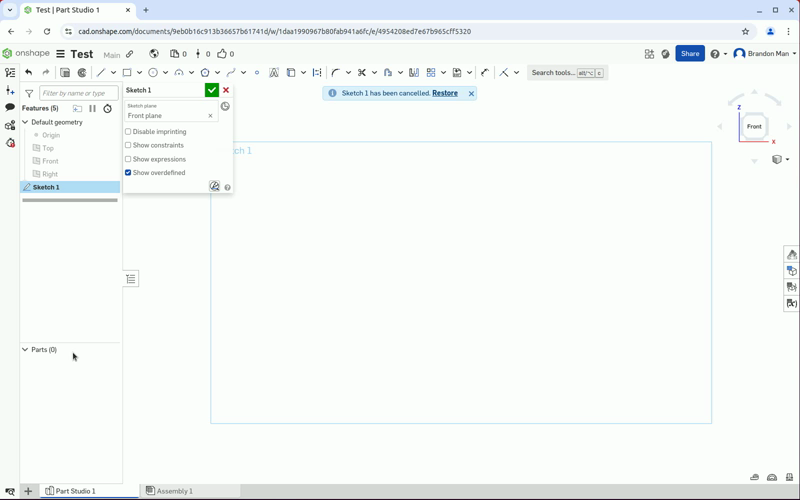
key(l)
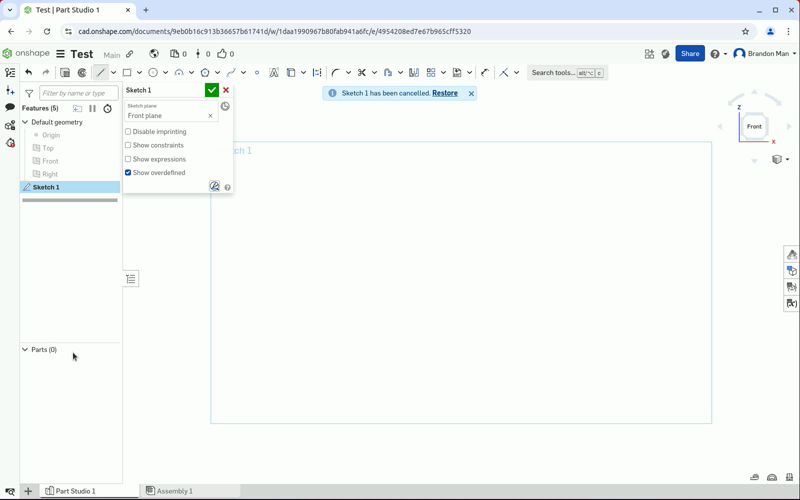
key_down(shift)
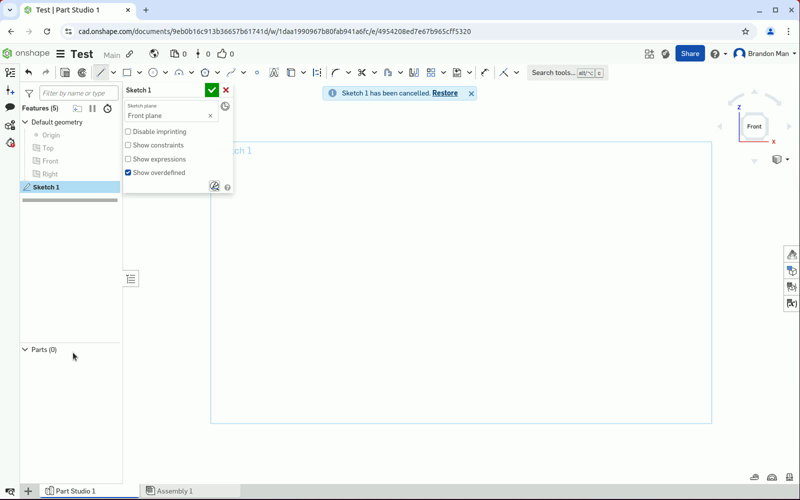
mouse_move(348, 253)
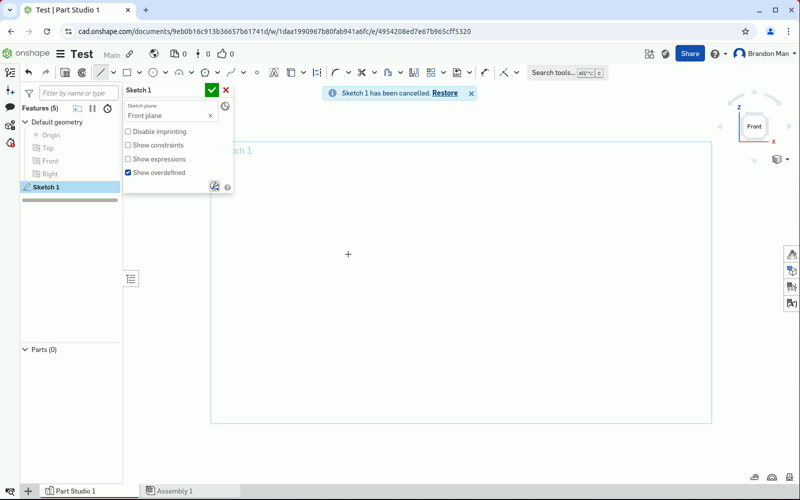
click(348, 253)
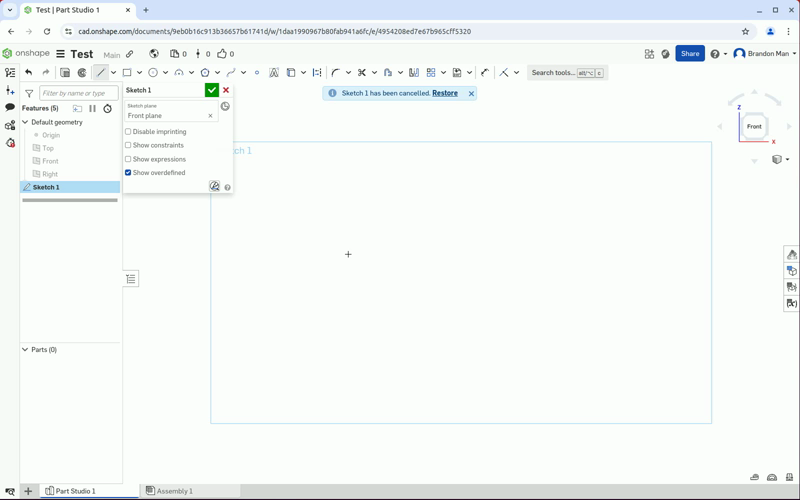
key_up(shift)
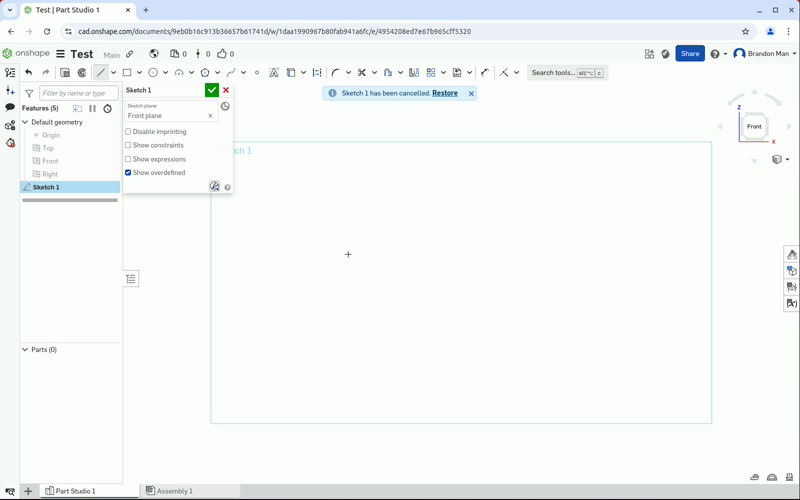
key_down(shift)
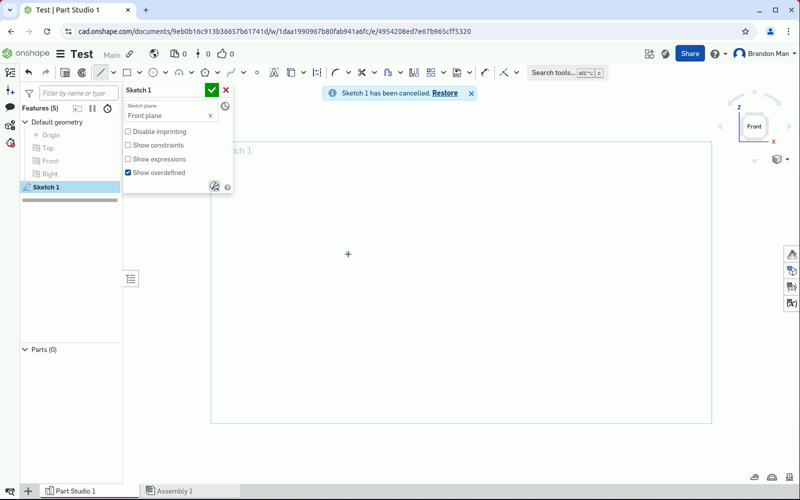
mouse_move(378, 253)
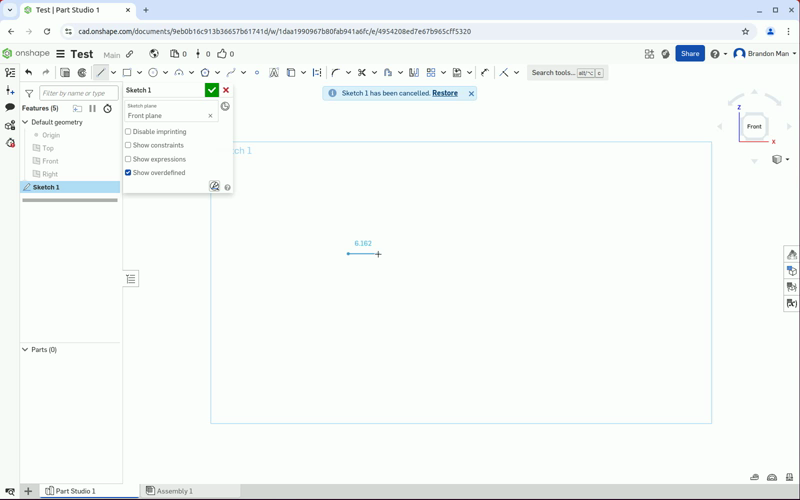
mouse_move(401, 253)
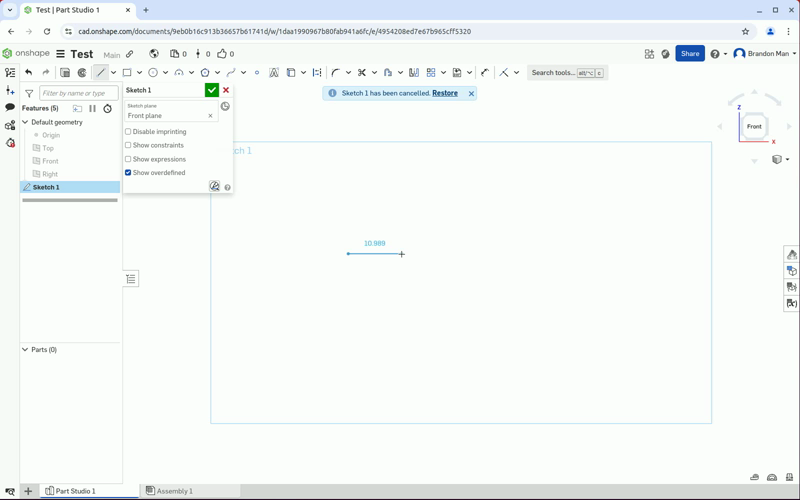
click(401, 253)
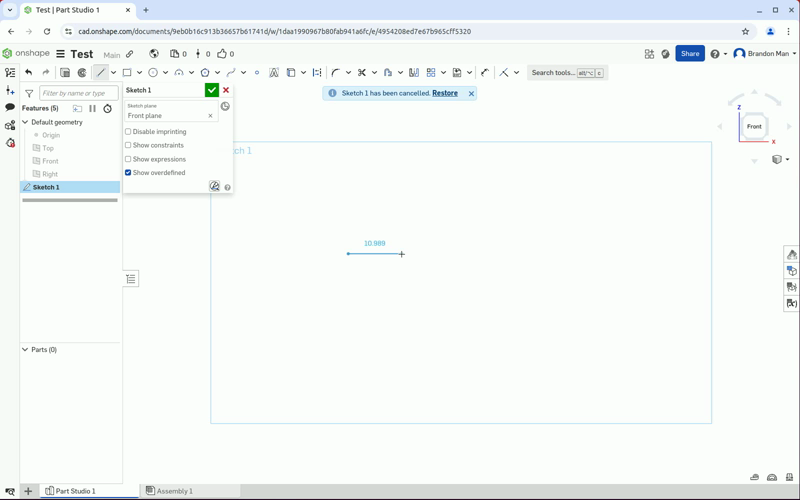
key_up(shift)
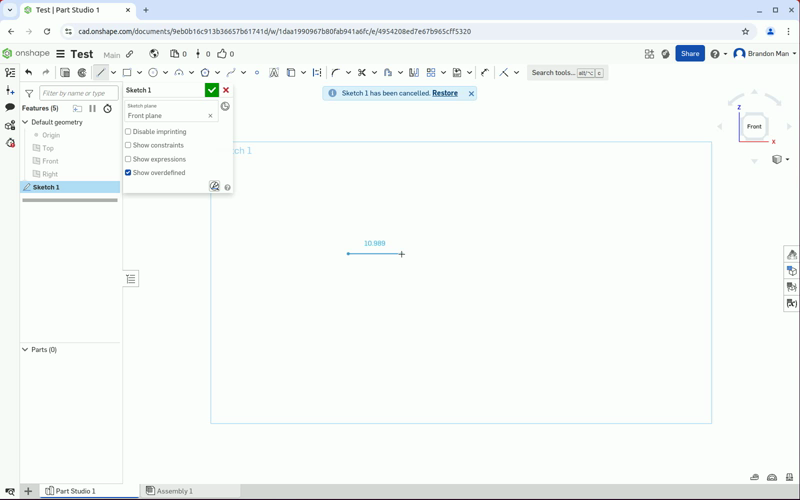
key_down(shift)
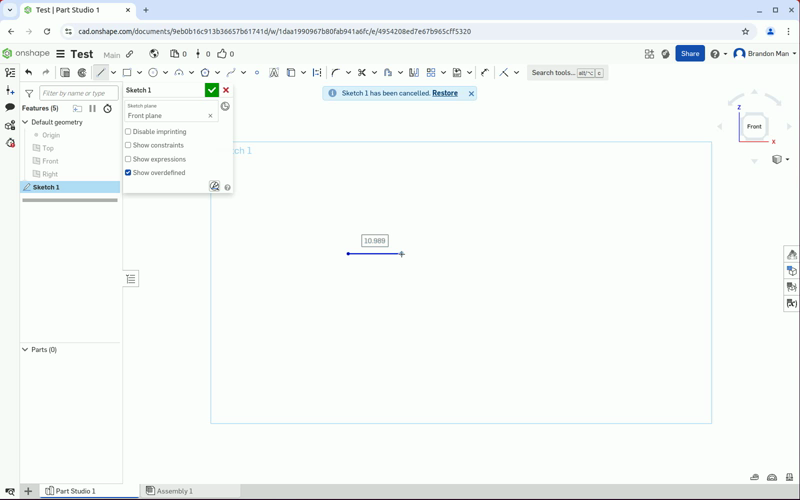
mouse_move(431, 253)
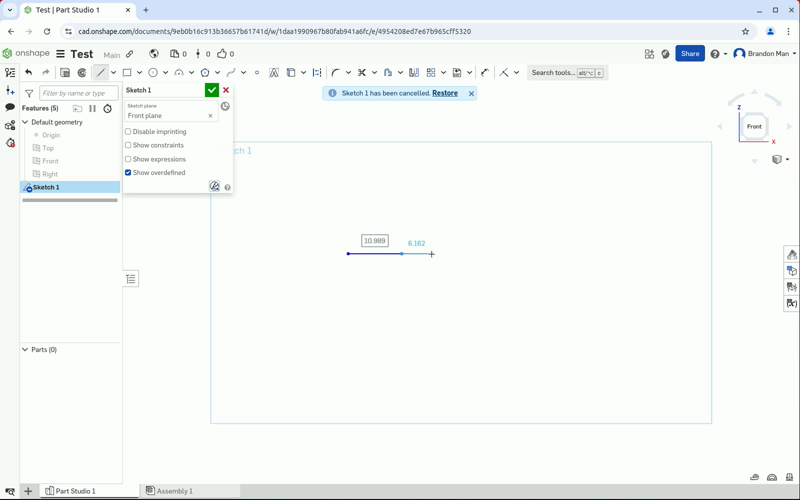
mouse_move(401, 223)
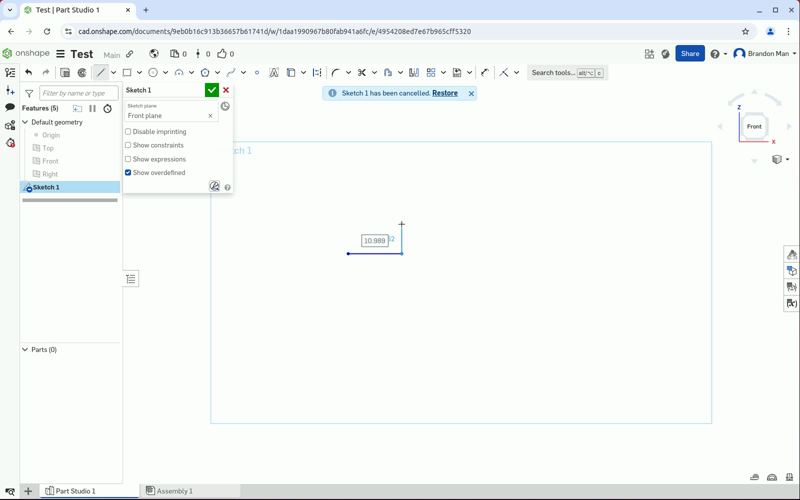
click(401, 223)
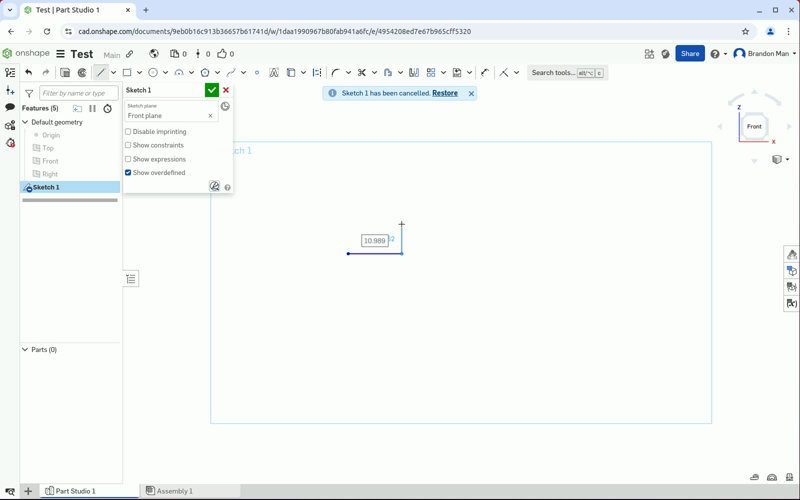
key_up(shift)
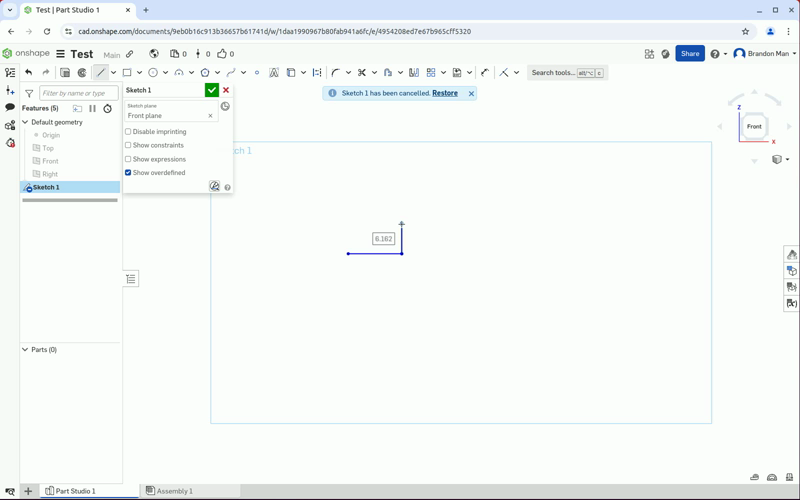
key_down(shift)
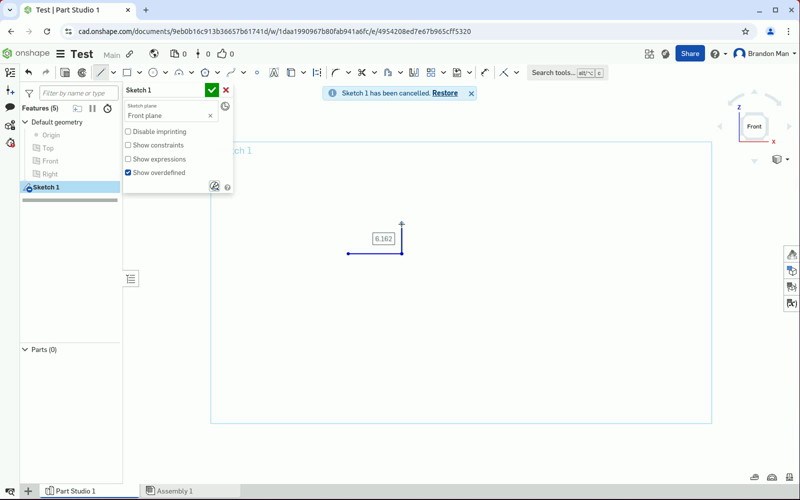
mouse_move(431, 223)
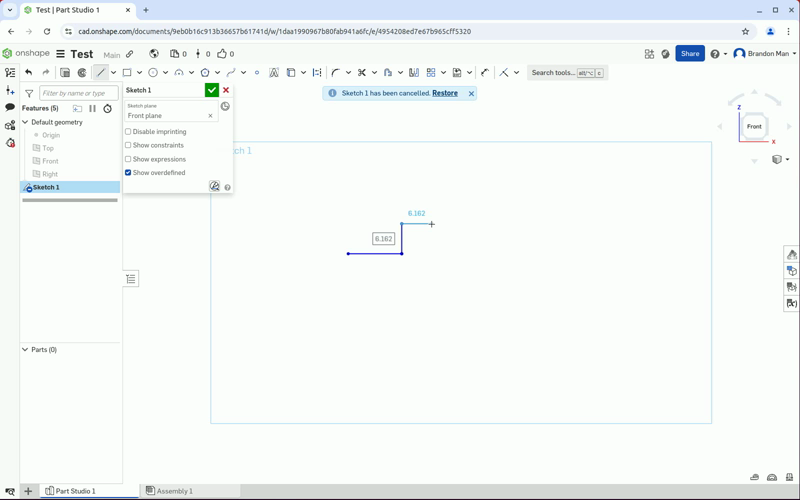
mouse_move(348, 223)
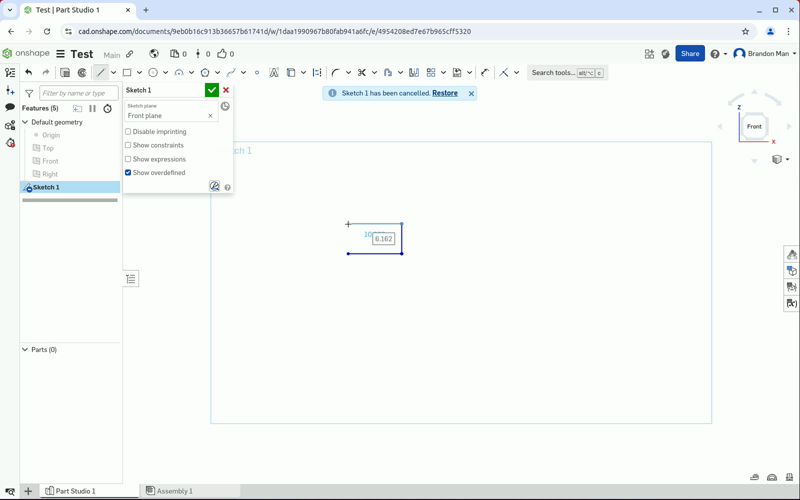
click(348, 223)
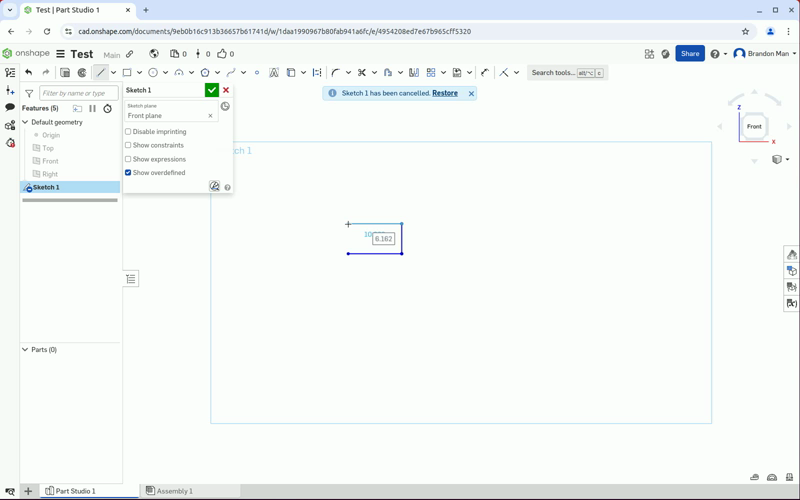
key_up(shift)
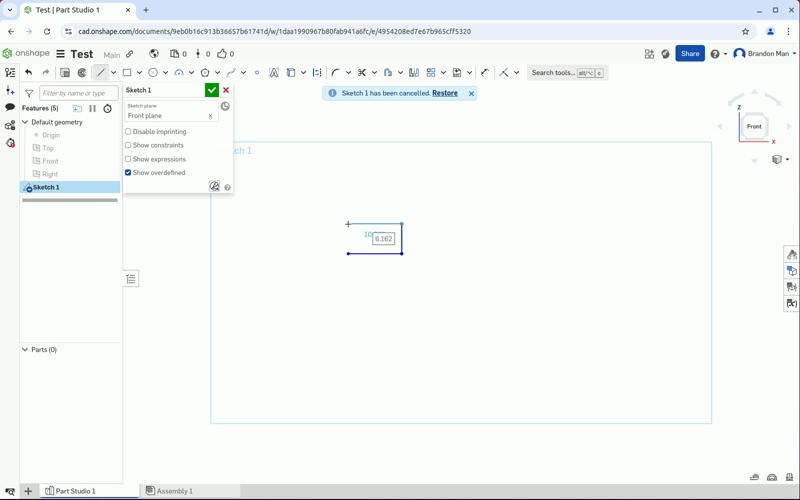
mouse_move(378, 223)
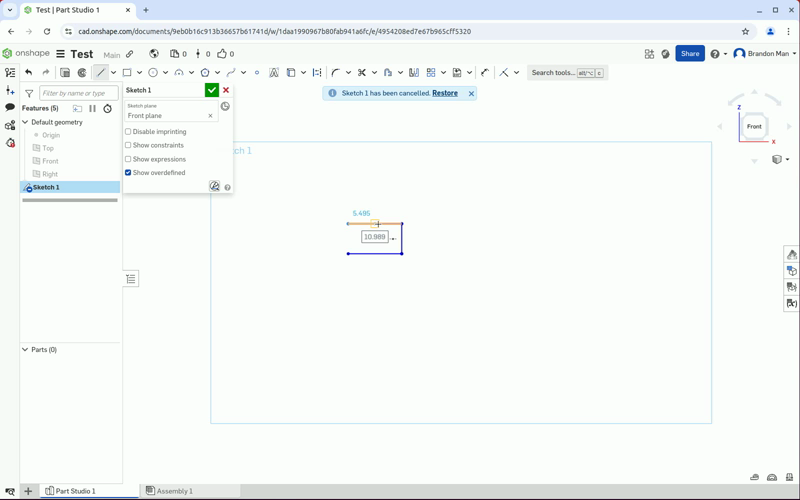
key_down(shift)
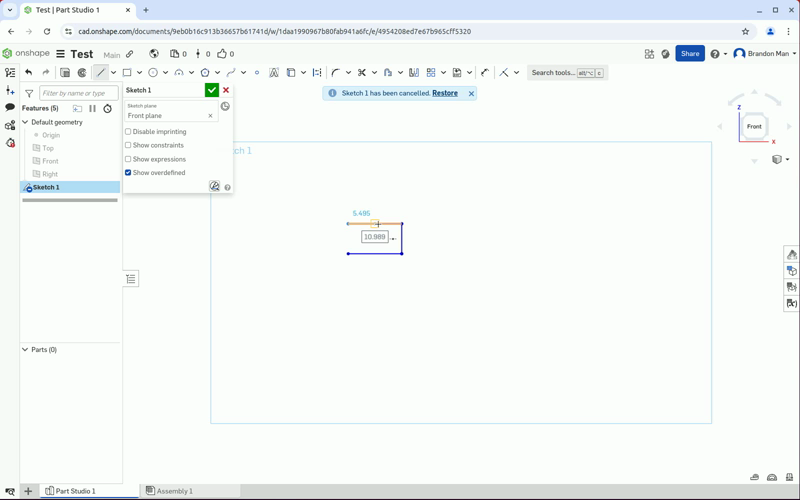
mouse_move(348, 253)
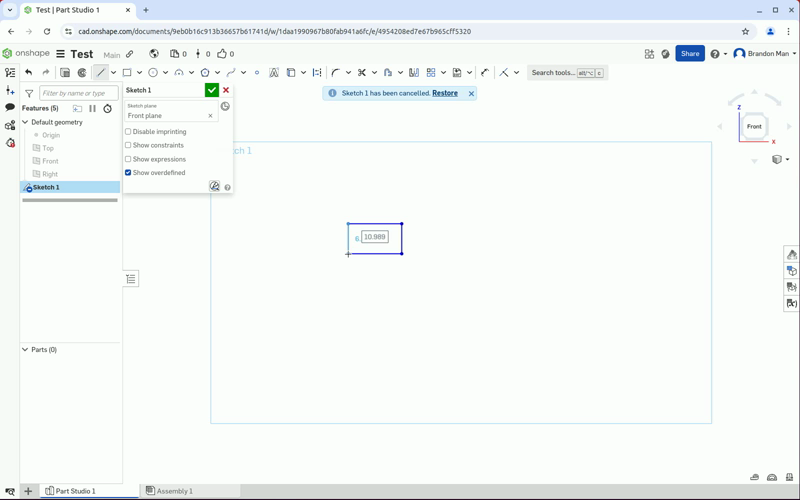
key_up(shift)
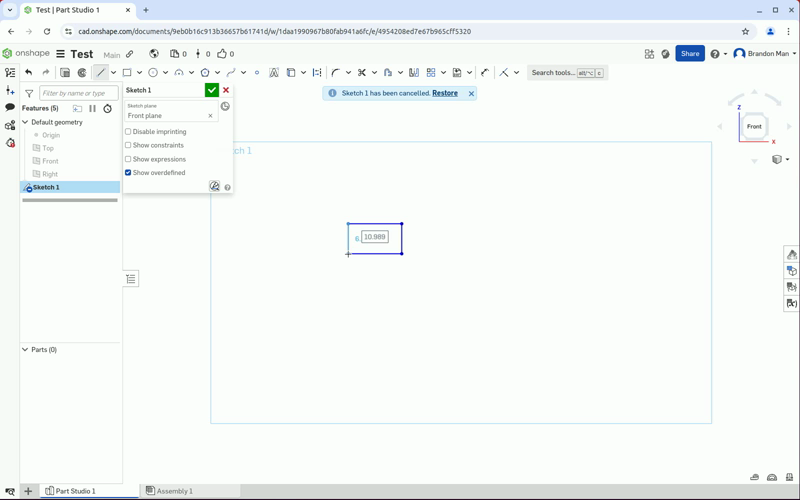
click(348, 253)
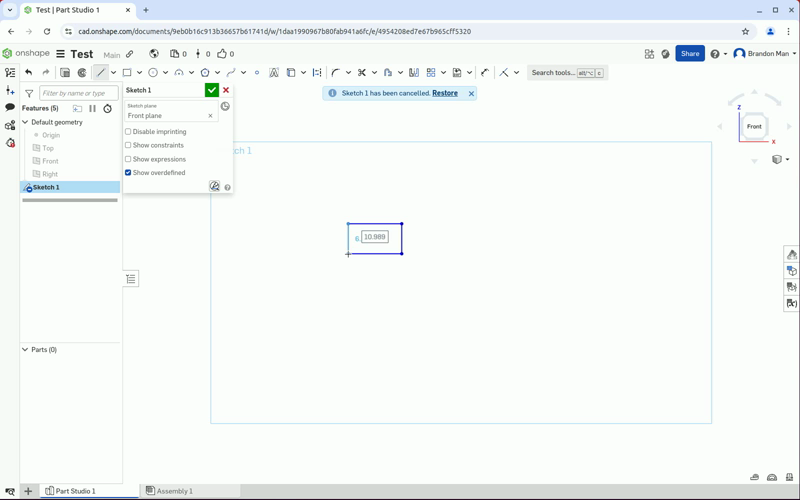
key(esc)
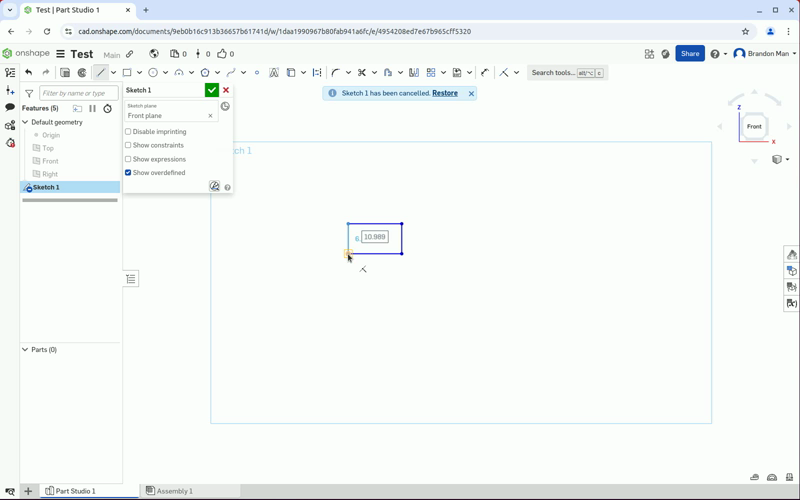
mouse_move(377, 243)
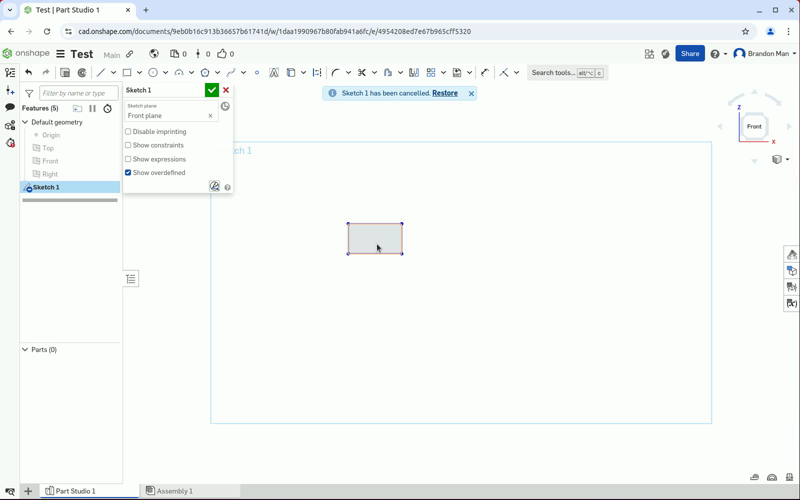
scroll(6)
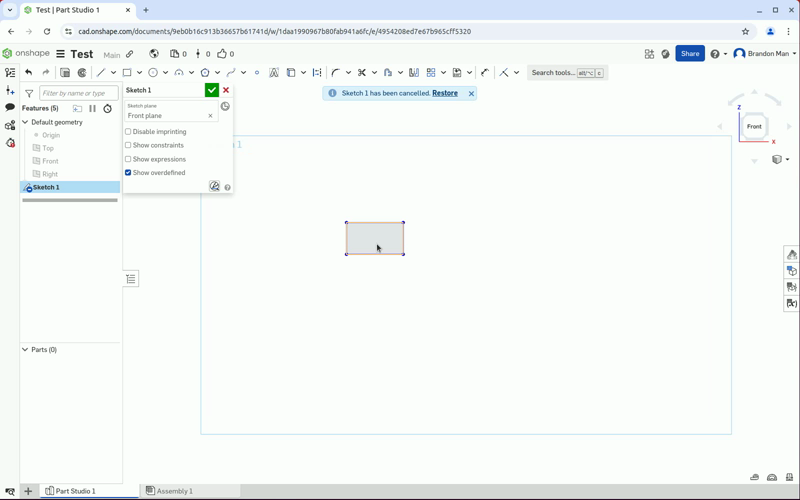
scroll(6)
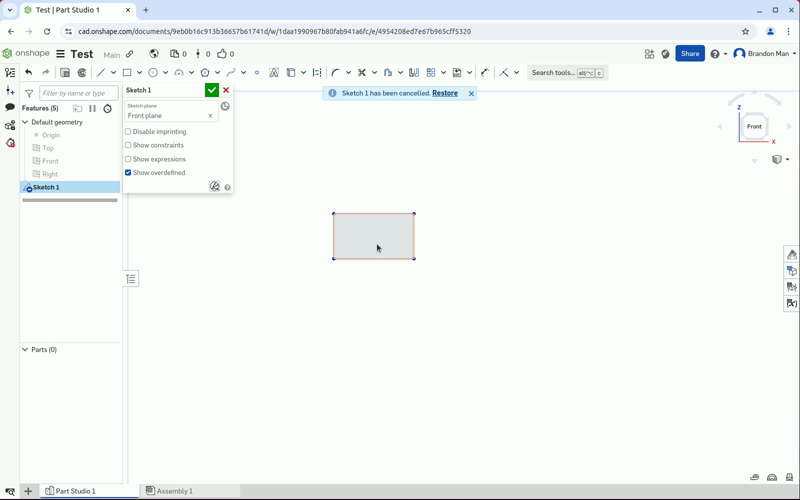
scroll(6)
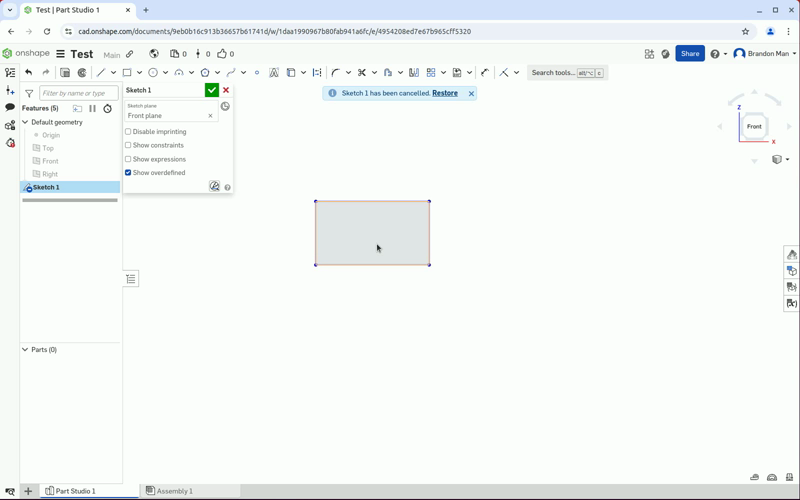
scroll(6)
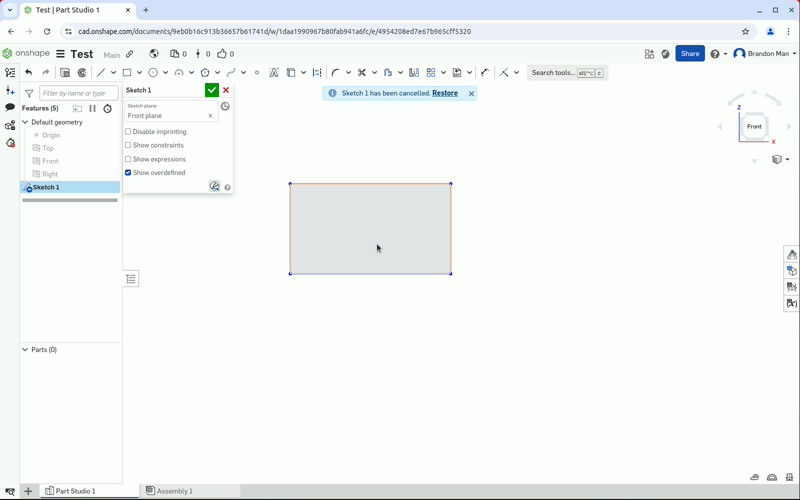
scroll(6)
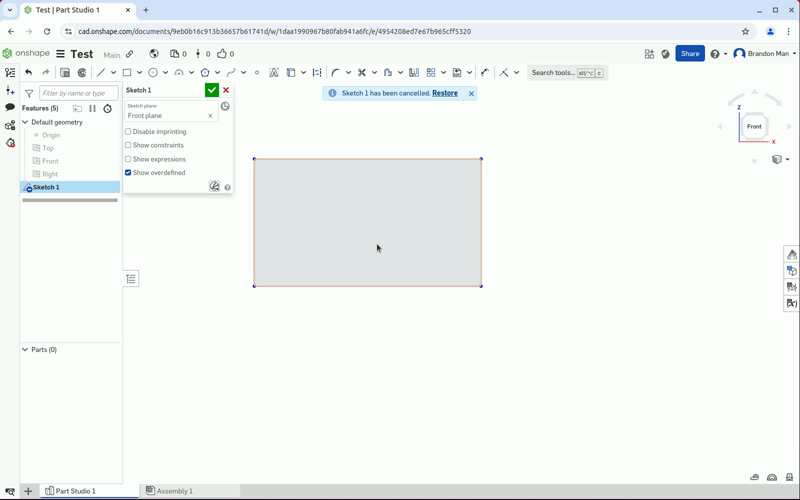
scroll(6)
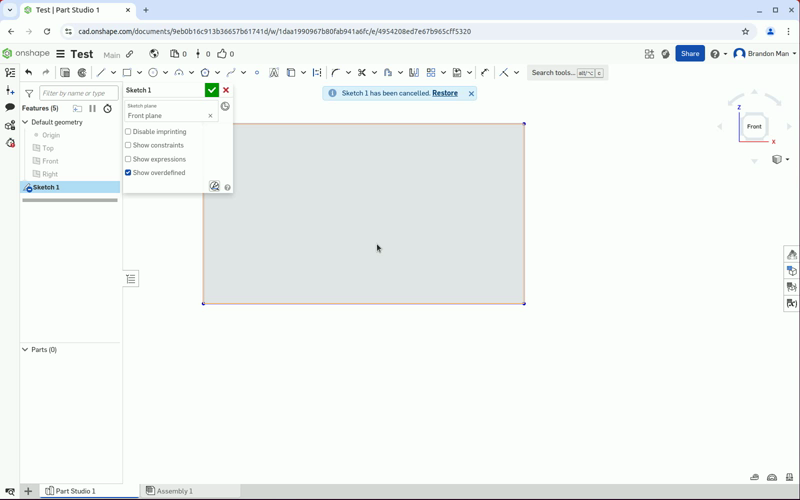
scroll(6)
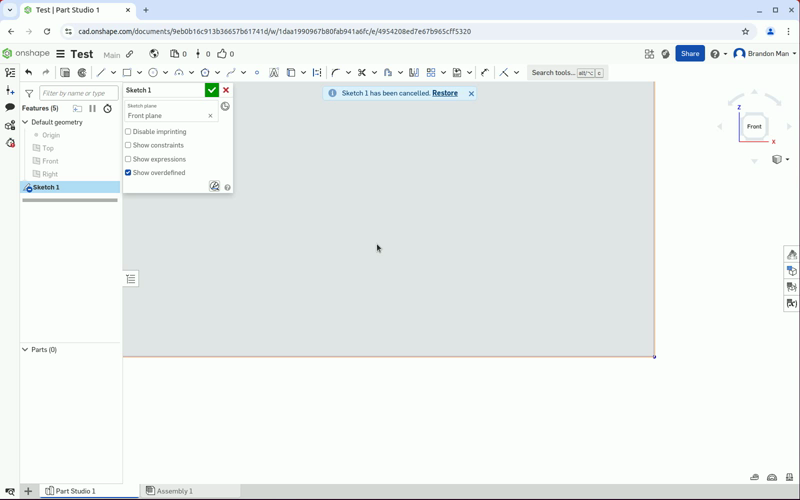
click(377, 243)
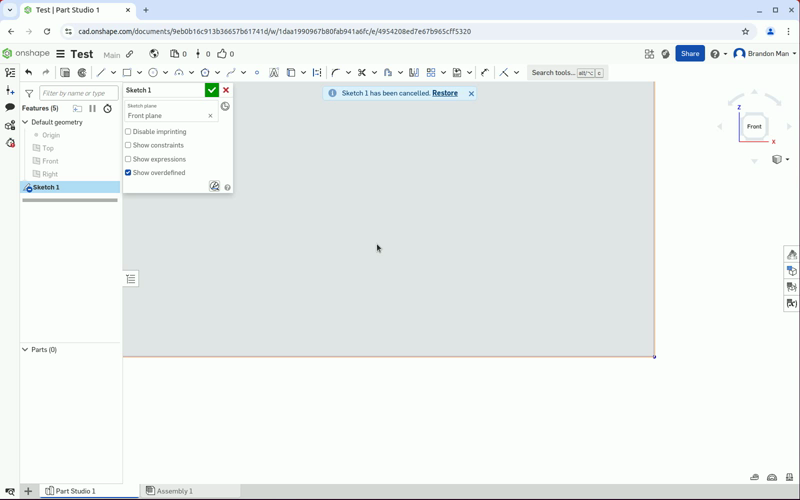
scroll(-6)
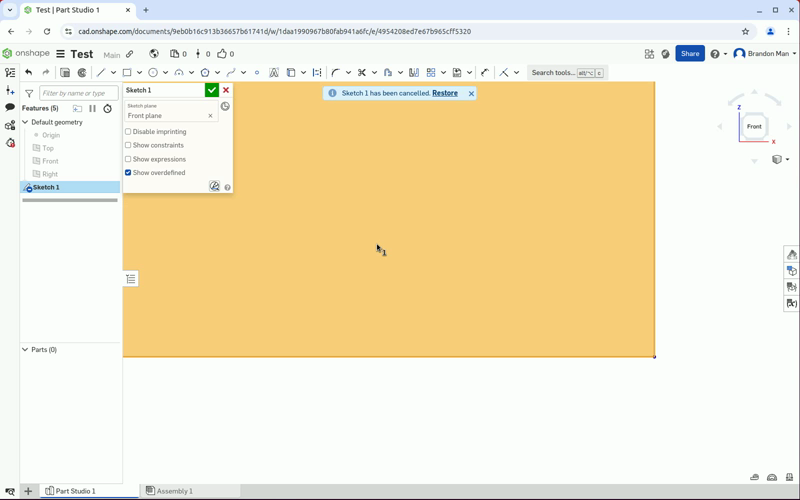
scroll(-6)
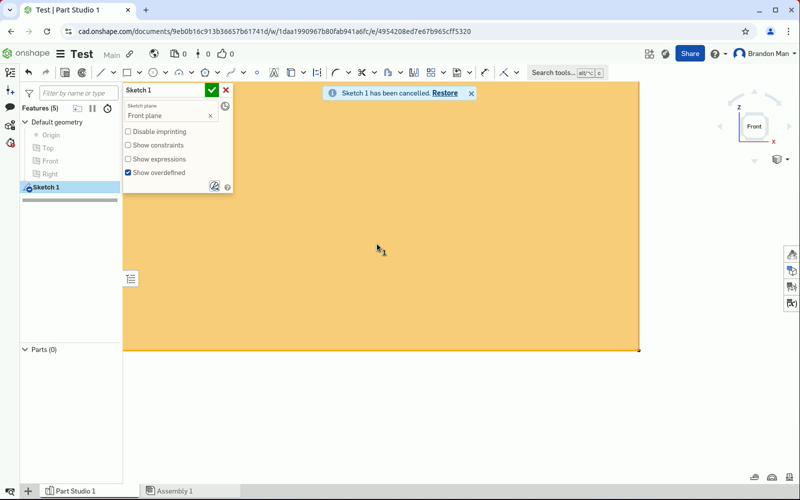
scroll(-6)
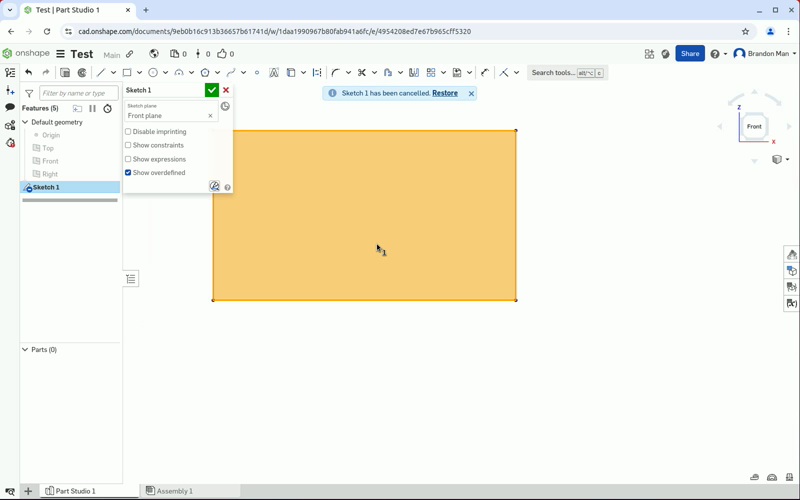
scroll(-6)
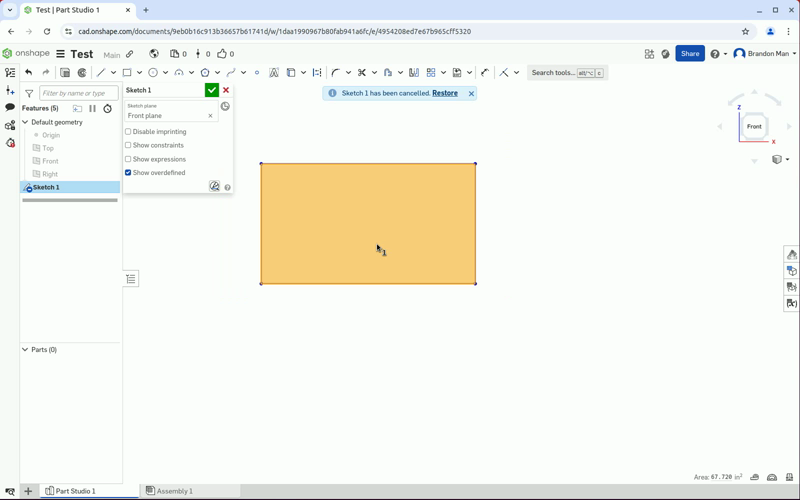
scroll(-6)
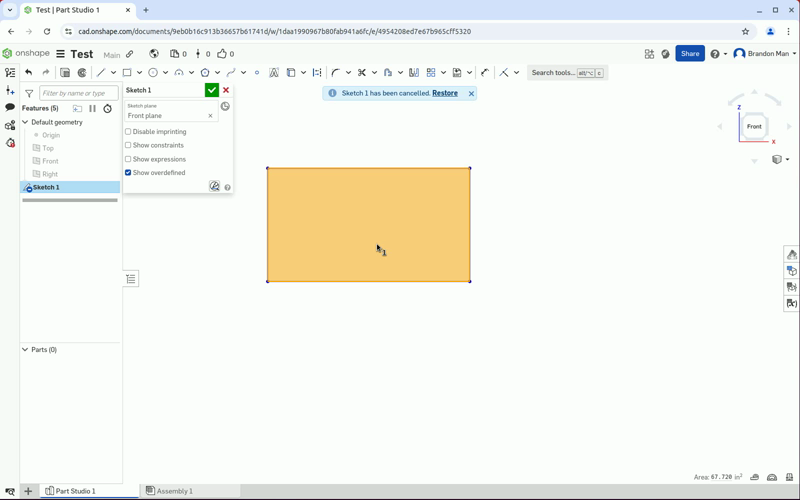
scroll(-6)
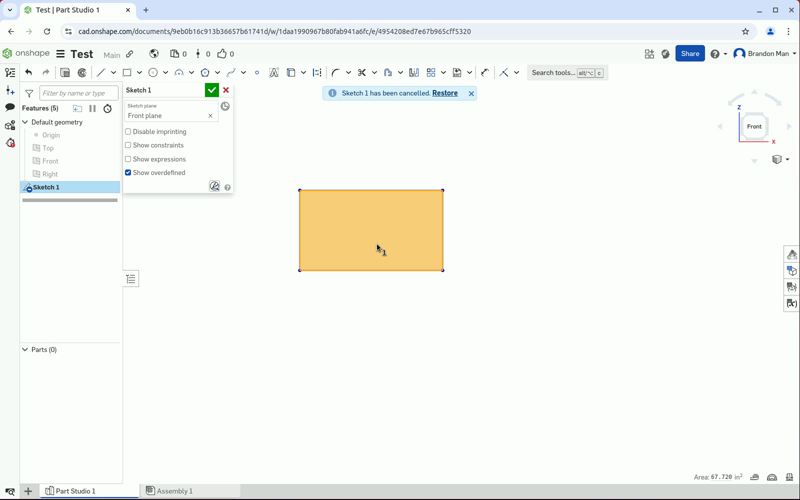
scroll(-6)
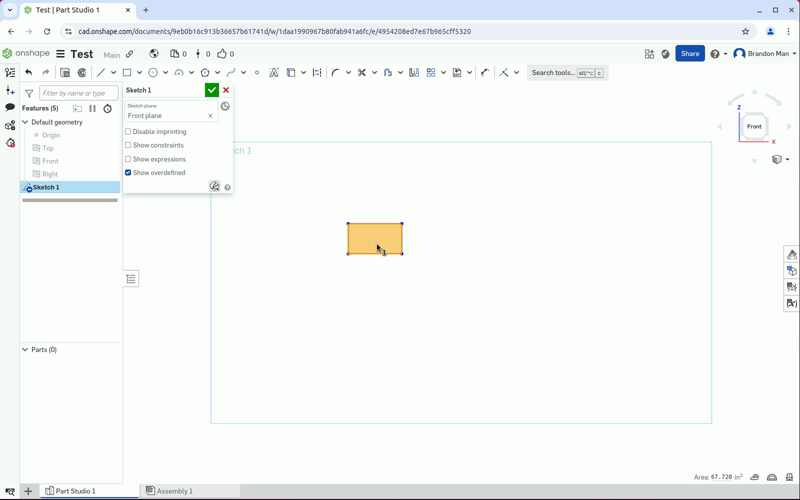
mouse_move(73, 352)
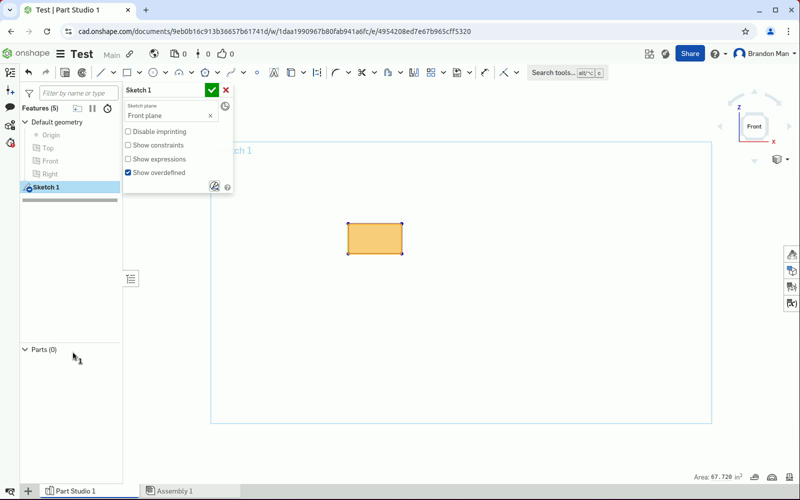
key(shift+y)
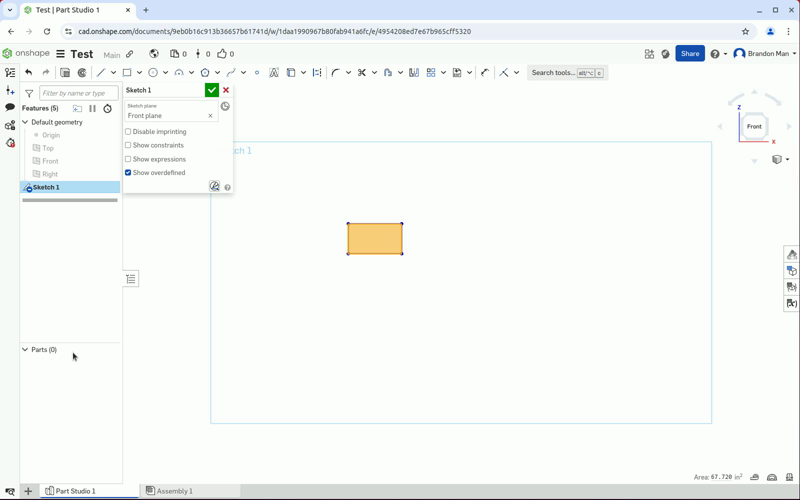
key(shift+e)
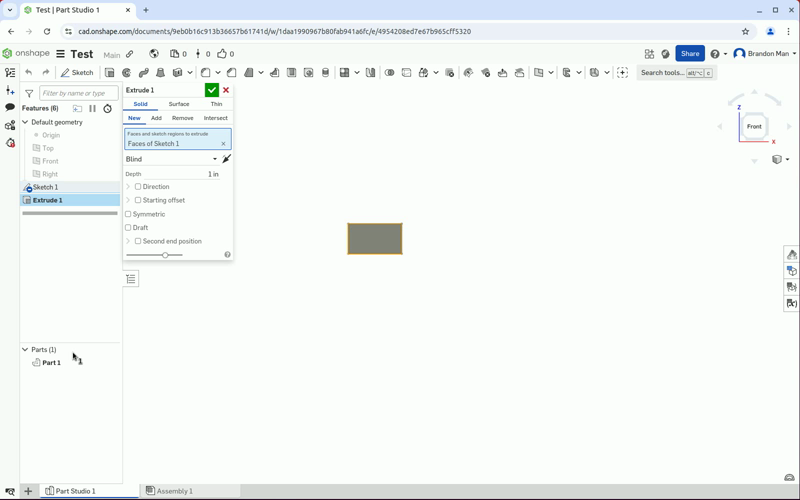
mouse_move(143, 106)
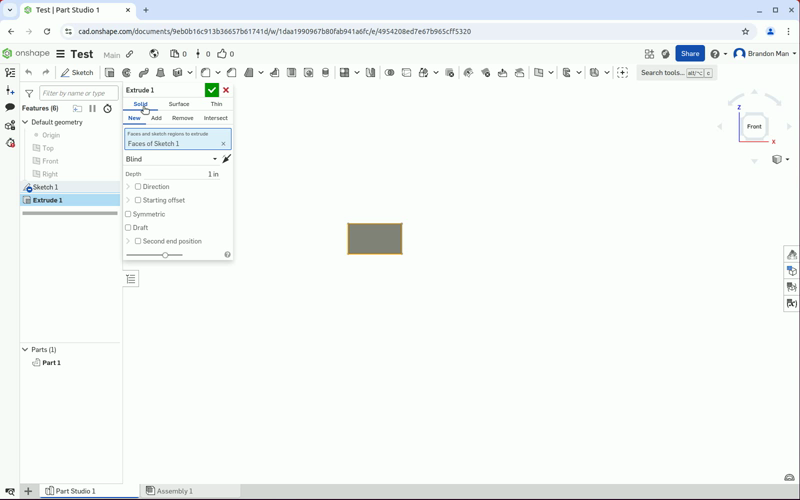
click(143, 106)
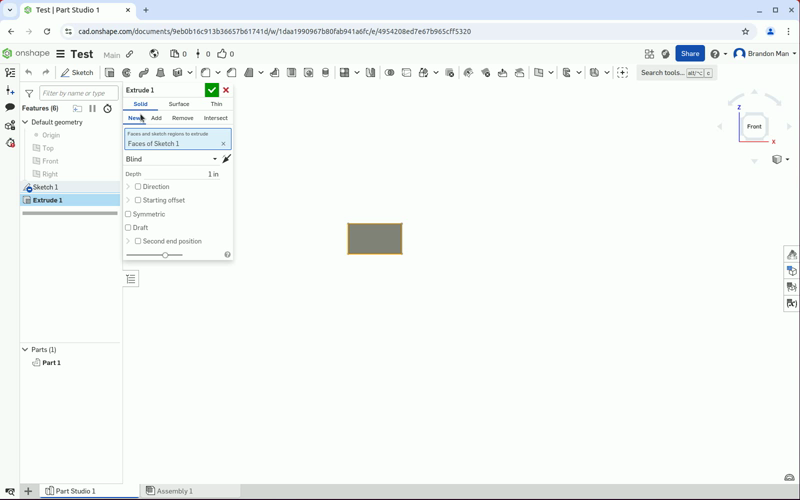
mouse_move(137, 120)
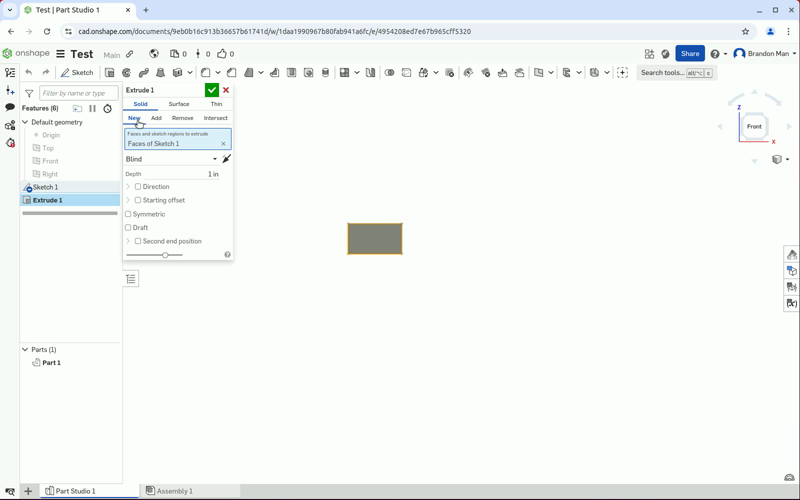
click(137, 120)
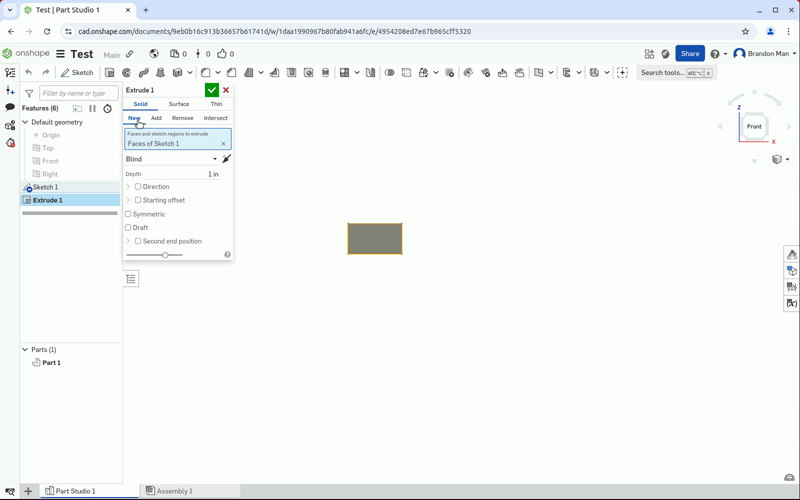
key(tab, 4)
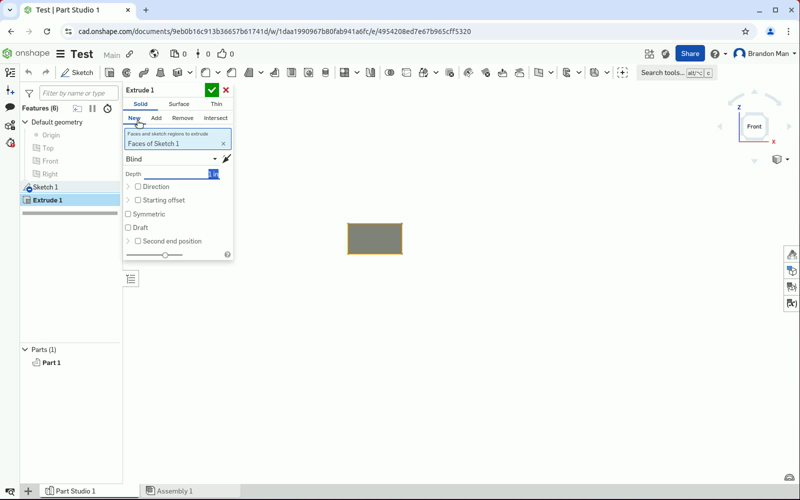
text(5.296)
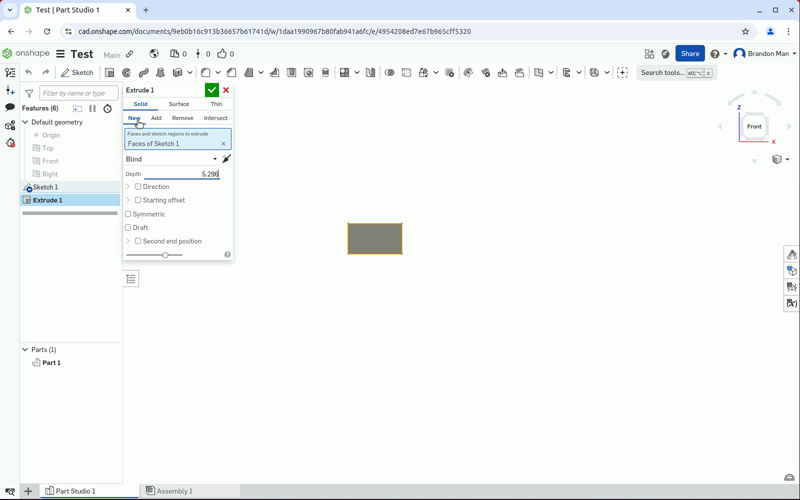
key(enter)
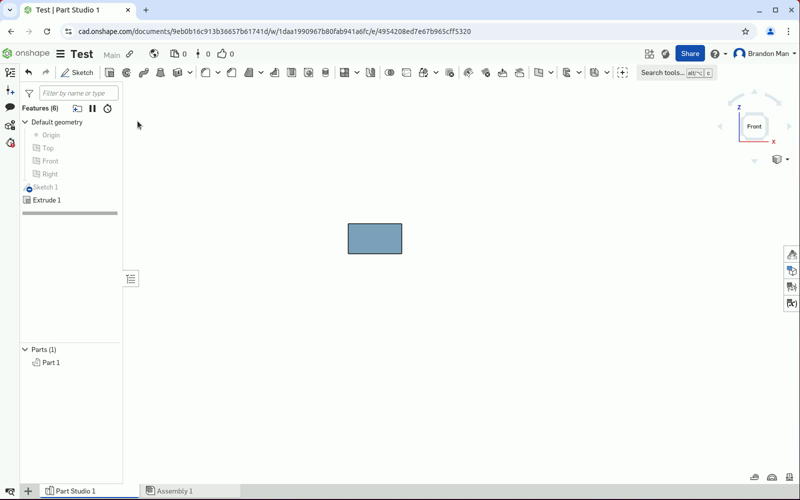
key(shift+h)
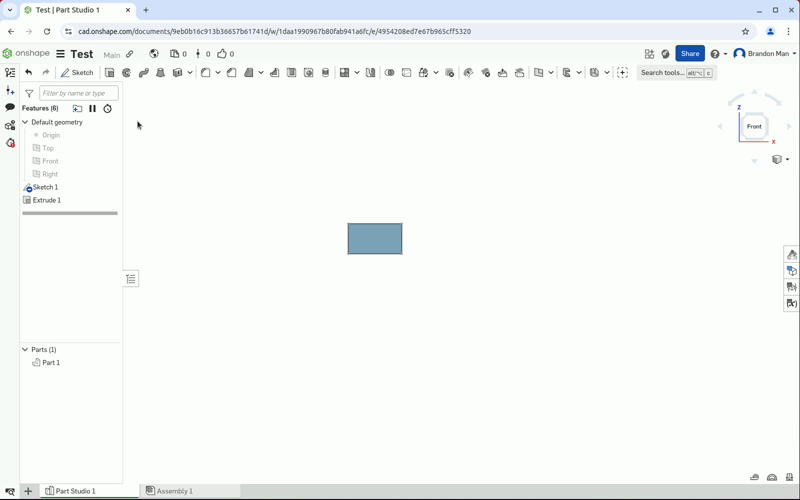
key(shift+h)
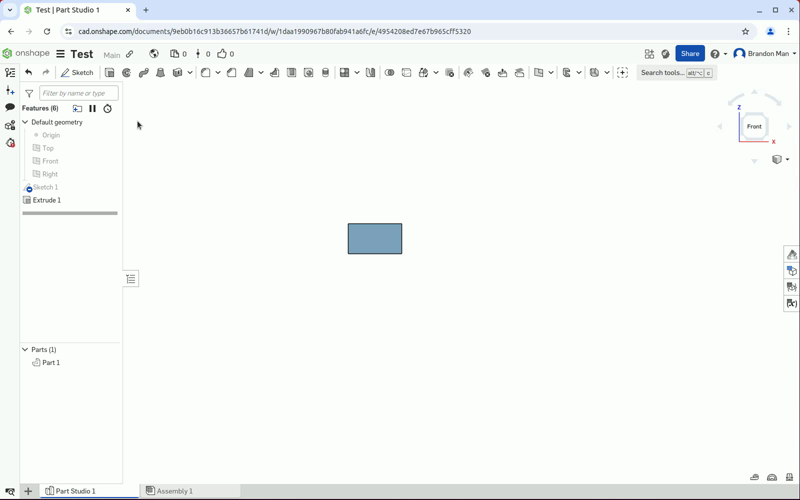
mouse_move(73, 189)
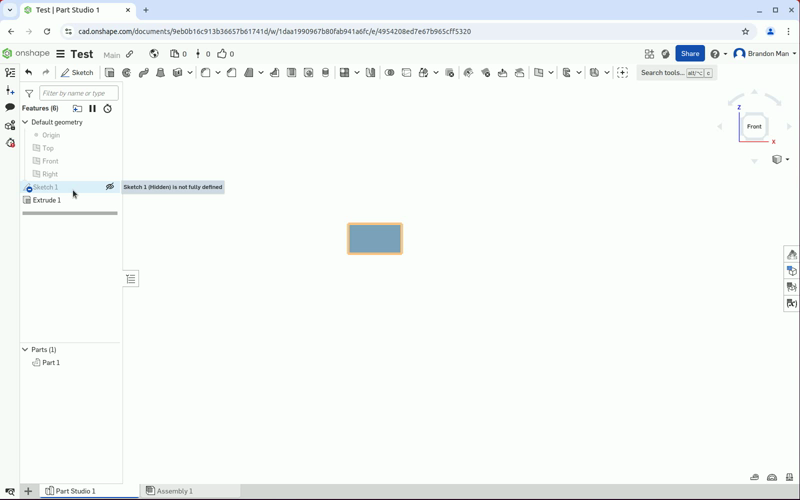
click(73, 189)
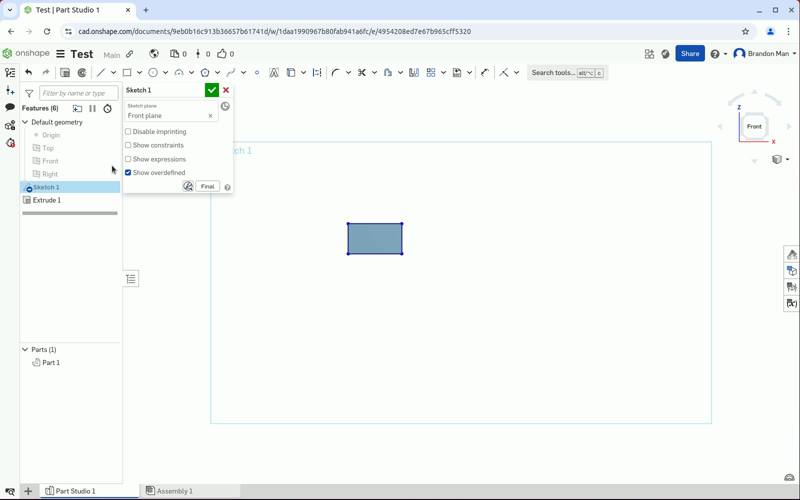
mouse_move(229, 92)
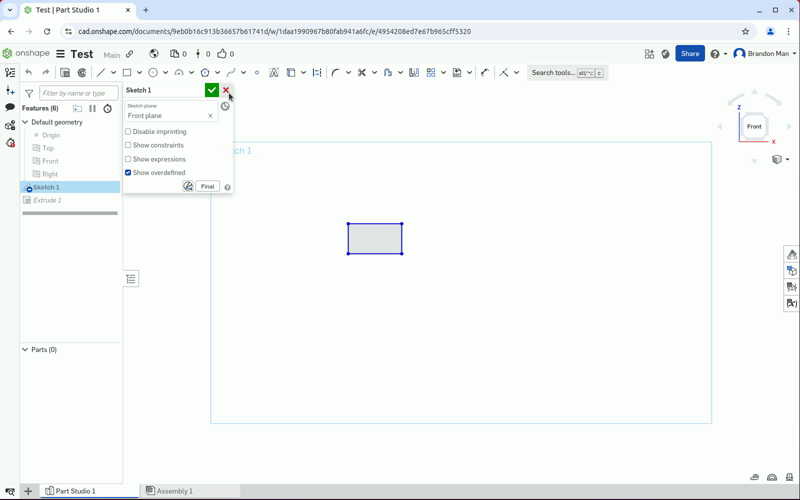
click(229, 92)
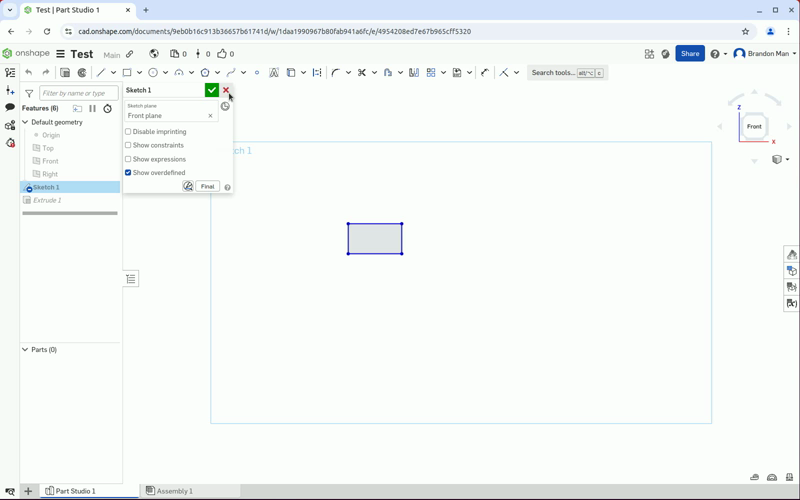
key(shift+s)
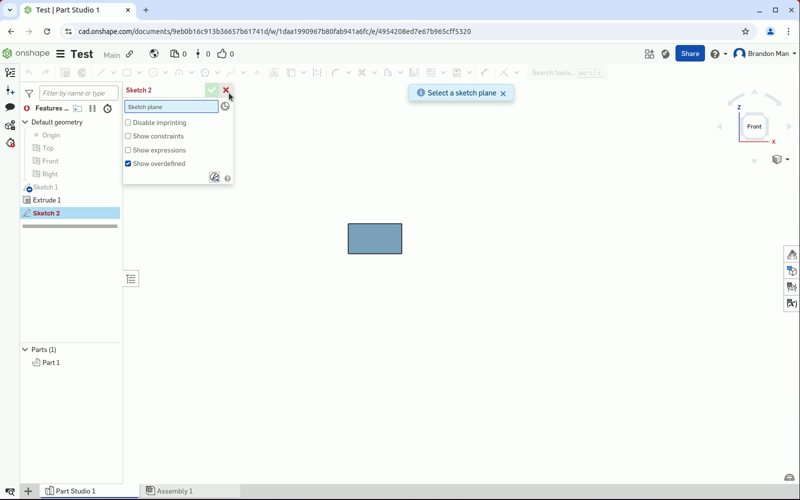
mouse_move(73, 163)
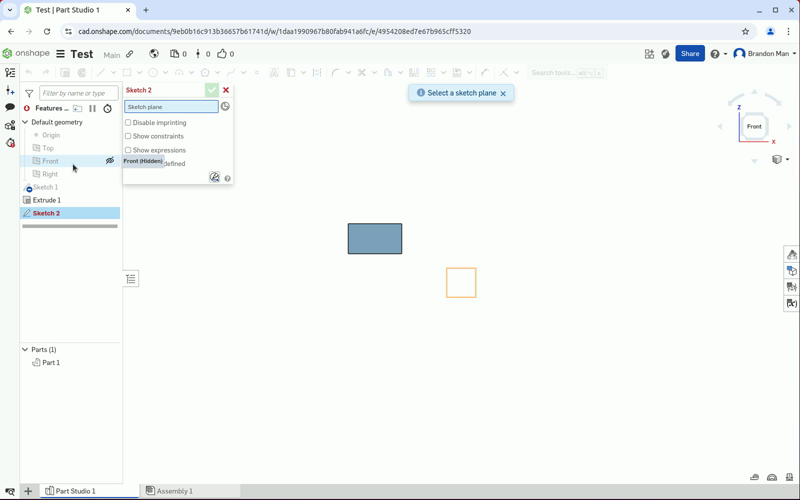
click(73, 163)
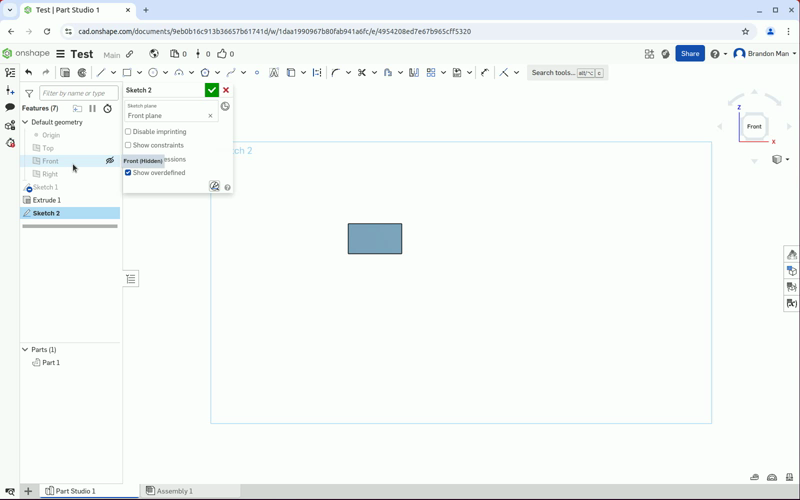
mouse_move(73, 352)
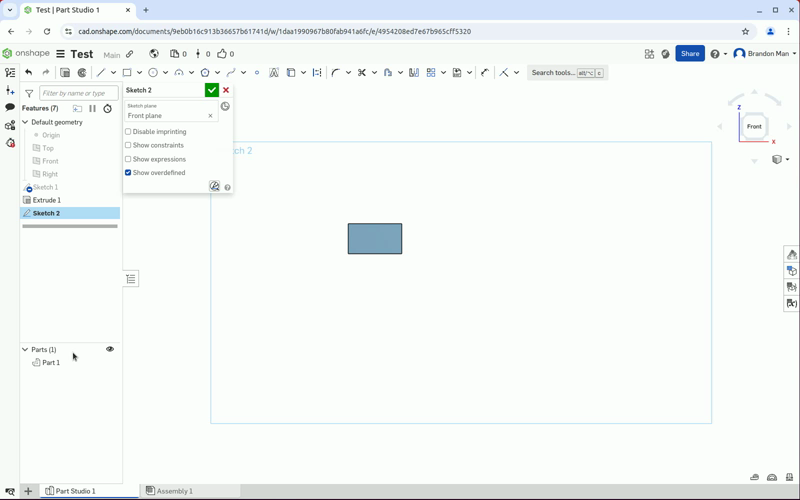
key(y)
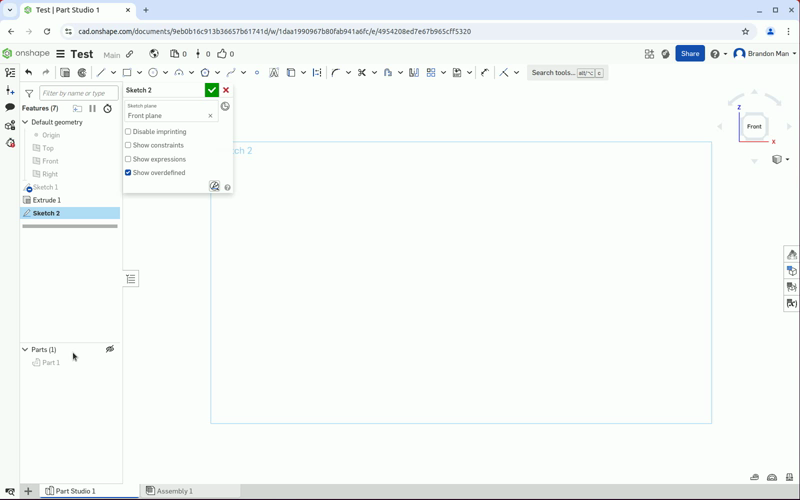
key(l)
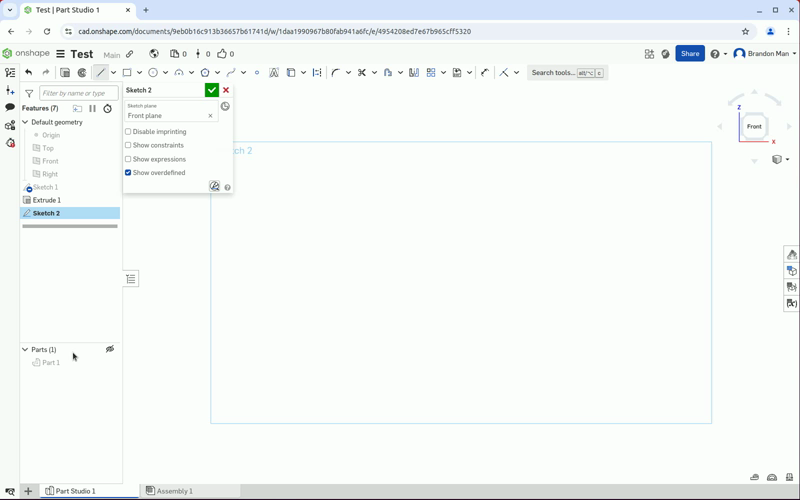
key_down(shift)
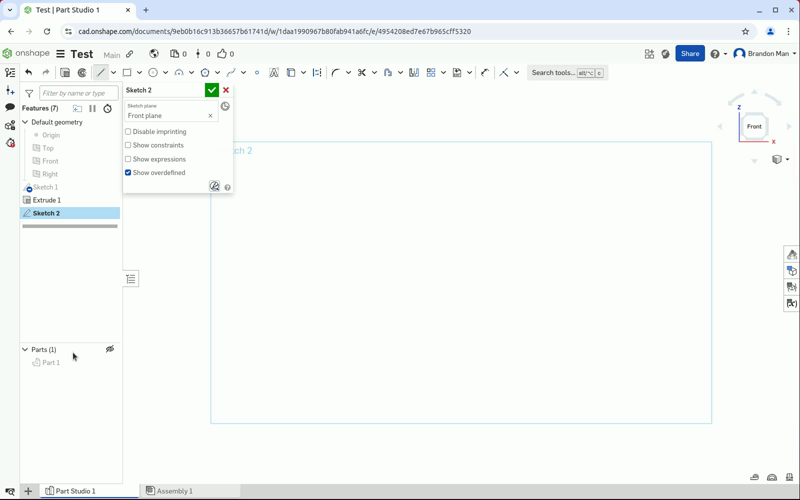
mouse_move(516, 266)
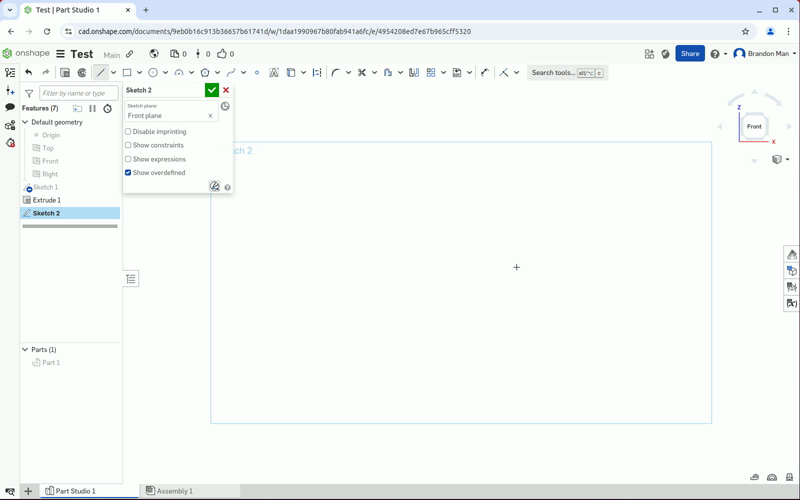
click(516, 266)
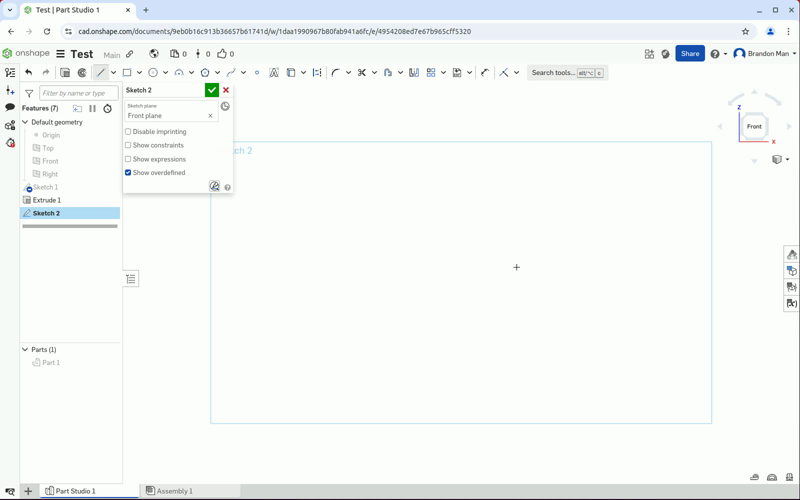
key_up(shift)
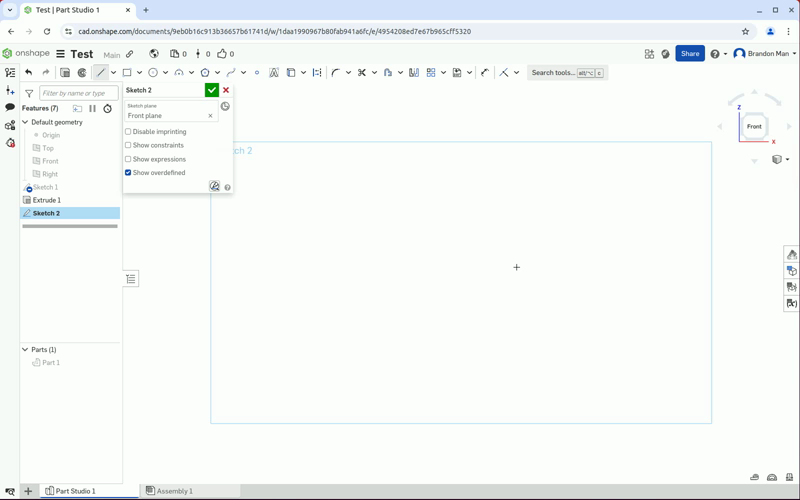
key_down(shift)
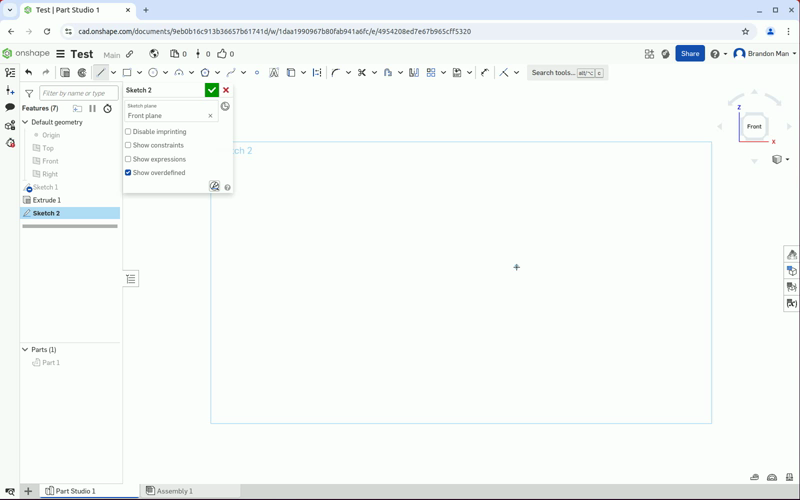
mouse_move(546, 266)
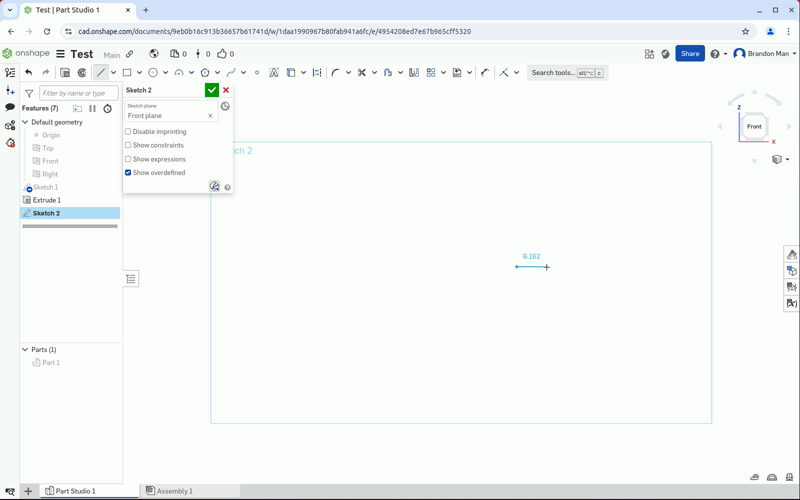
mouse_move(551, 266)
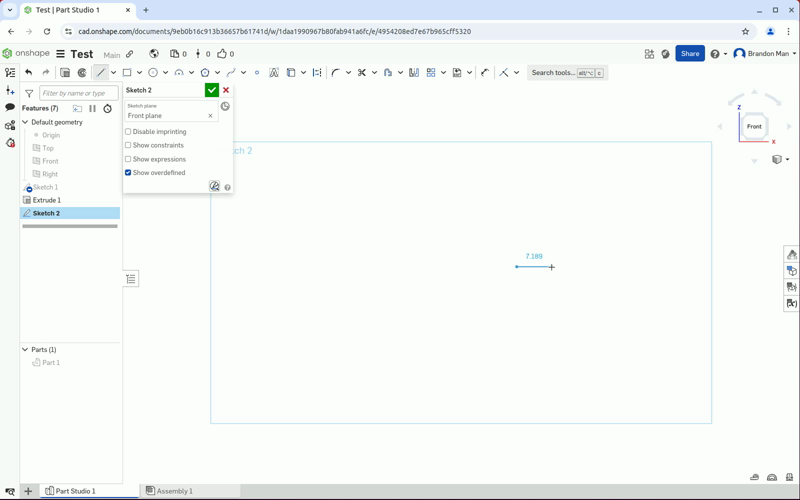
click(551, 266)
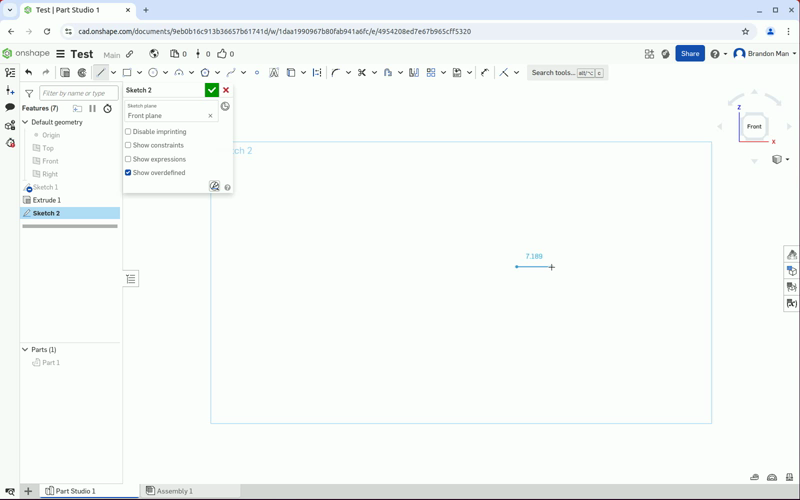
key_up(shift)
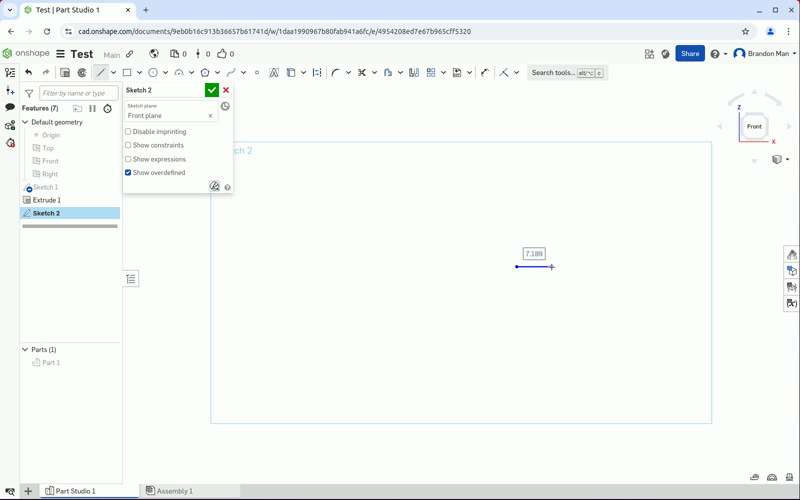
key_down(shift)
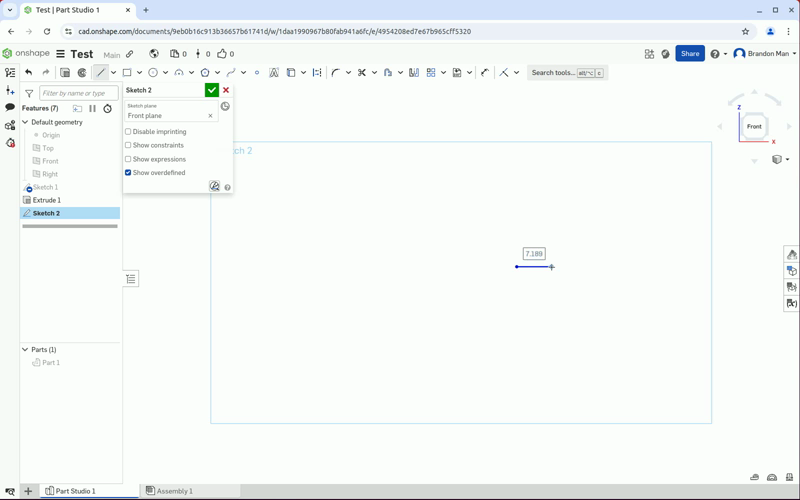
mouse_move(581, 266)
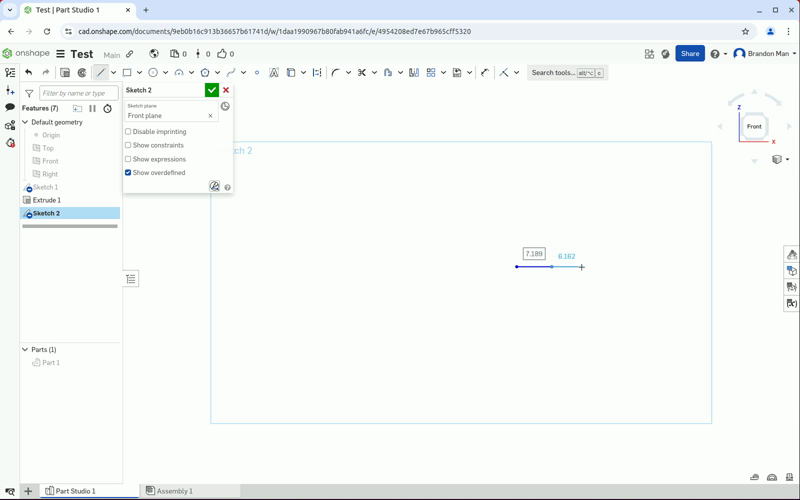
mouse_move(551, 240)
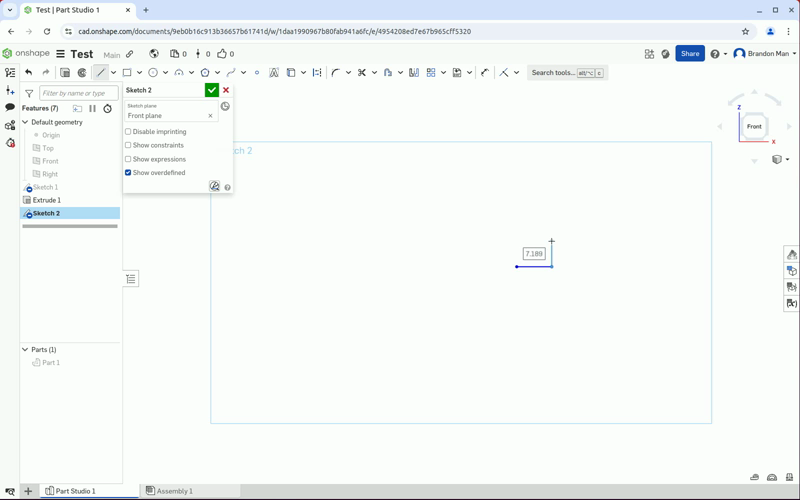
click(551, 240)
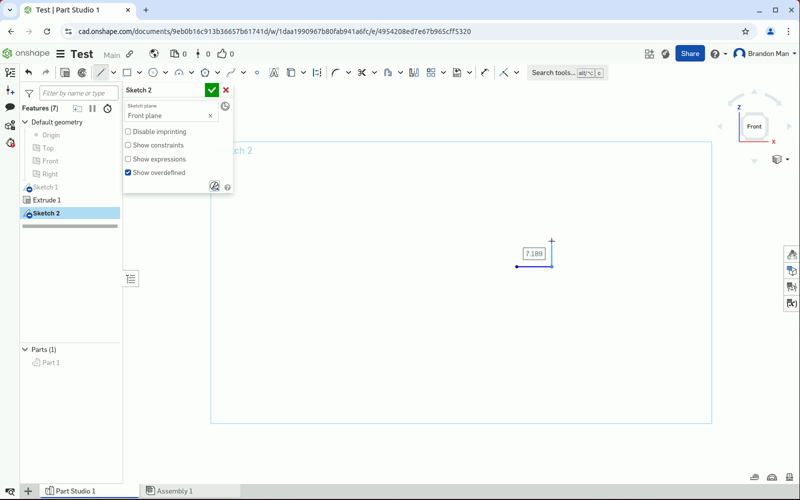
key_up(shift)
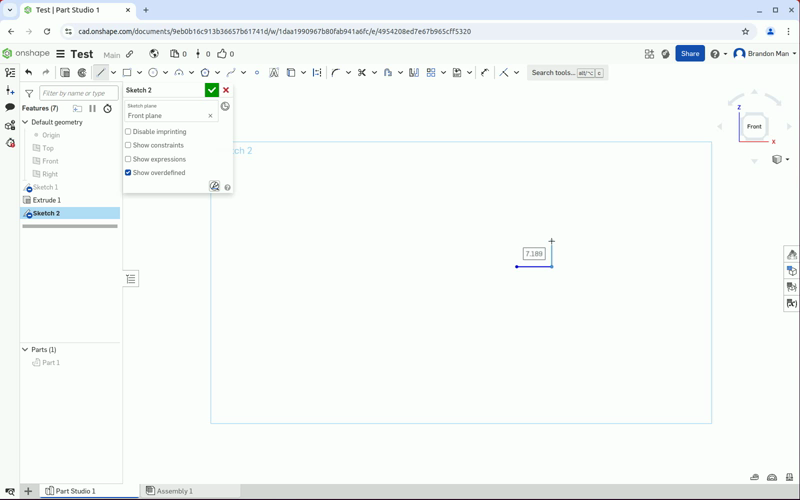
key_down(shift)
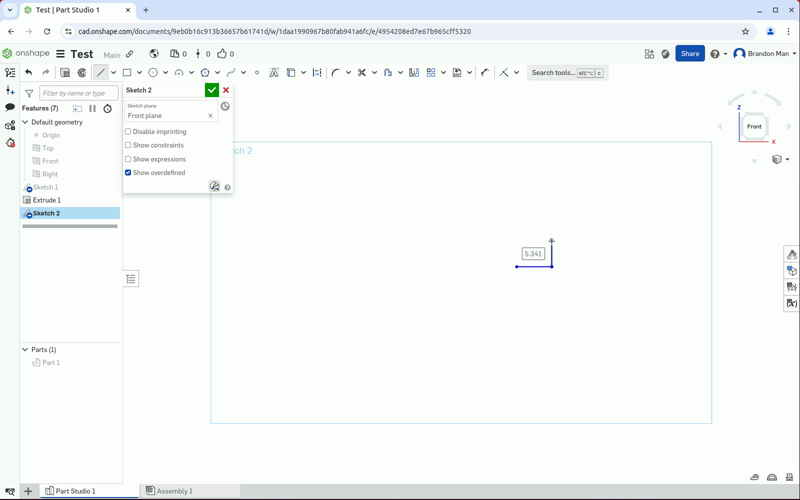
mouse_move(581, 240)
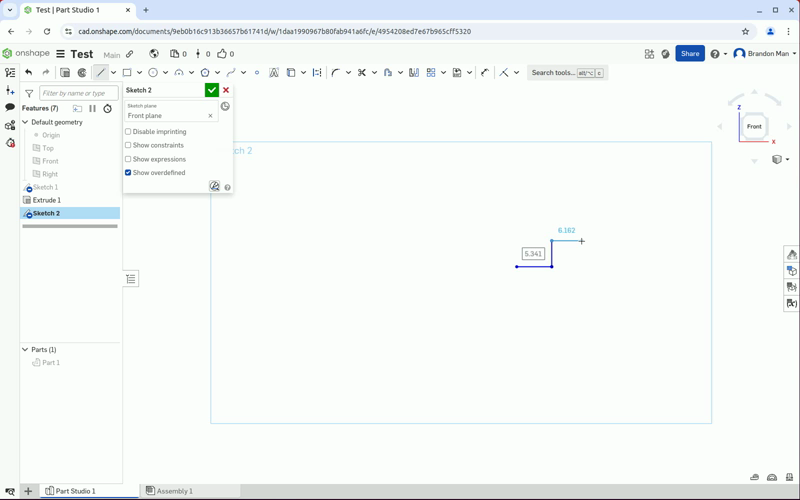
mouse_move(516, 240)
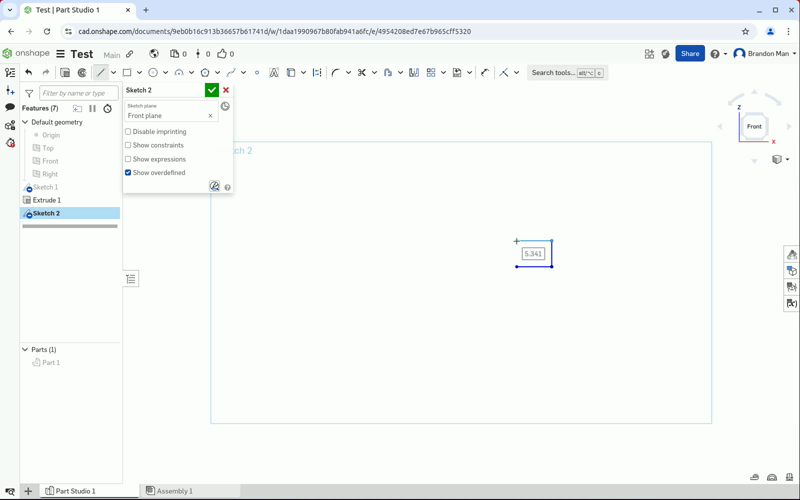
click(516, 240)
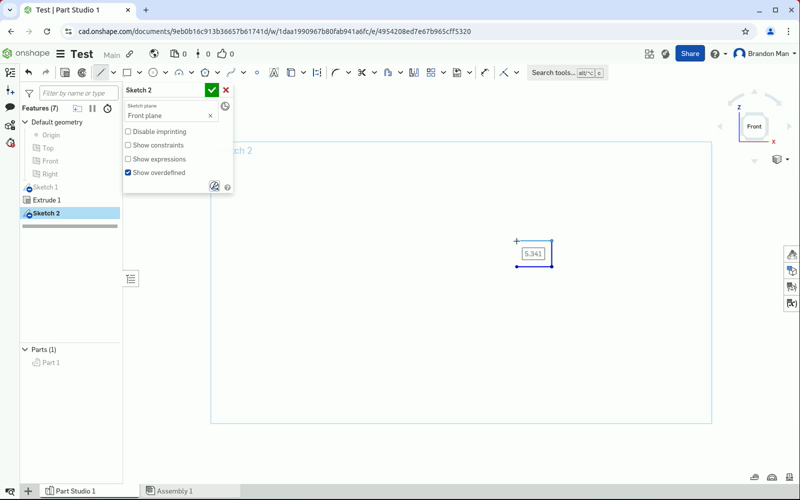
key_up(shift)
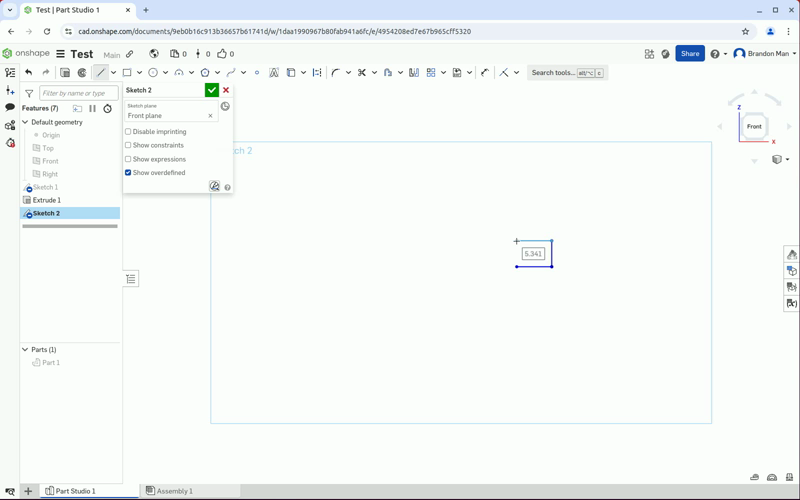
mouse_move(546, 240)
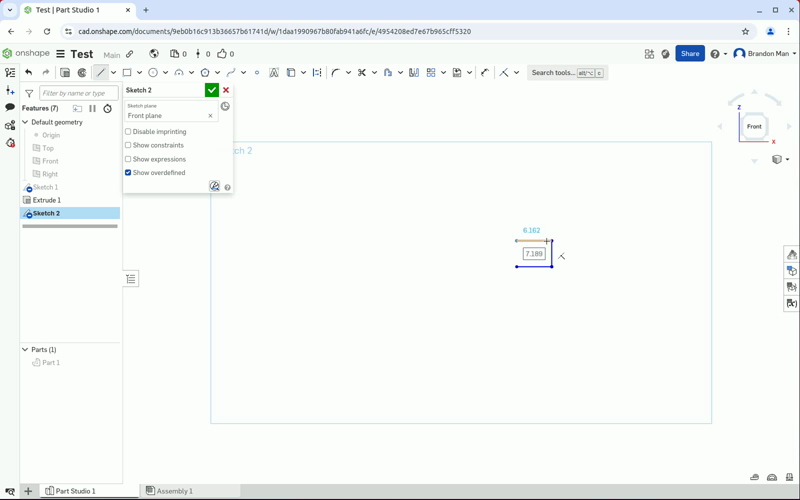
key_down(shift)
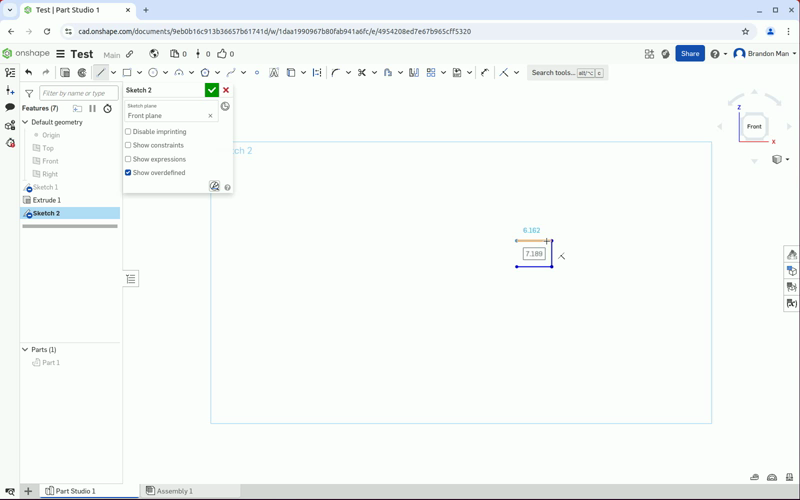
mouse_move(516, 266)
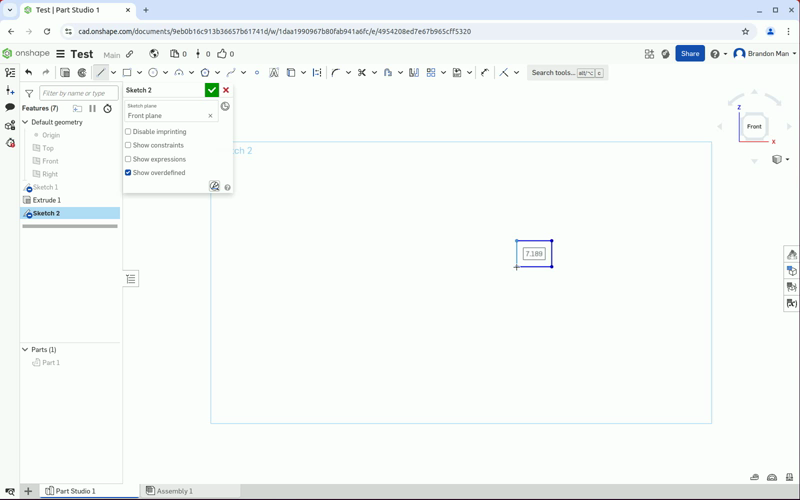
key_up(shift)
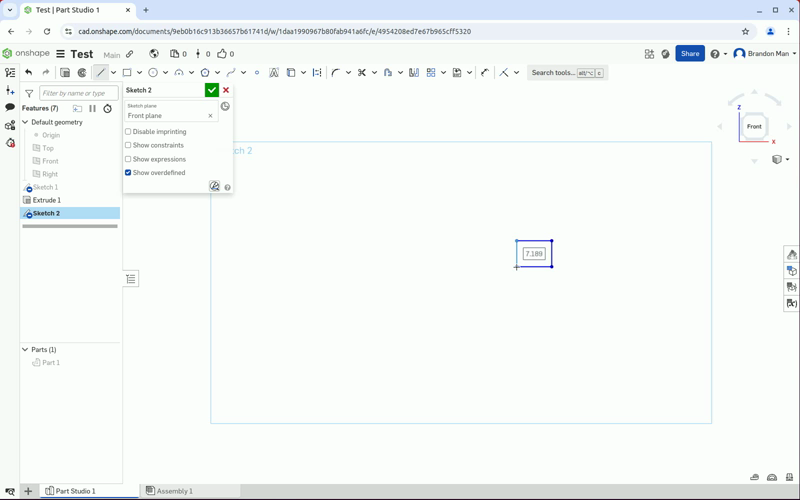
click(516, 266)
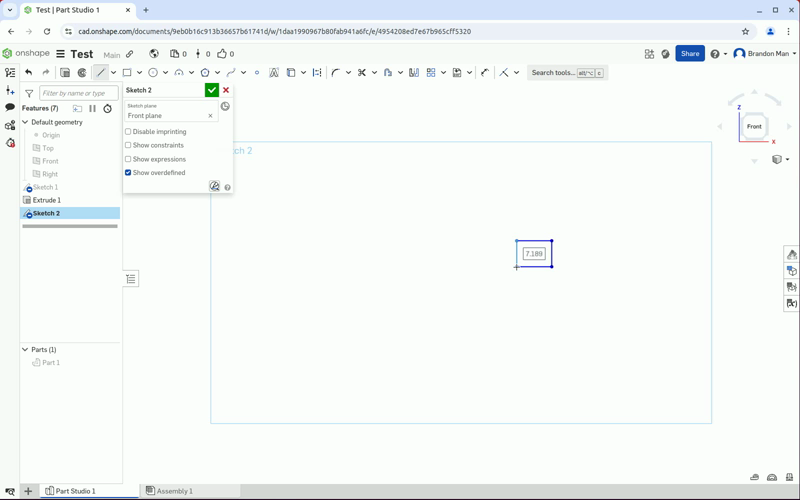
key(esc)
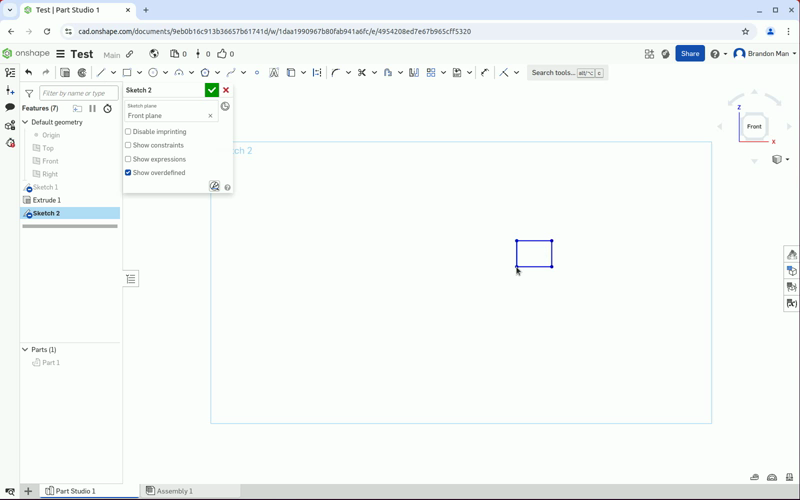
mouse_move(519, 244)
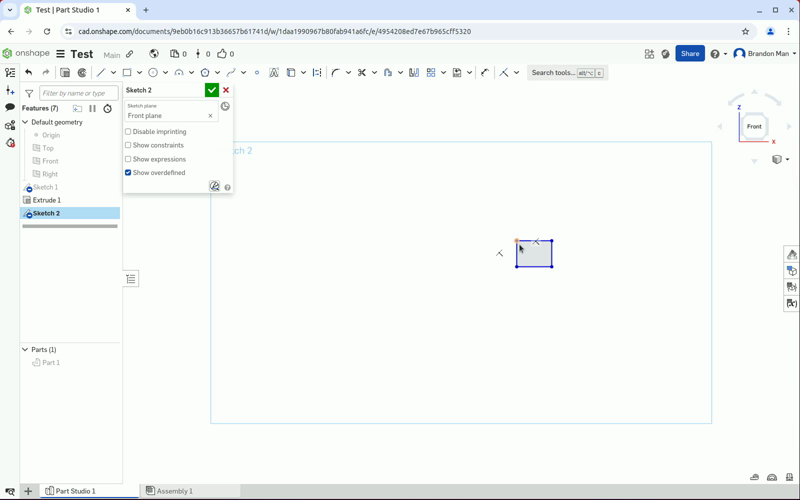
scroll(6)
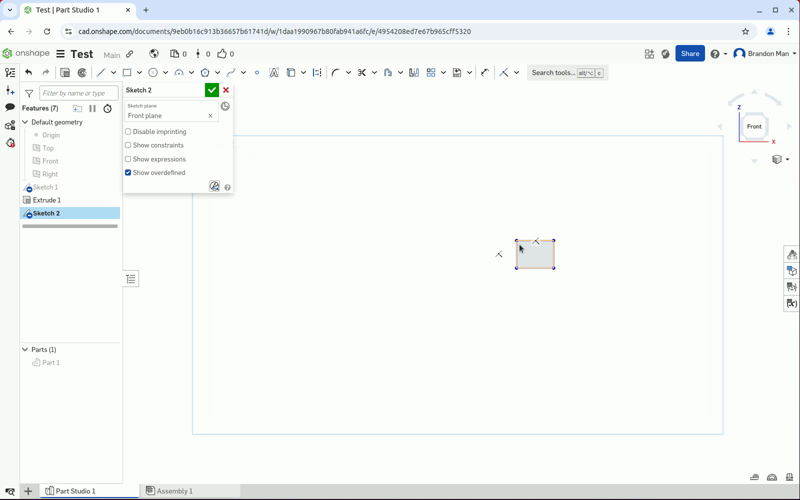
scroll(6)
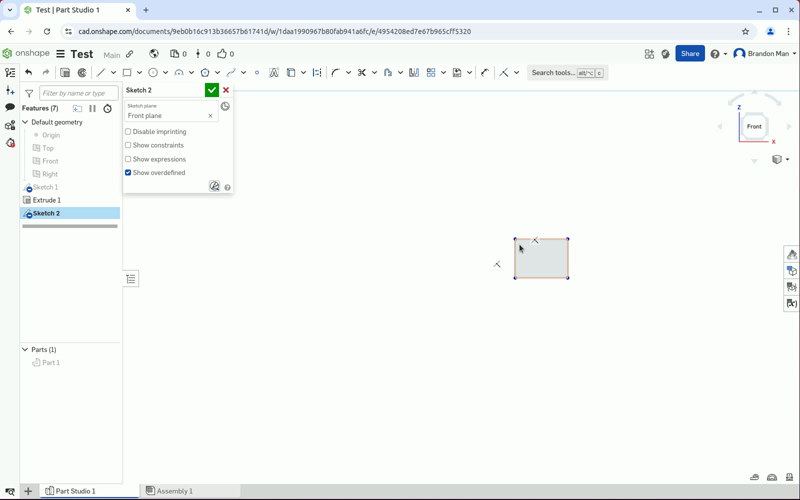
scroll(6)
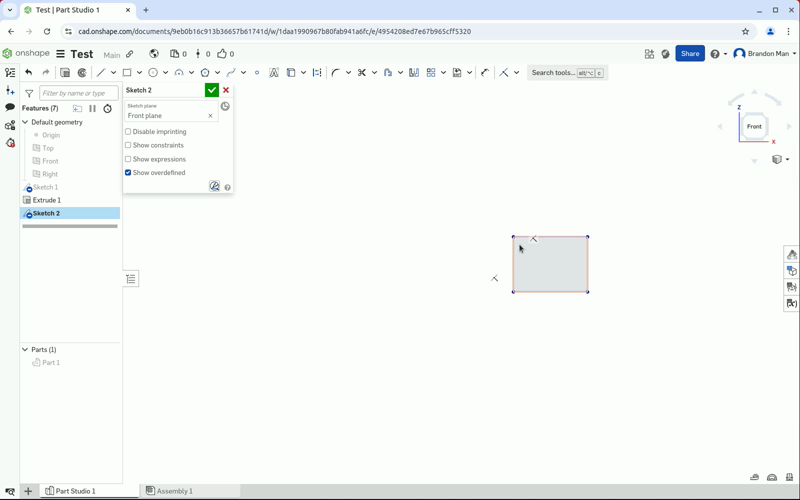
scroll(6)
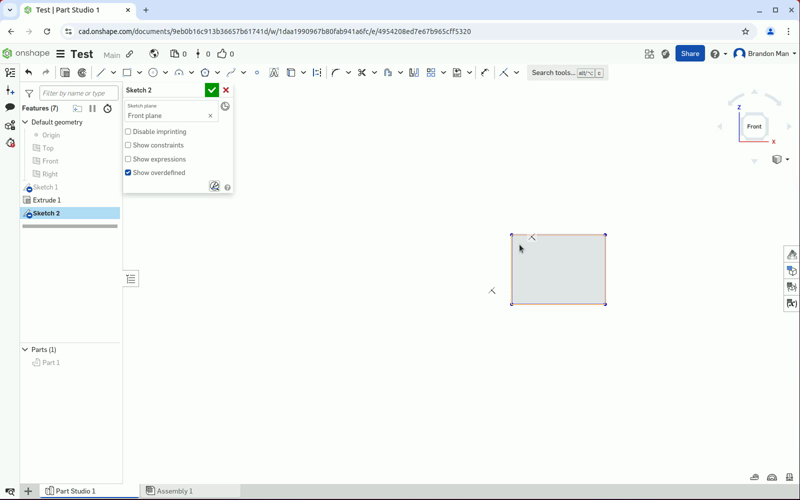
scroll(6)
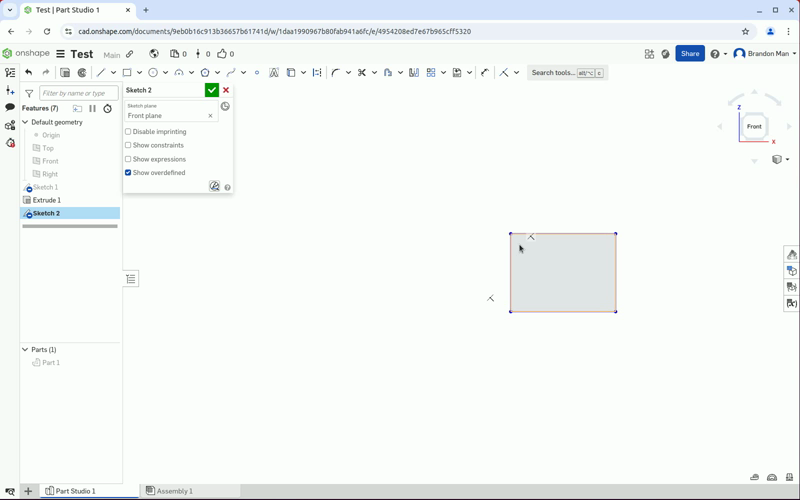
scroll(6)
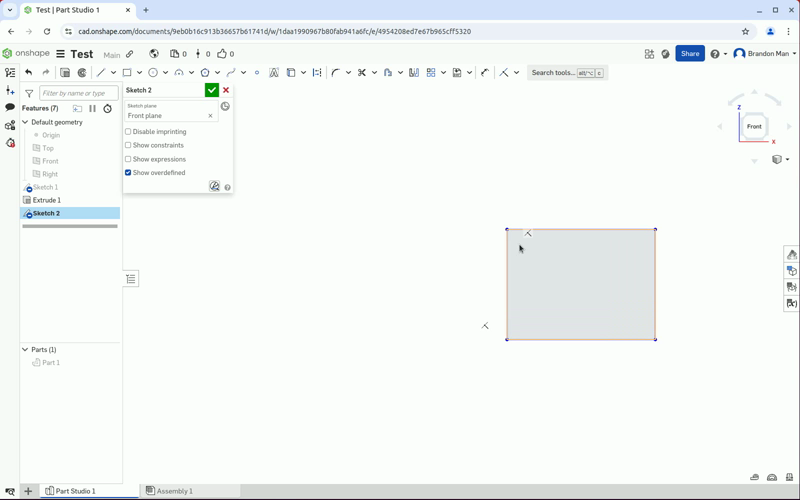
scroll(6)
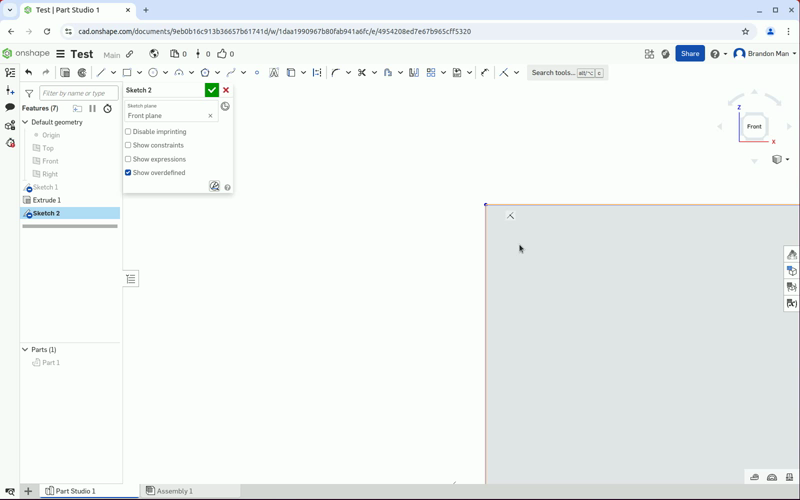
click(519, 244)
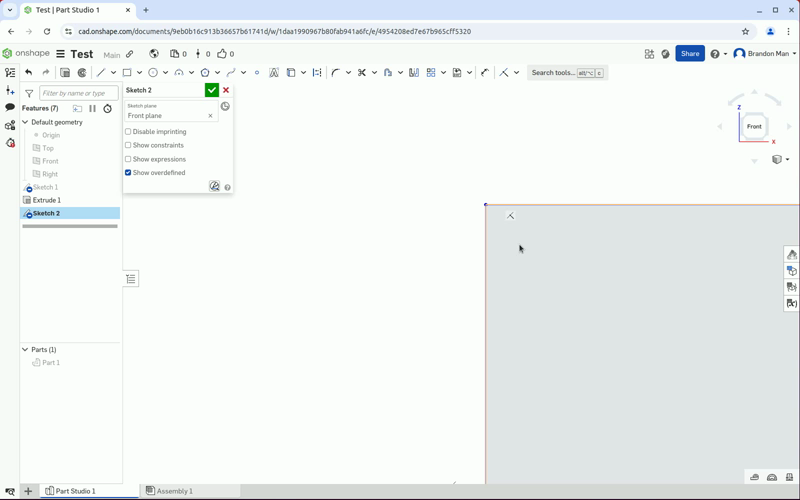
scroll(-6)
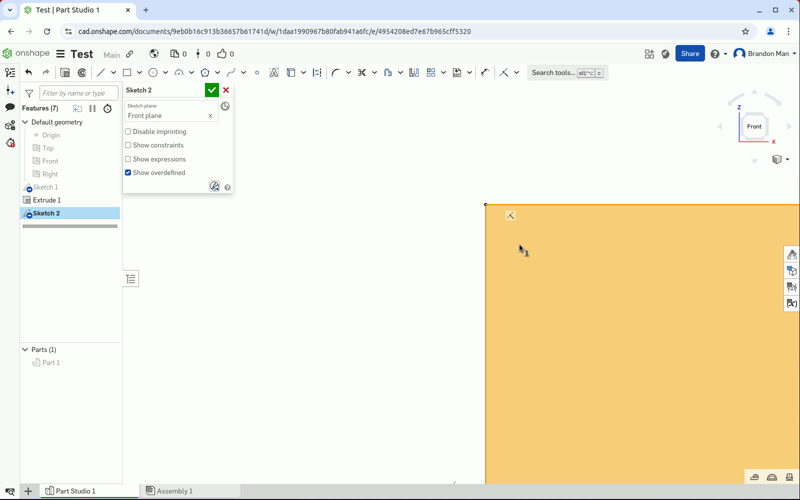
scroll(-6)
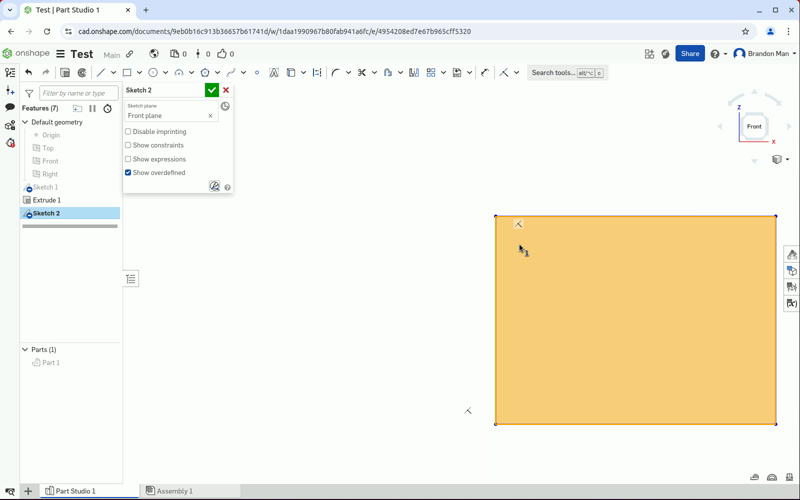
scroll(-6)
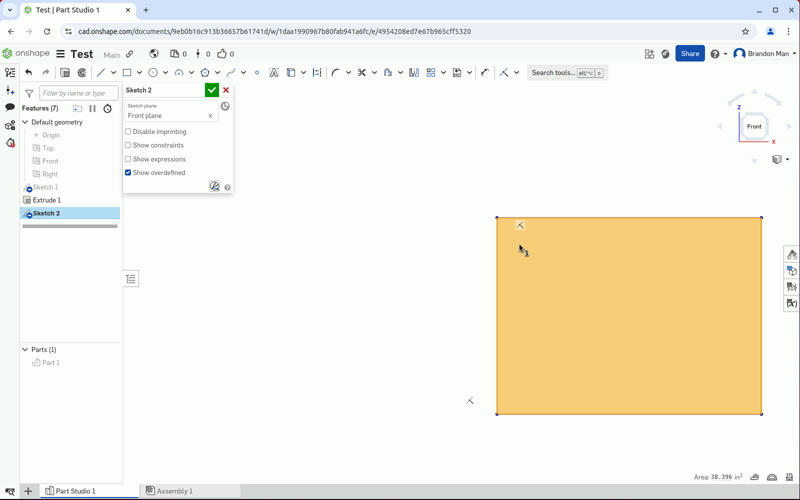
scroll(-6)
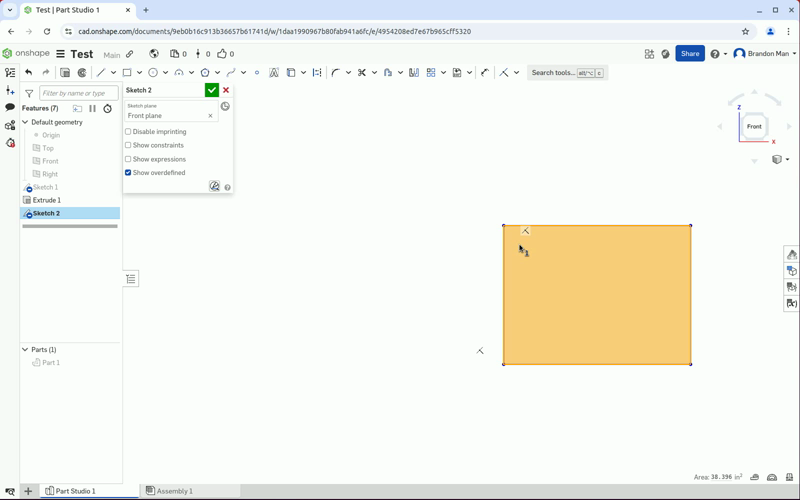
scroll(-6)
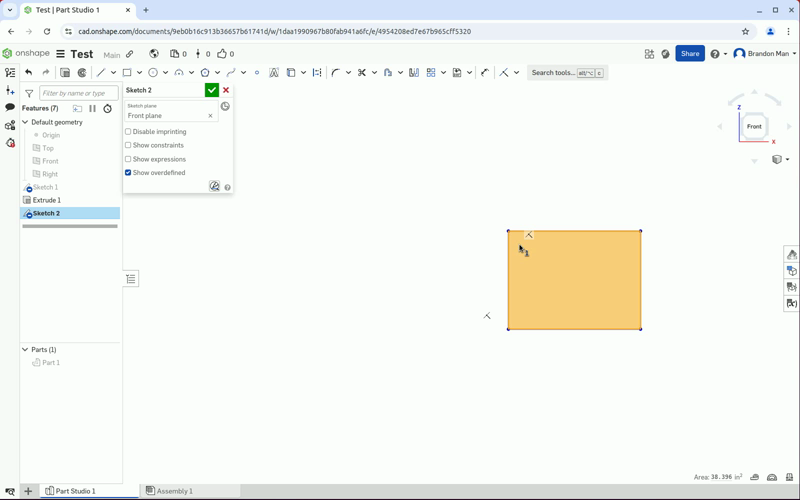
scroll(-6)
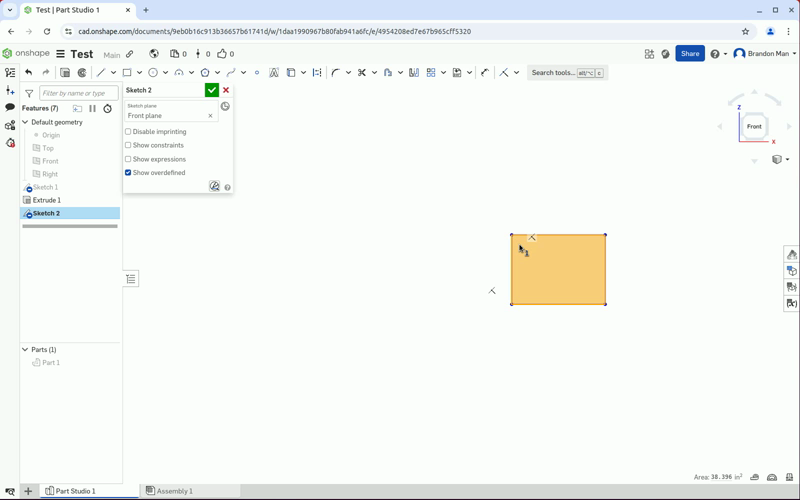
scroll(-6)
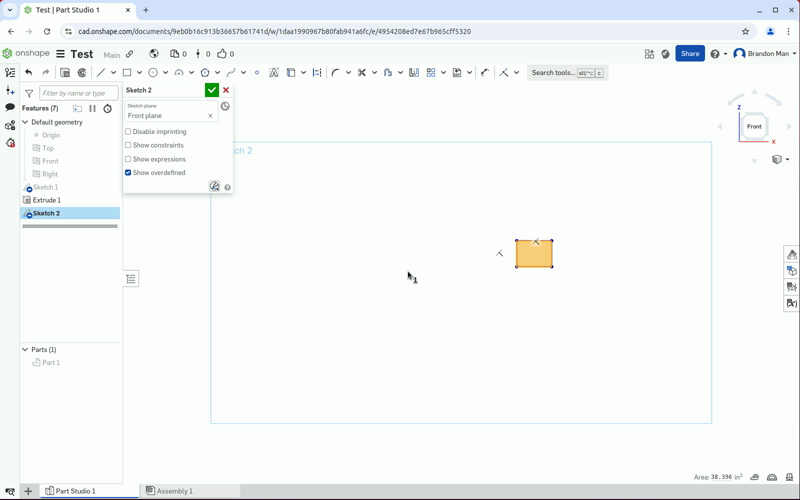
mouse_move(73, 352)
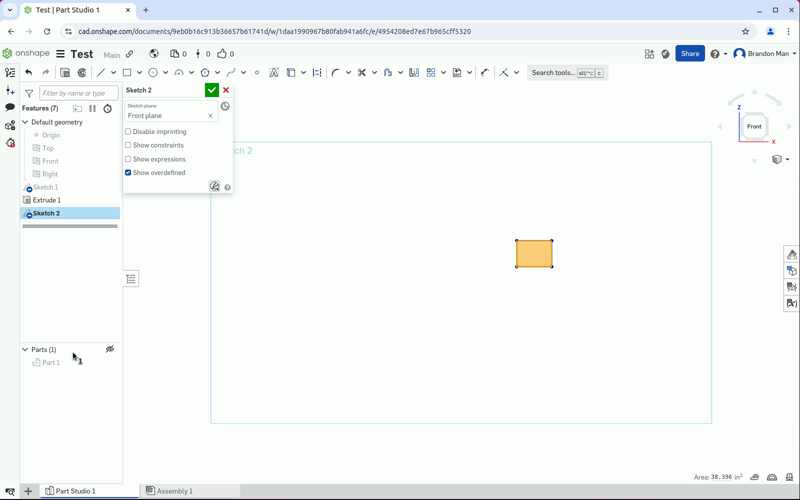
key(shift+y)
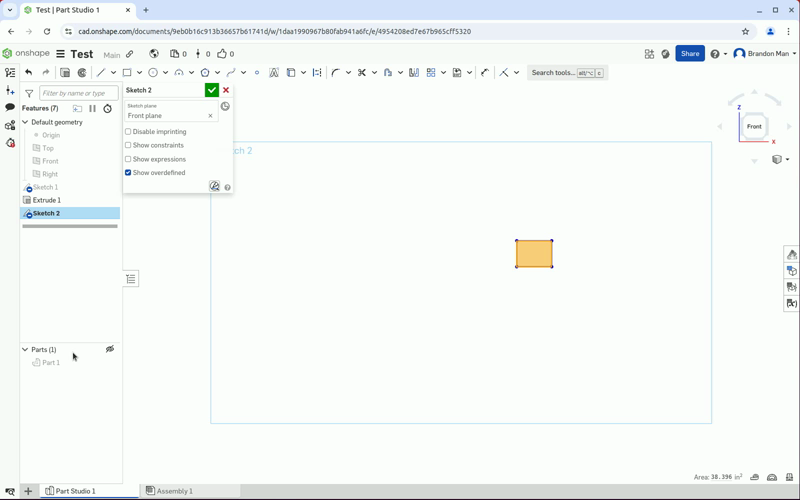
key(shift+e)
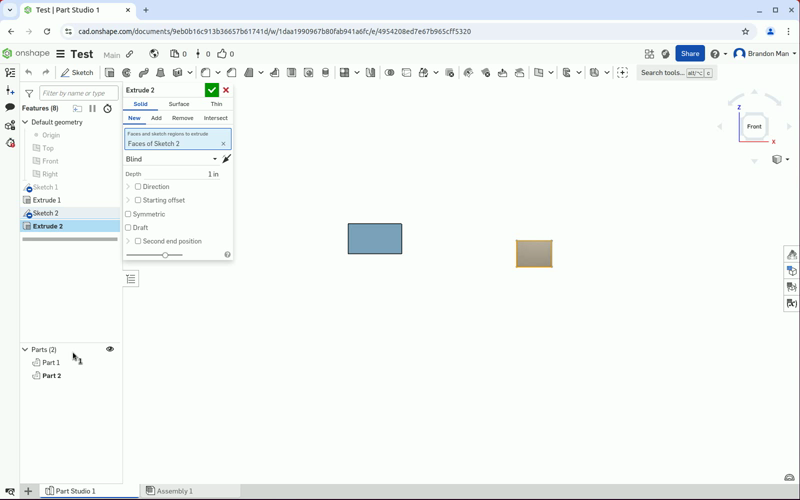
mouse_move(143, 106)
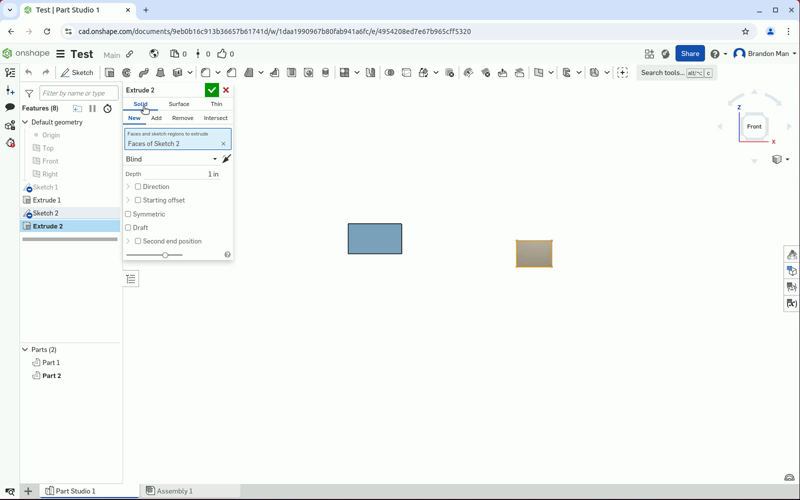
click(143, 106)
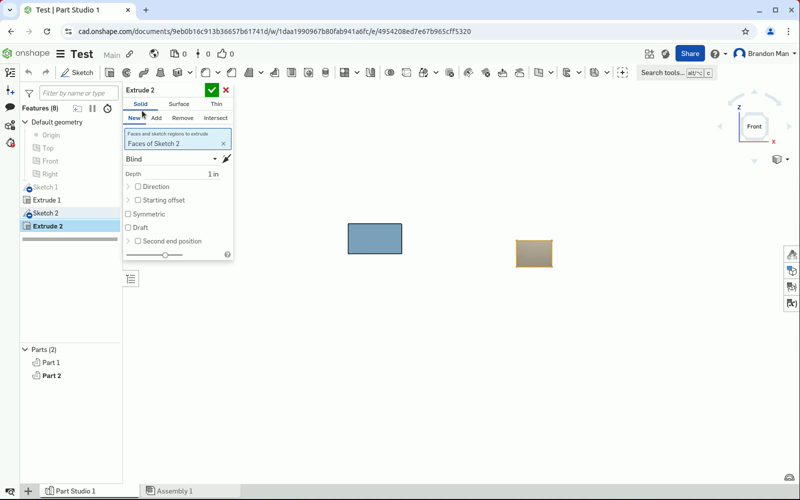
mouse_move(137, 120)
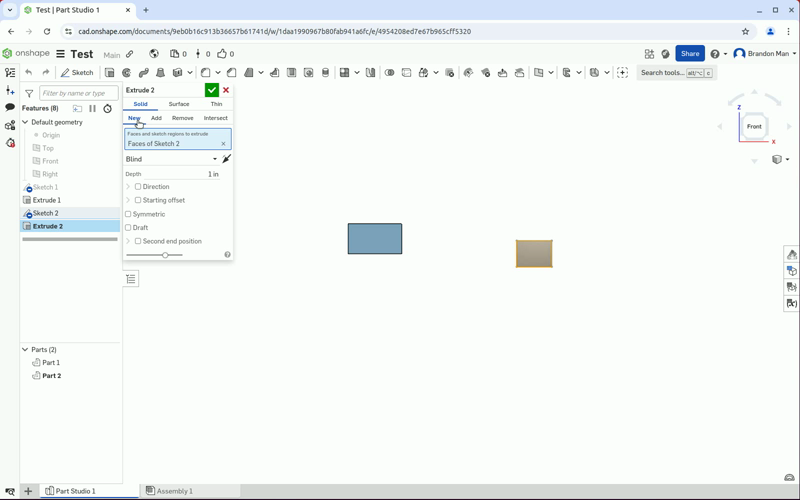
click(137, 120)
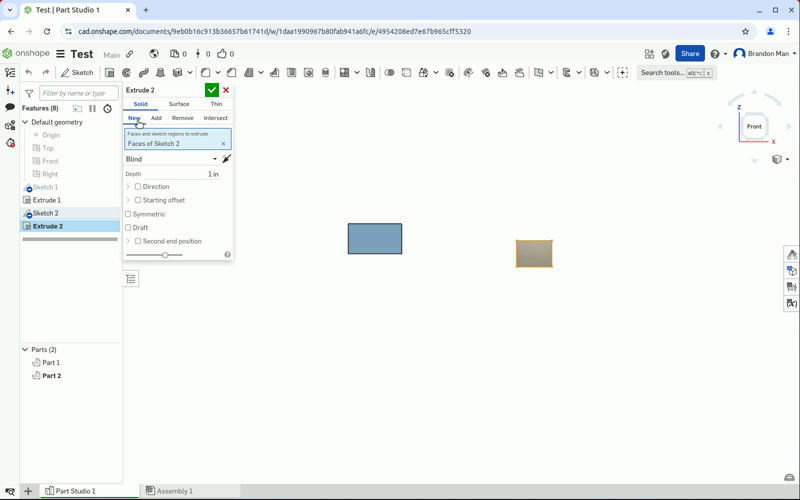
key(tab, 4)
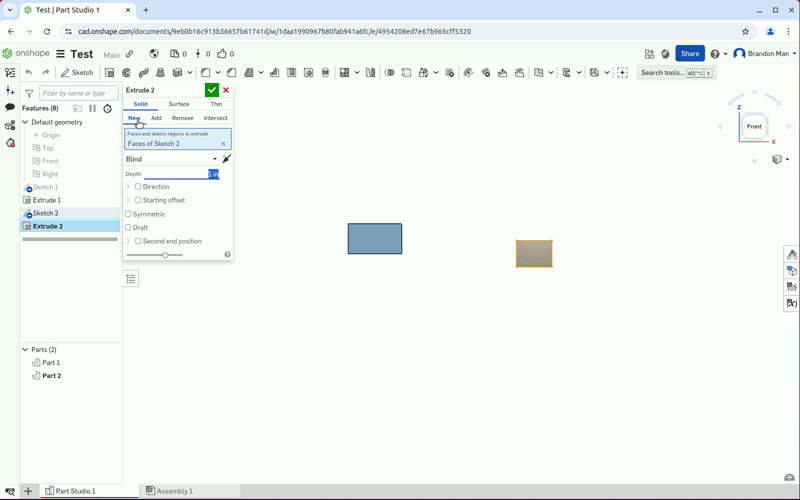
text(5.296)
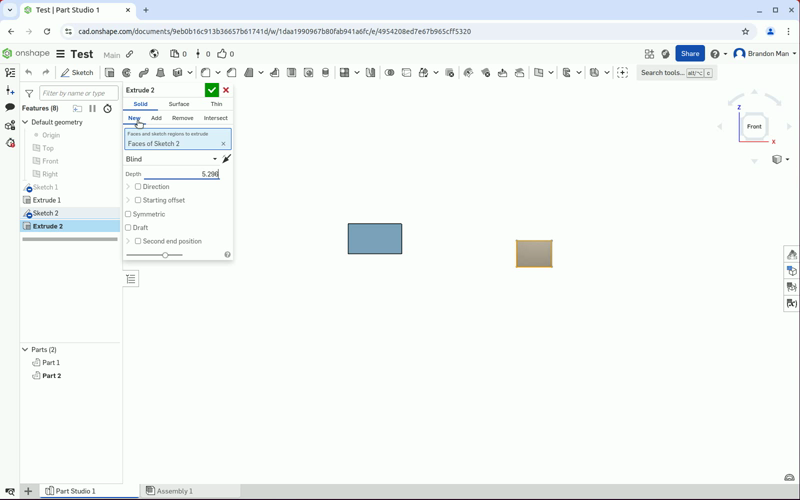
key(enter)
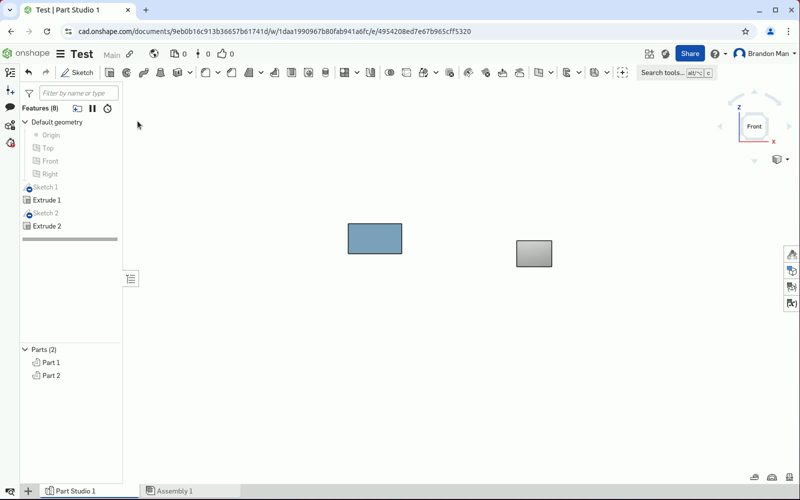
key(shift+h)
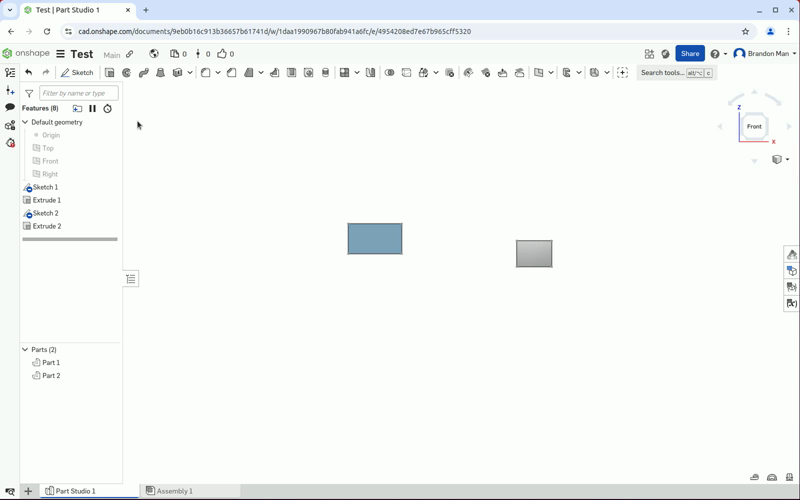
key(shift+h)
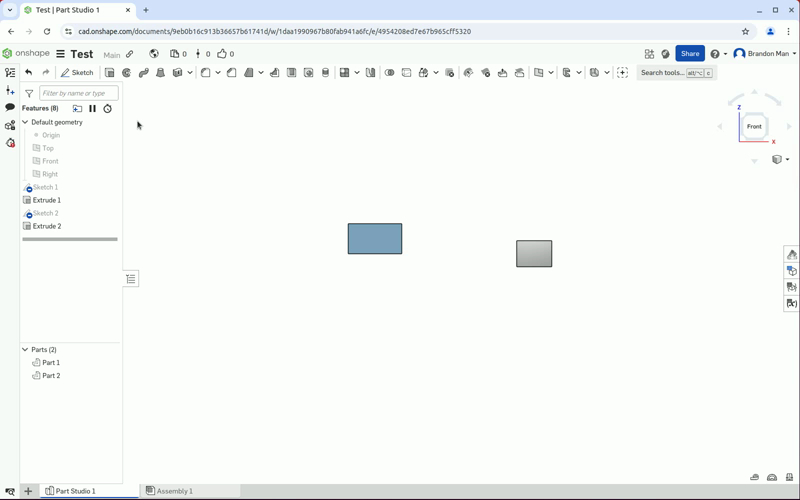
mouse_move(73, 189)
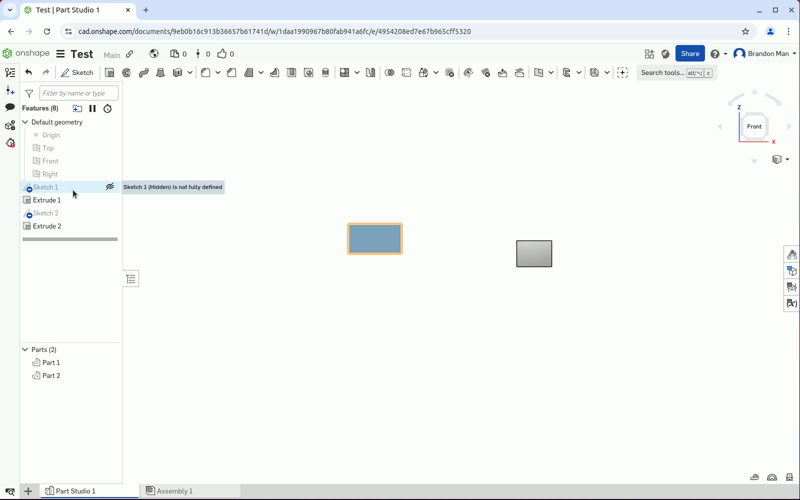
click(73, 189)
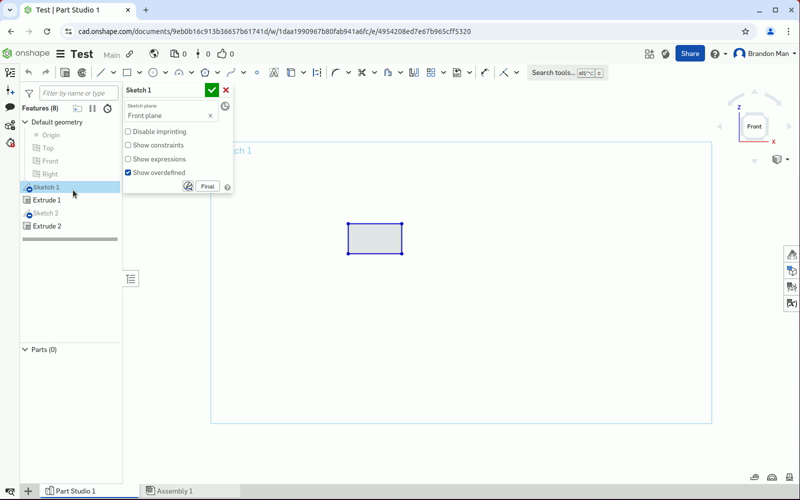
mouse_move(229, 92)
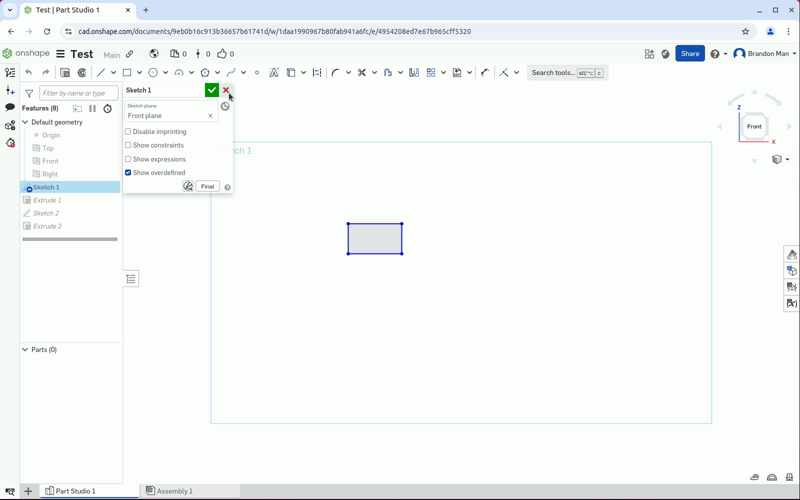
click(229, 92)
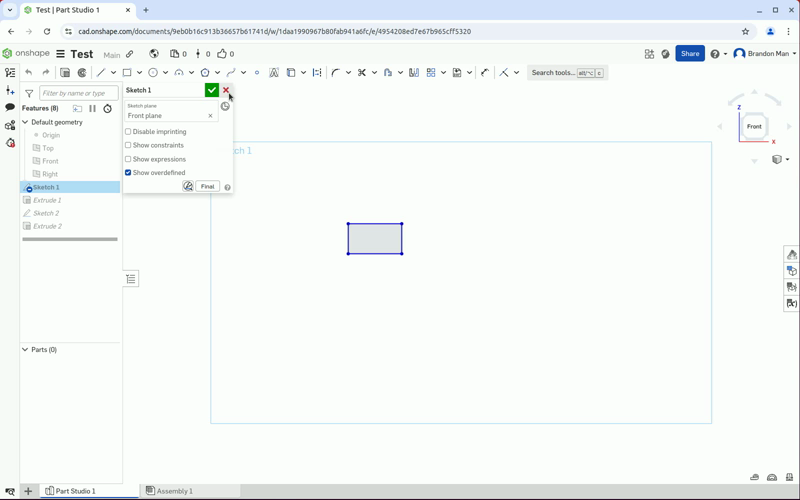
key(shift+s)
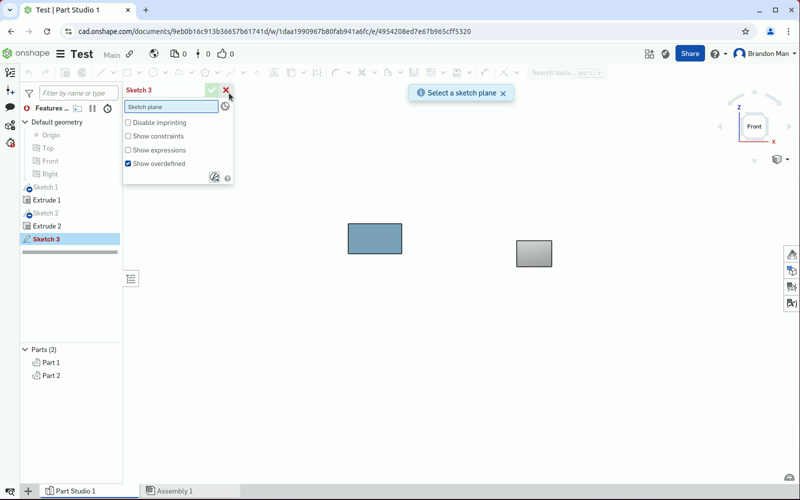
mouse_move(73, 163)
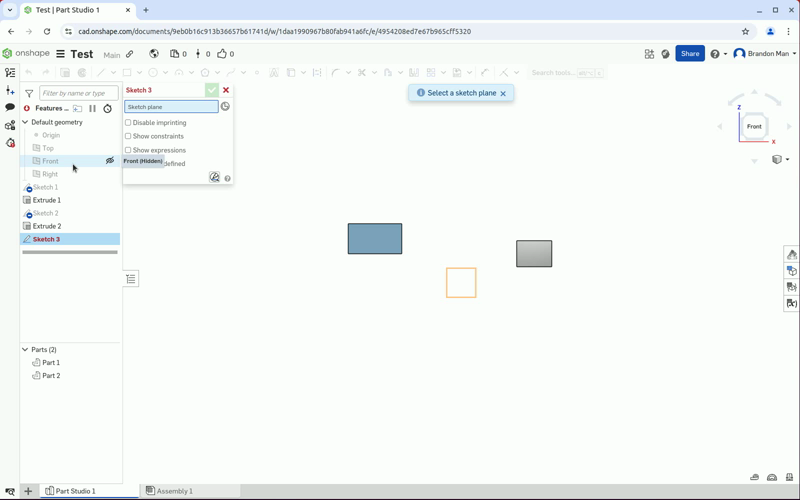
click(73, 163)
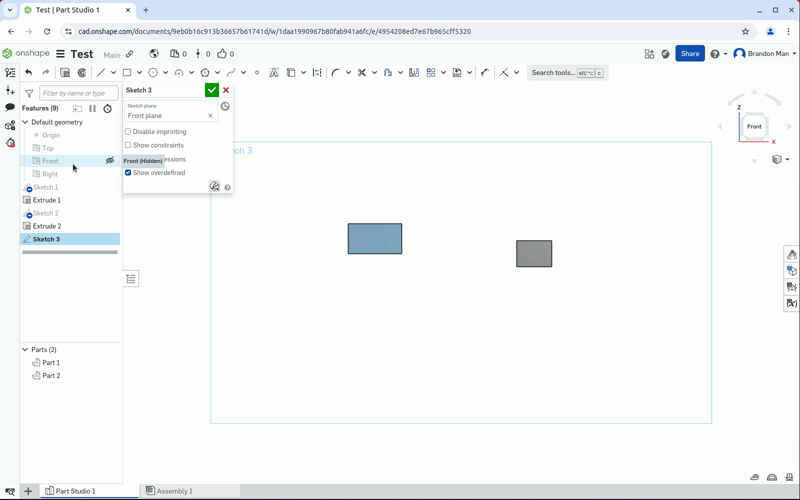
mouse_move(73, 352)
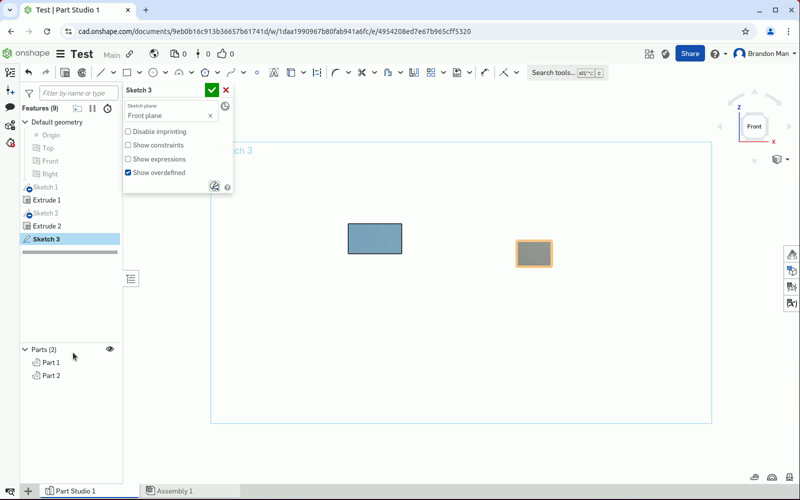
key(y)
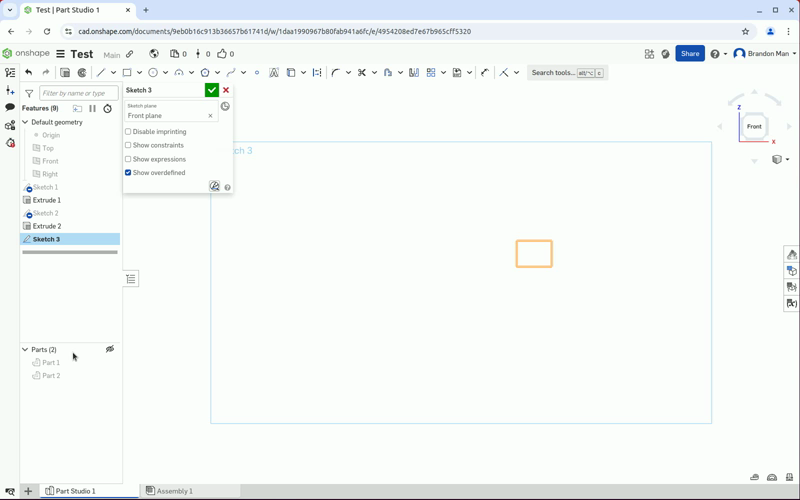
key(c)
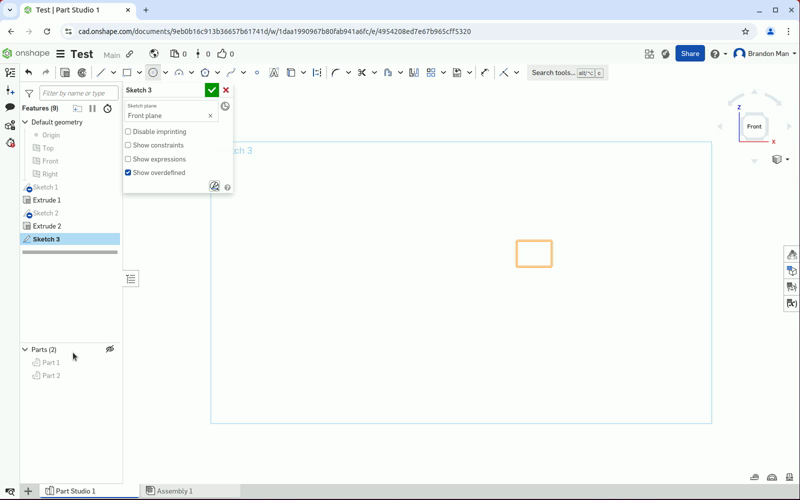
key_down(shift)
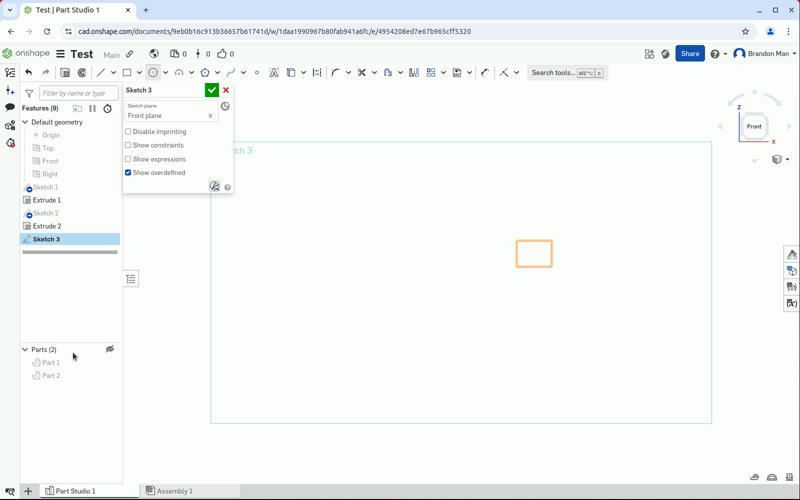
mouse_move(477, 216)
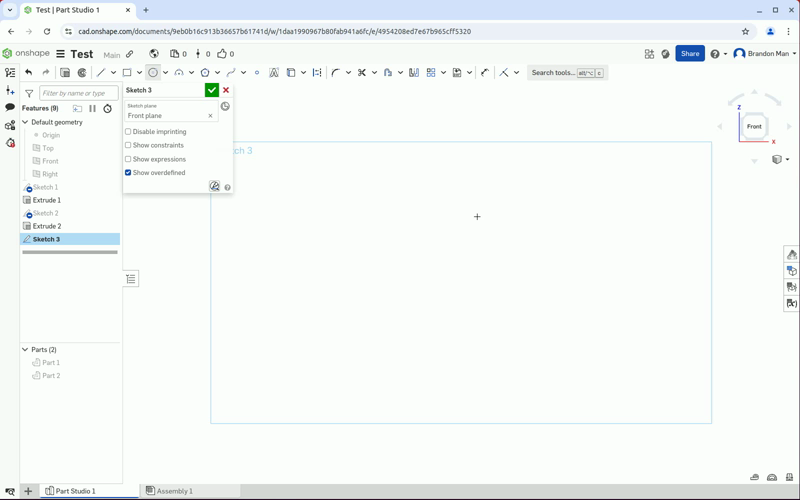
click(477, 216)
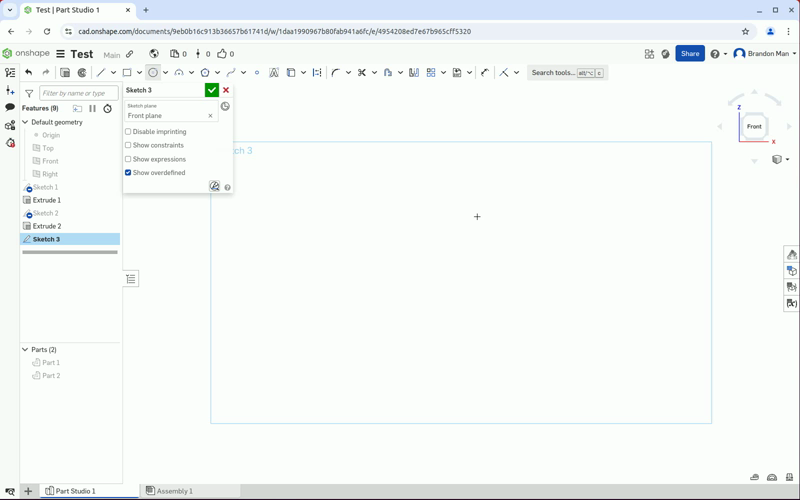
key_up(shift)
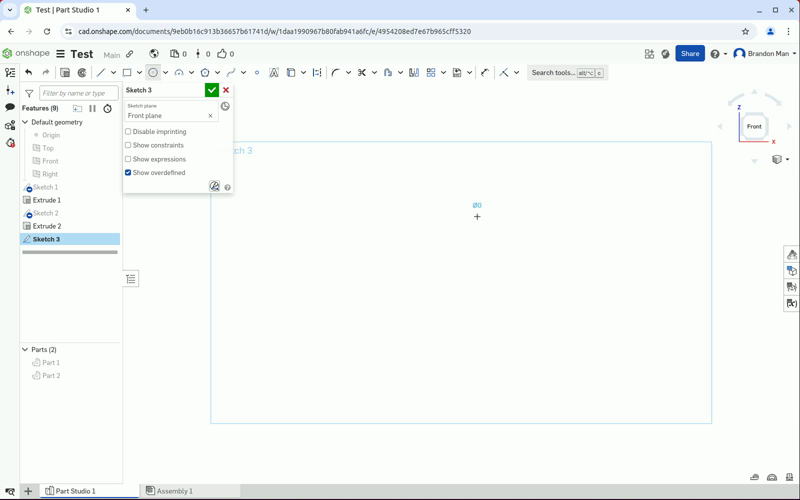
mouse_move(501, 216)
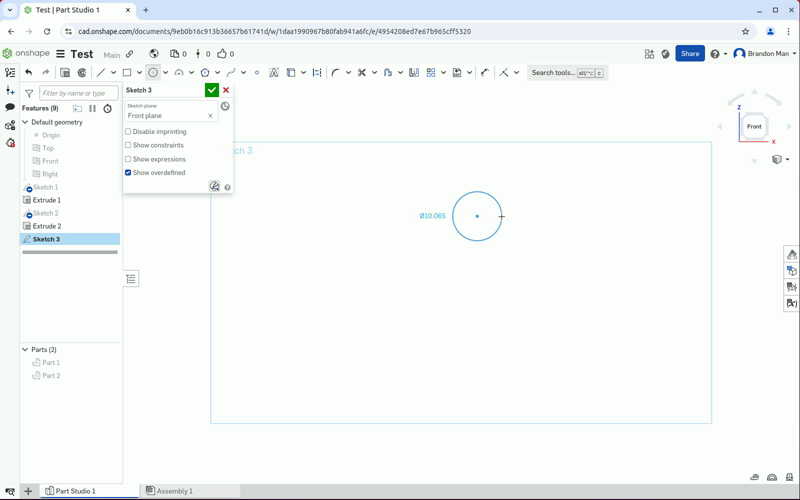
click(501, 216)
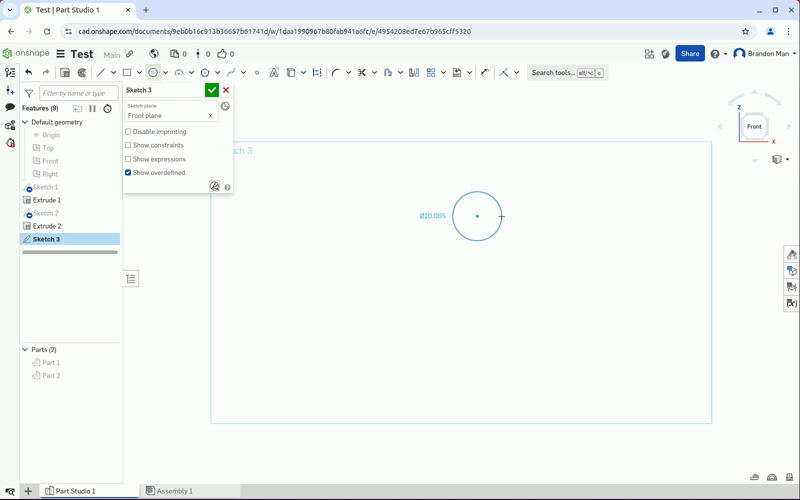
key(esc)
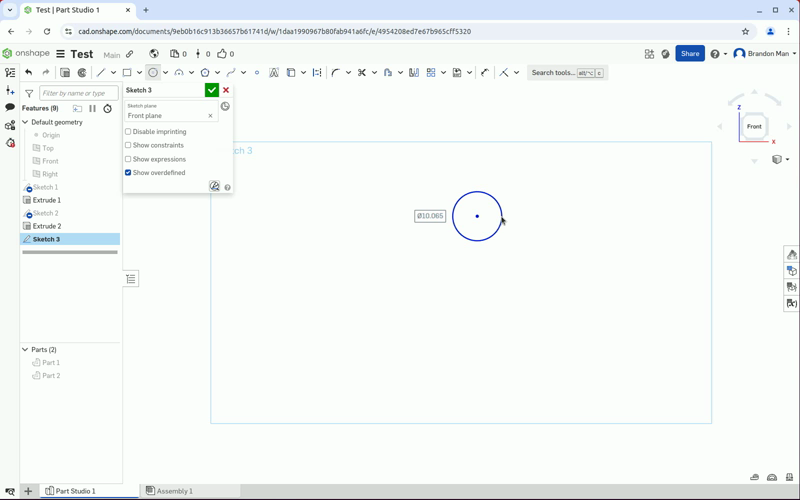
key(c)
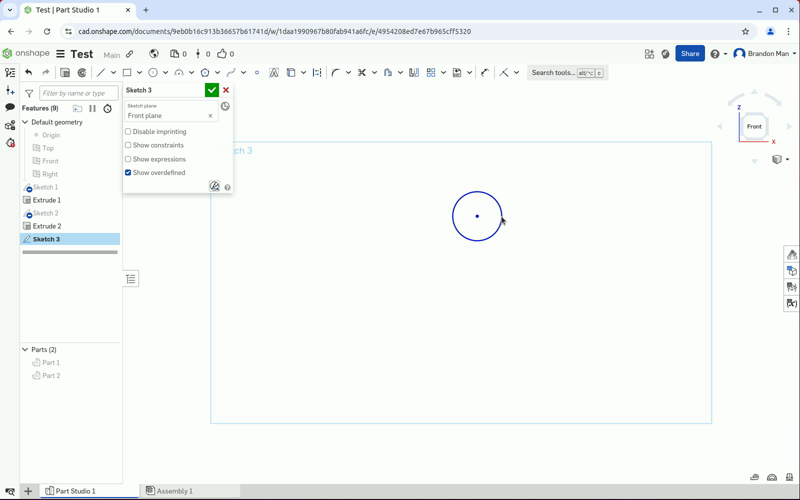
key_down(shift)
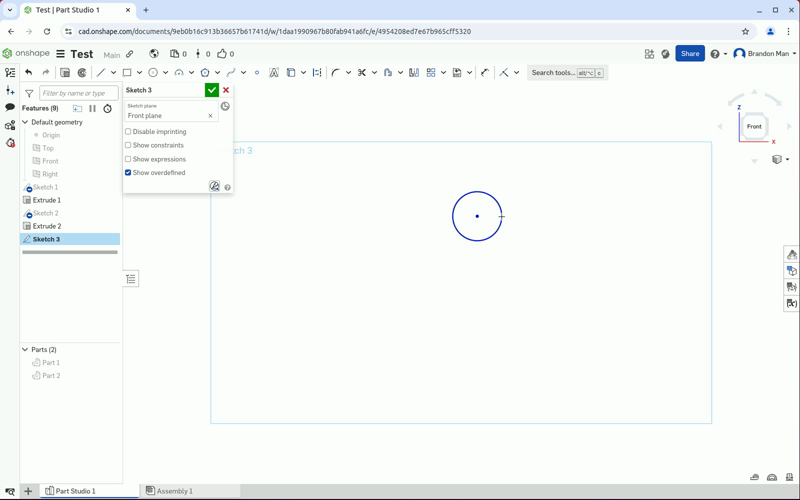
mouse_move(468, 230)
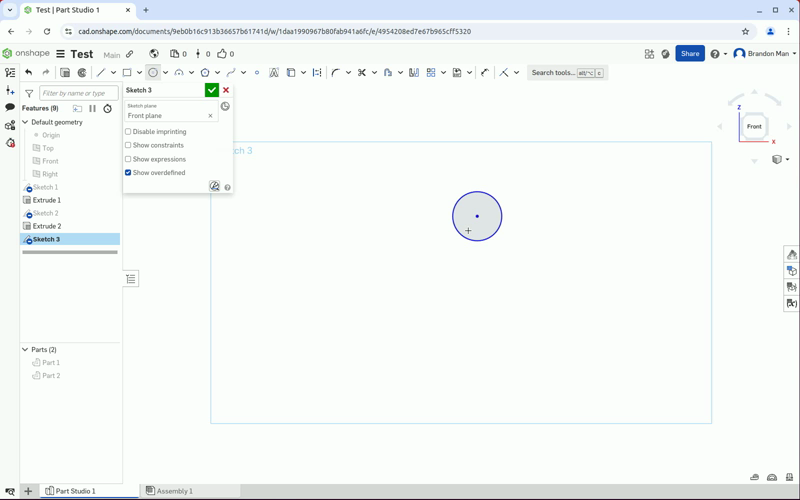
click(468, 230)
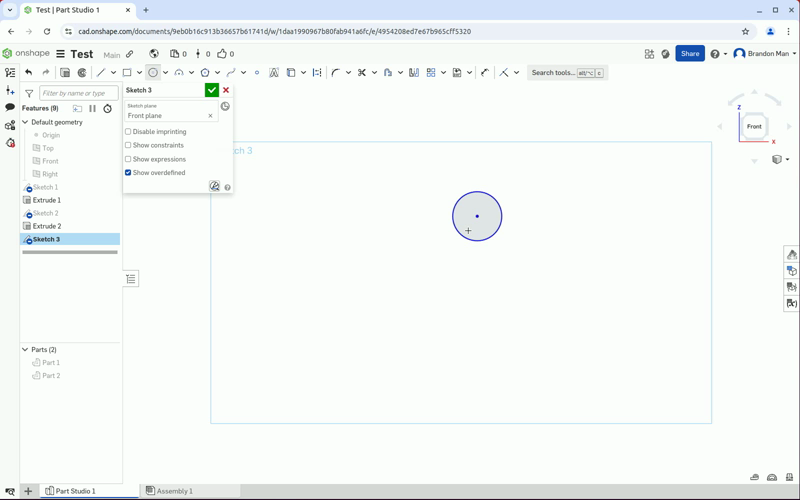
key_up(shift)
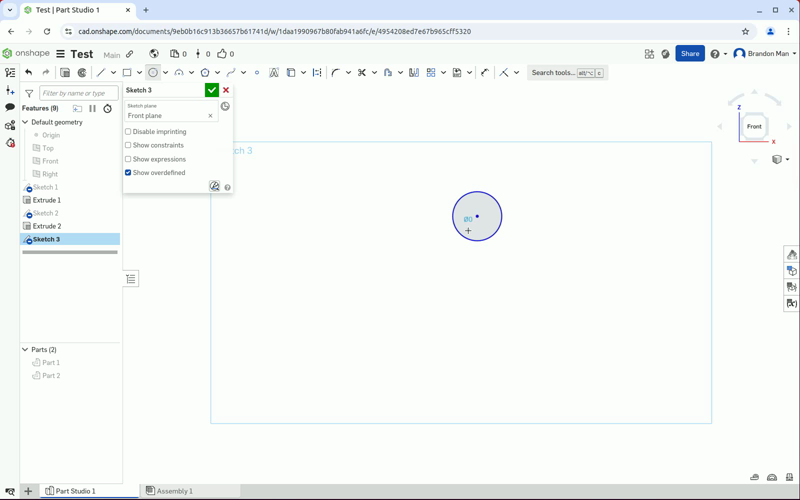
mouse_move(470, 230)
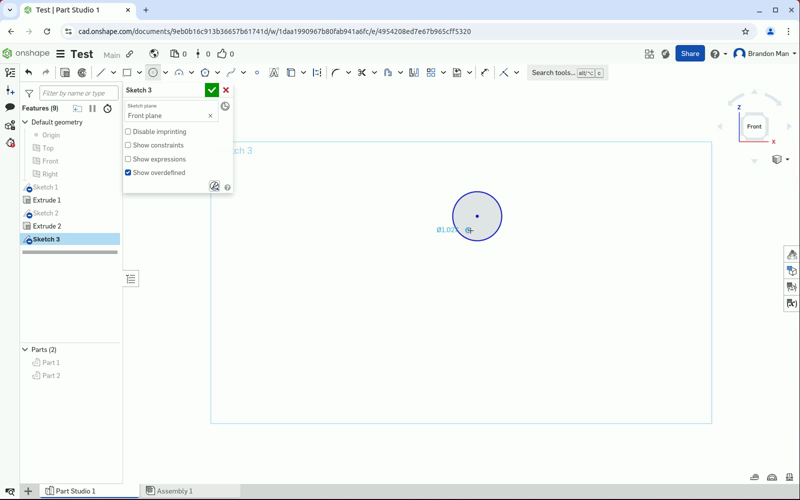
scroll(6)
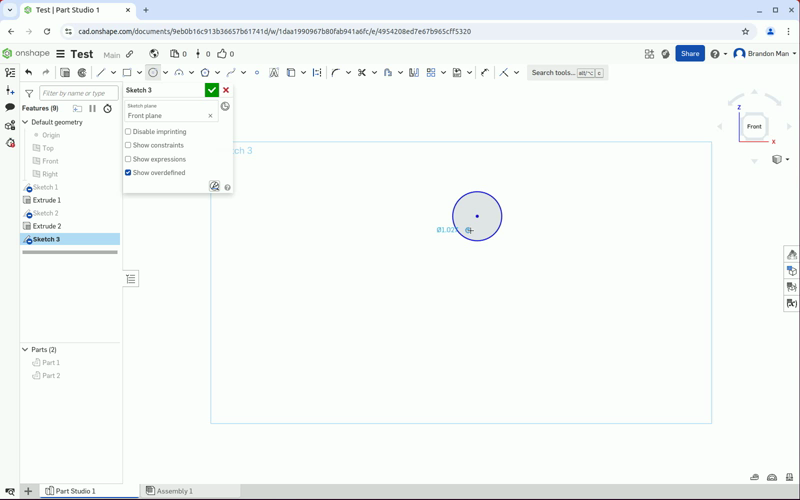
scroll(6)
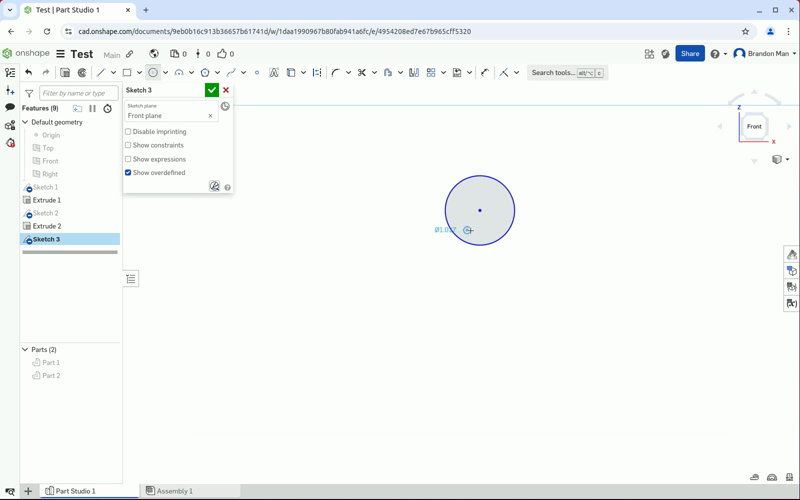
scroll(6)
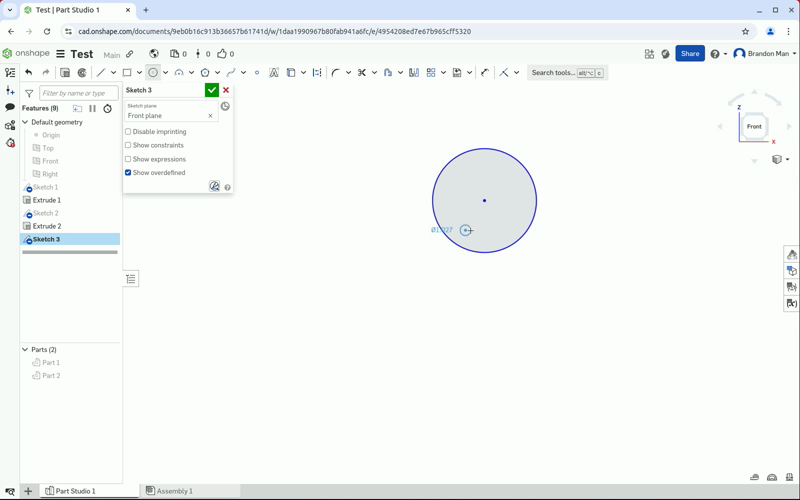
scroll(6)
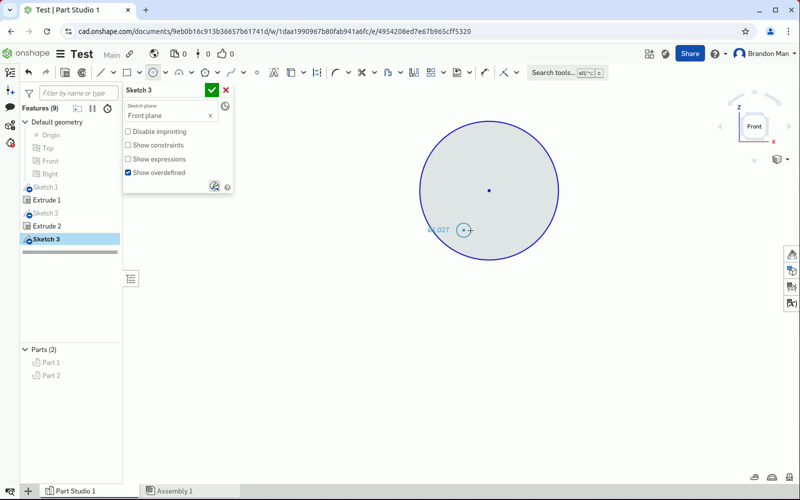
scroll(6)
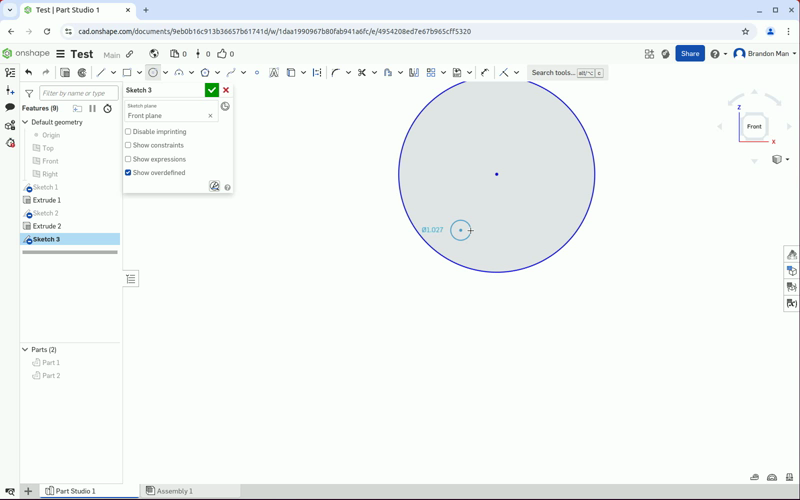
scroll(6)
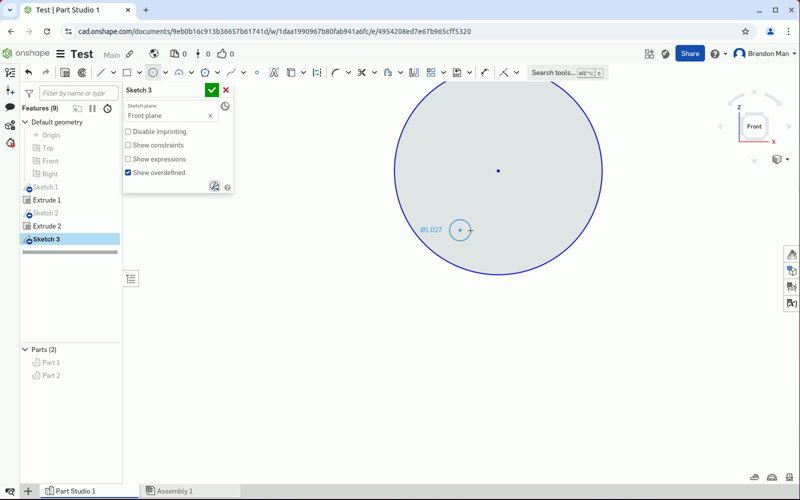
scroll(6)
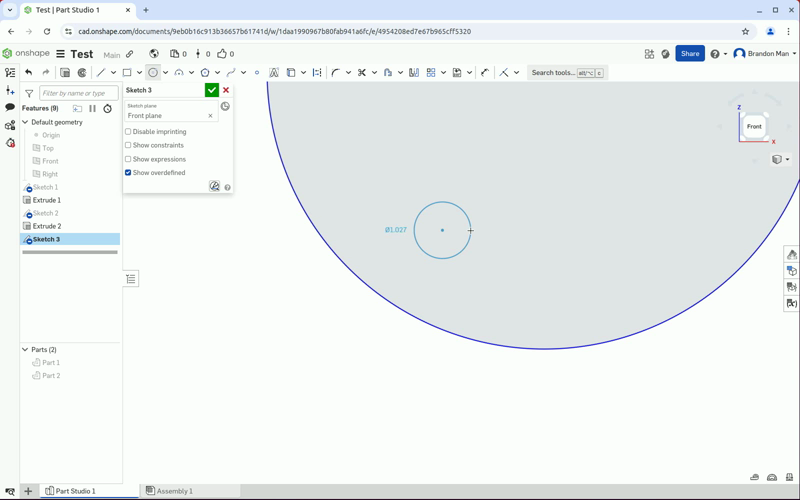
click(470, 230)
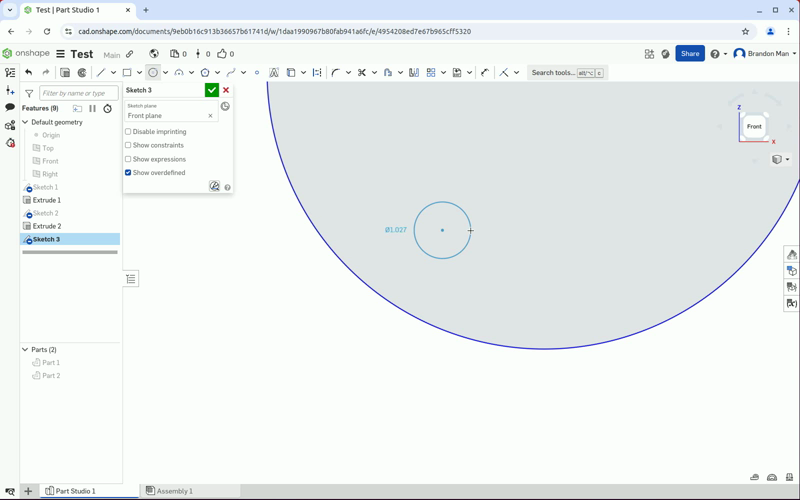
scroll(-6)
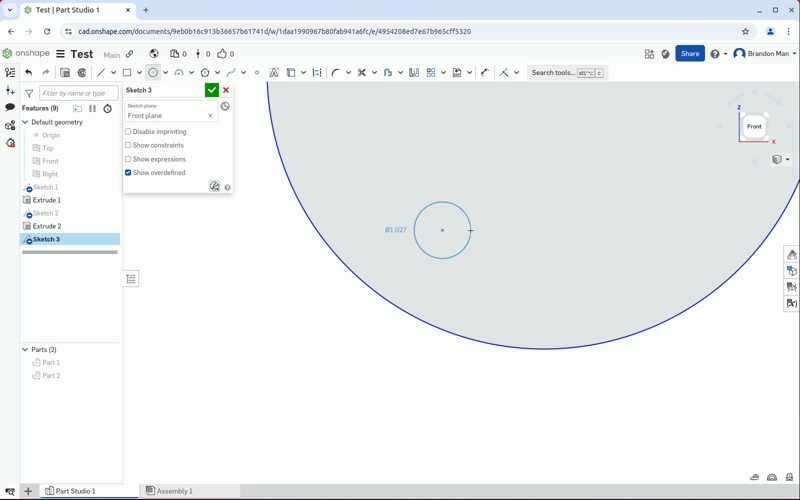
scroll(-6)
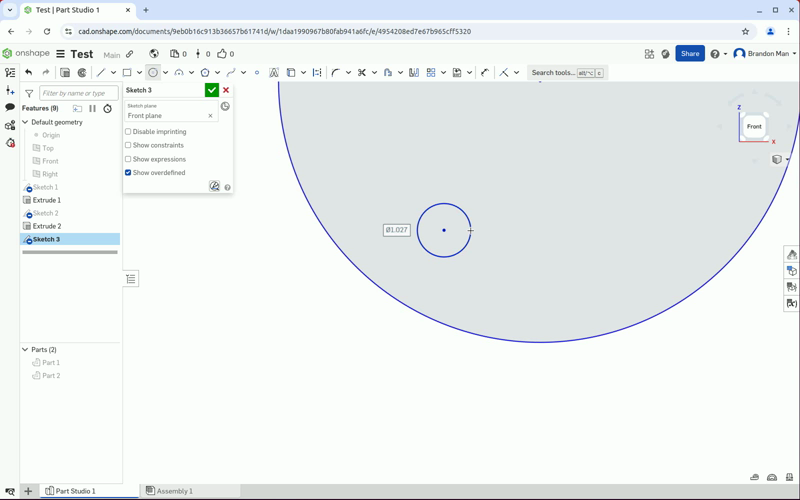
scroll(-6)
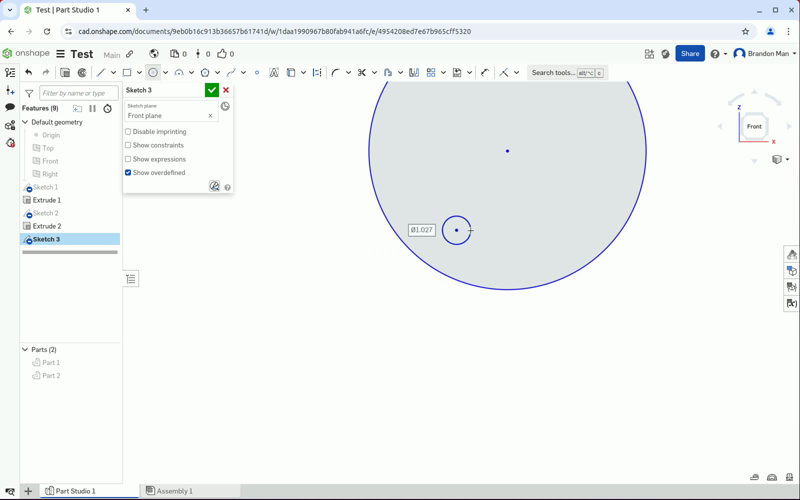
scroll(-6)
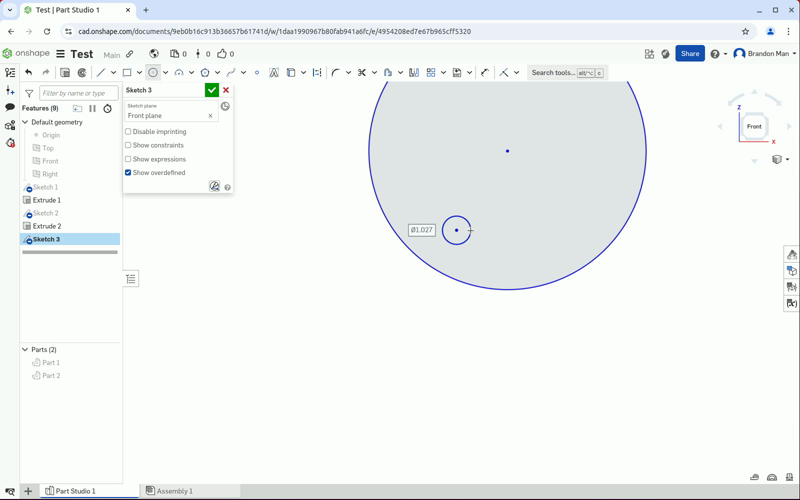
scroll(-6)
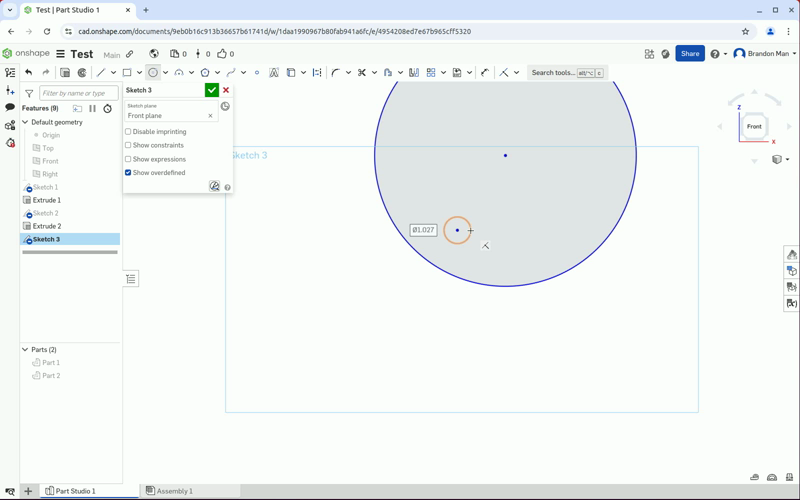
scroll(-6)
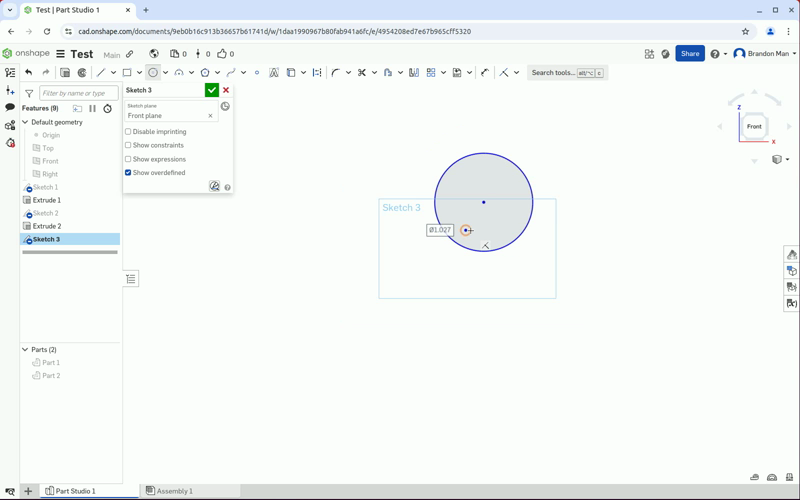
scroll(-6)
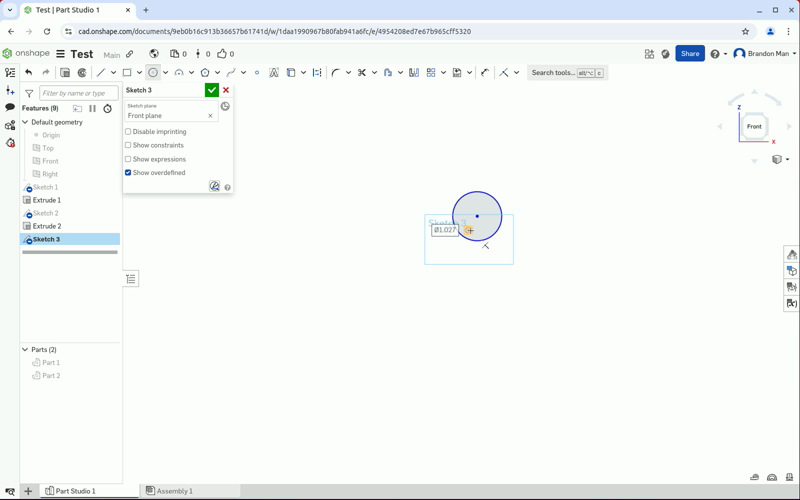
key(esc)
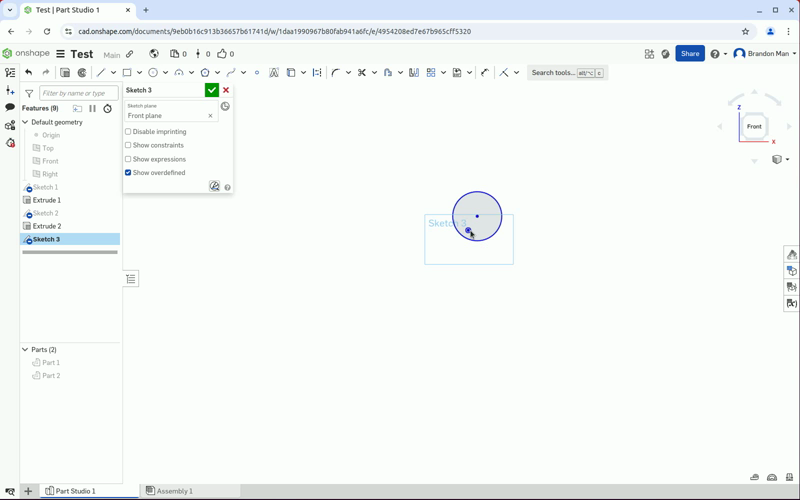
mouse_move(492, 211)
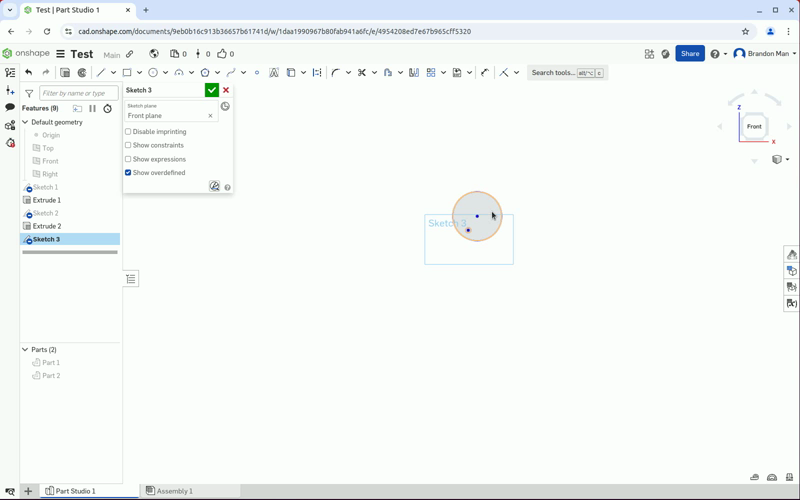
click(492, 211)
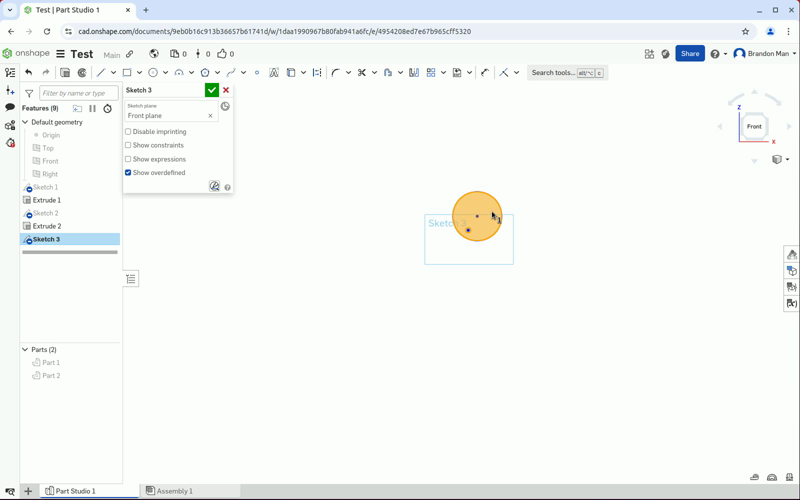
mouse_move(73, 352)
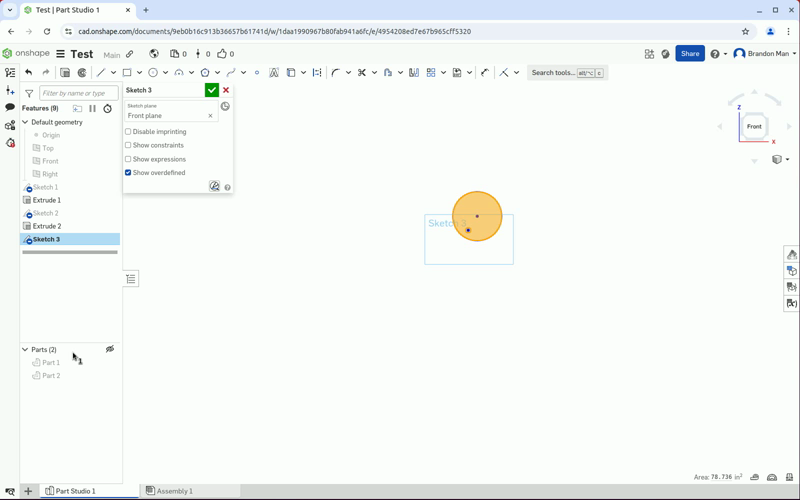
key(shift+y)
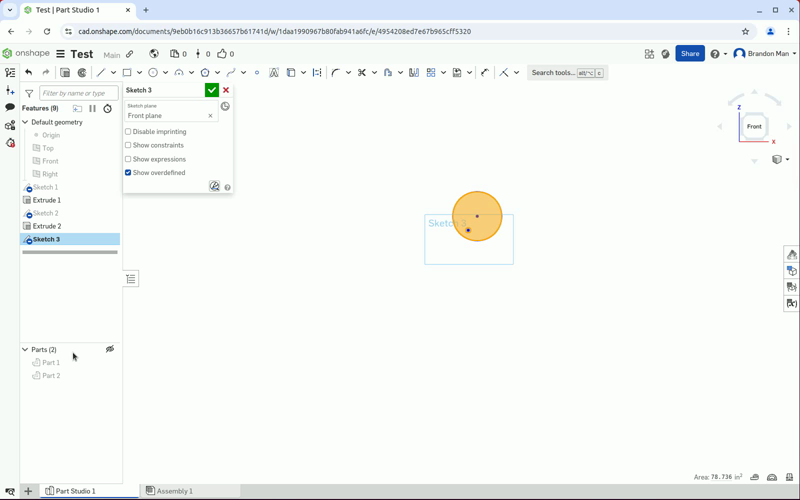
key(shift+e)
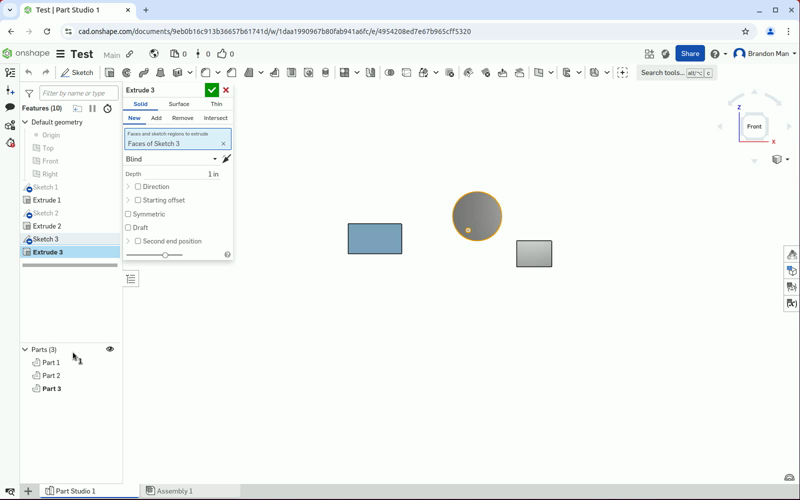
mouse_move(143, 106)
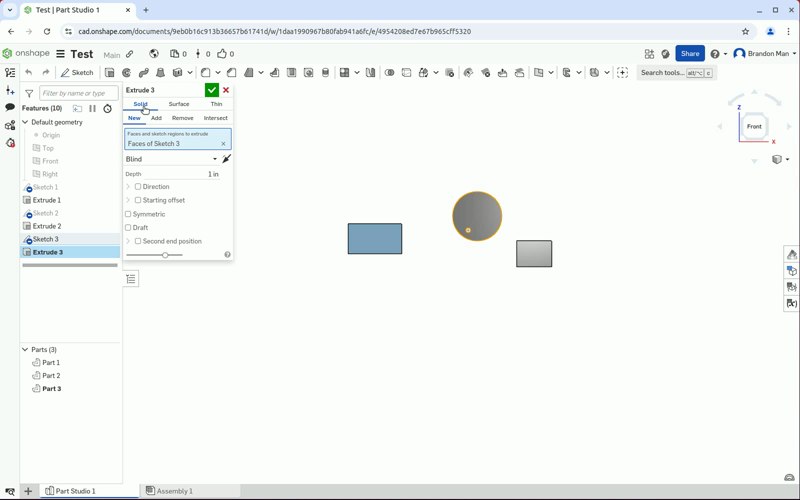
click(143, 106)
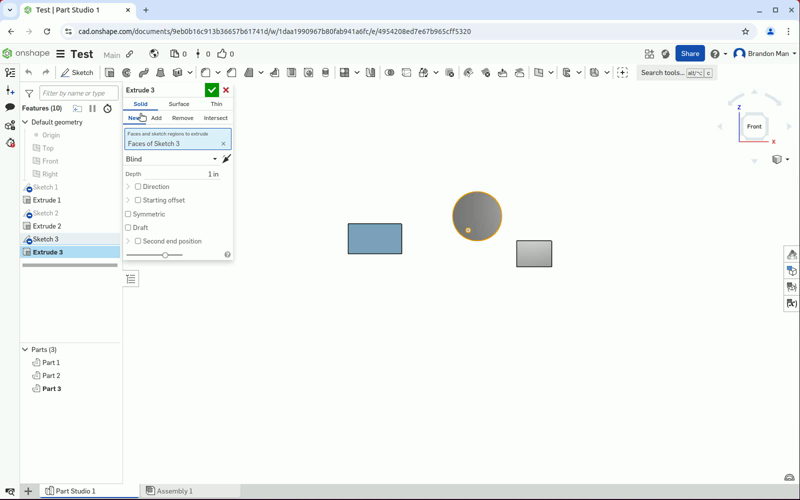
mouse_move(137, 120)
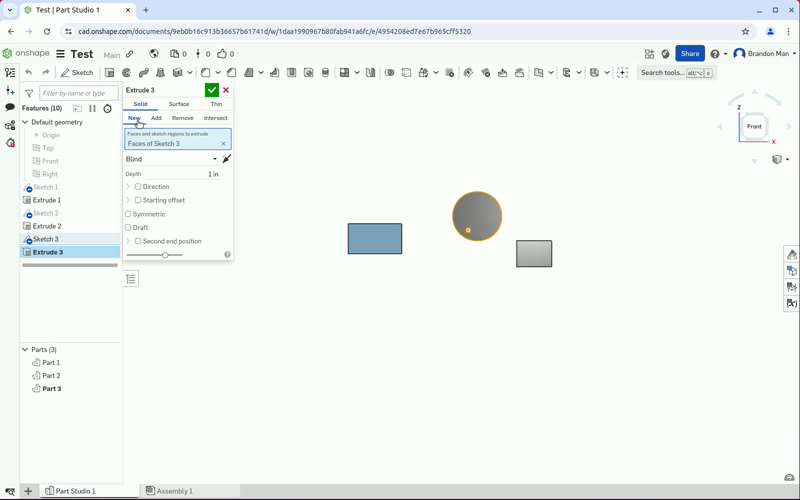
click(137, 120)
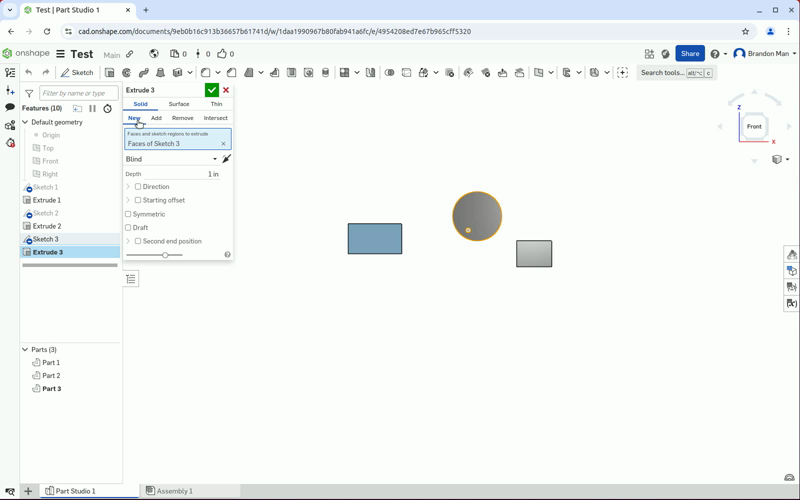
key(tab, 4)
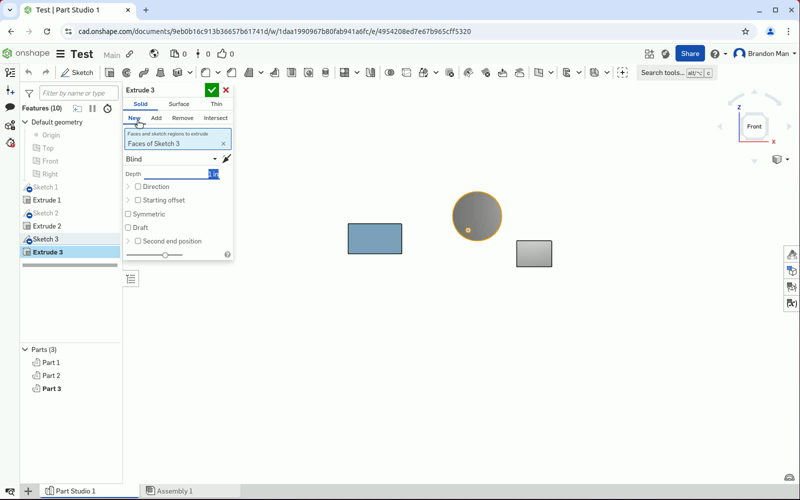
text(5.296)
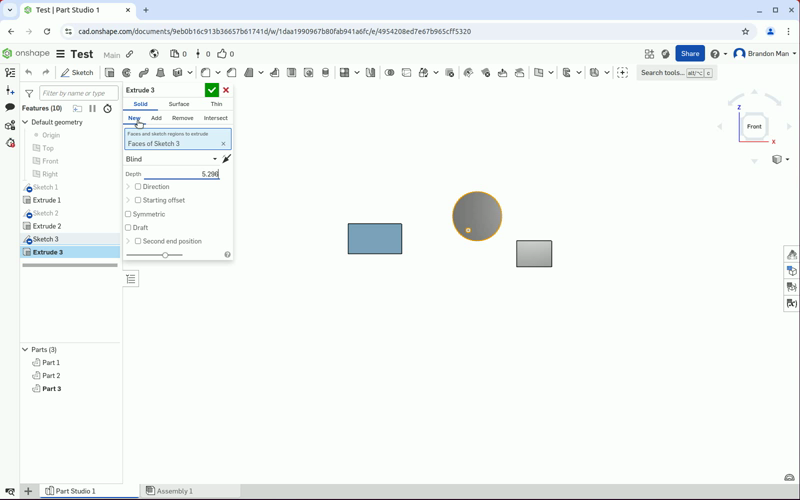
key(enter)
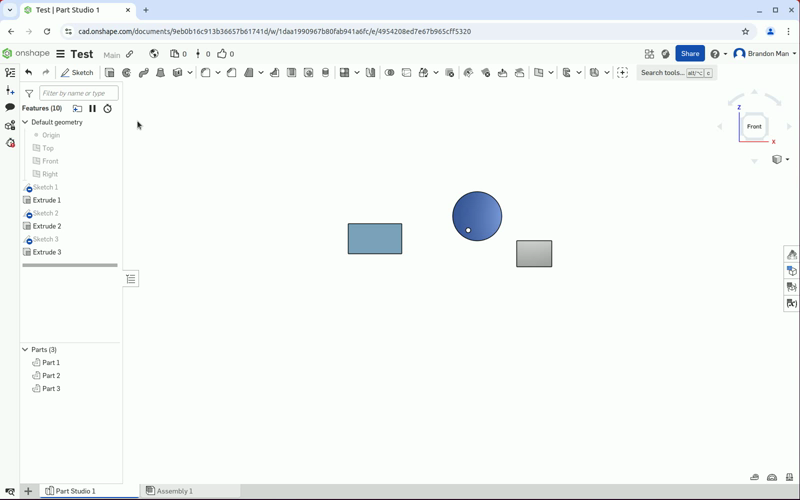
key(shift+h)
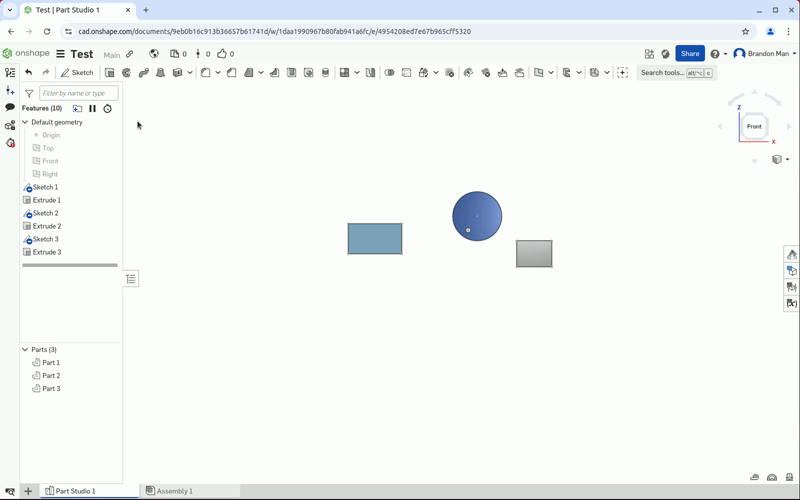
key(shift+h)
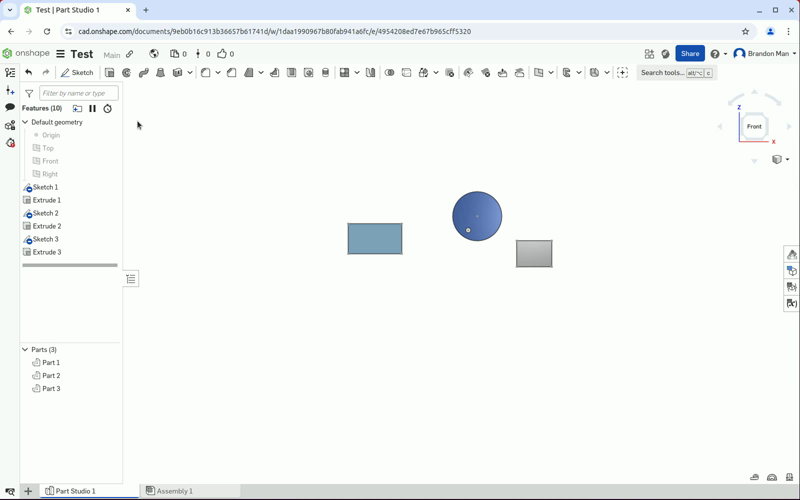
key(shift+7)
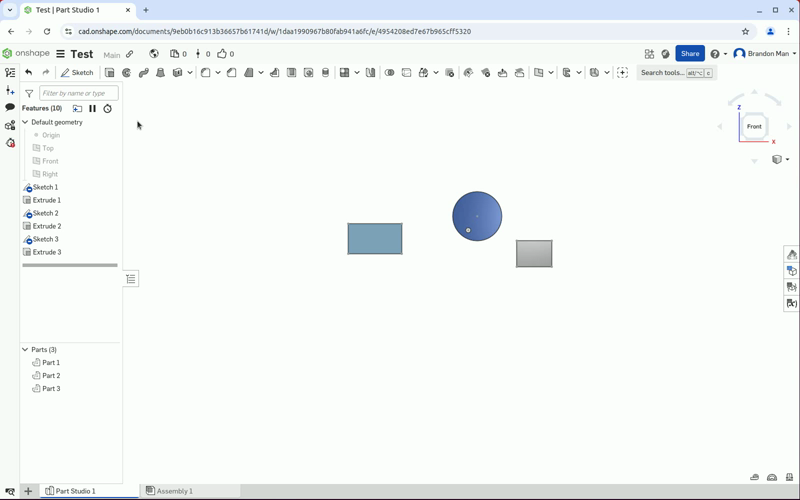
key(left, 2)
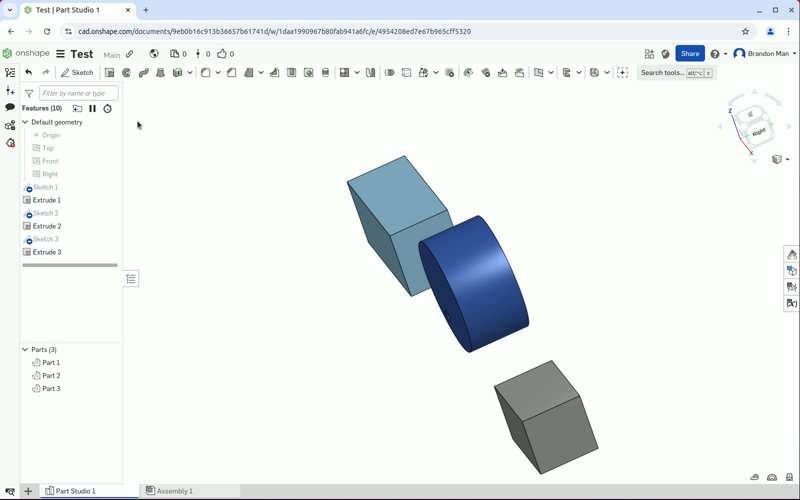
key(down, 2)
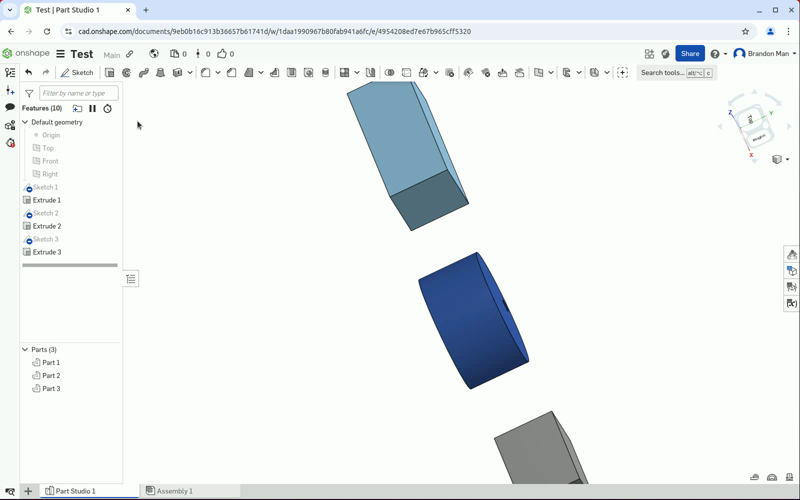
key(up, 2)
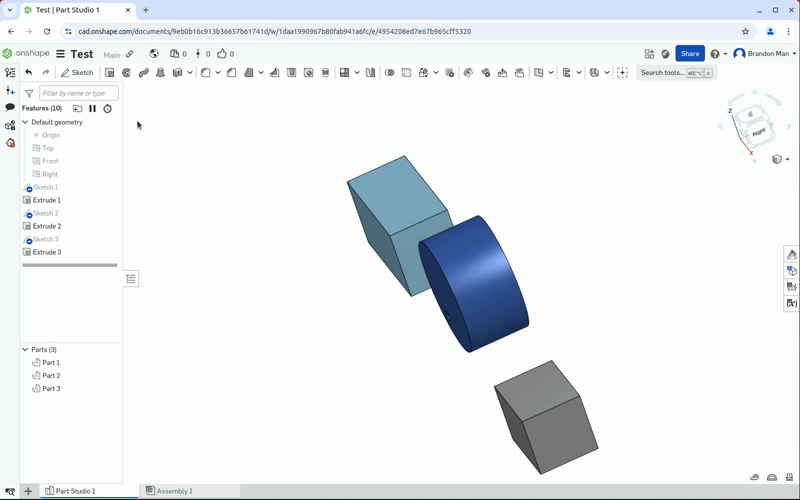
key(right, 2)
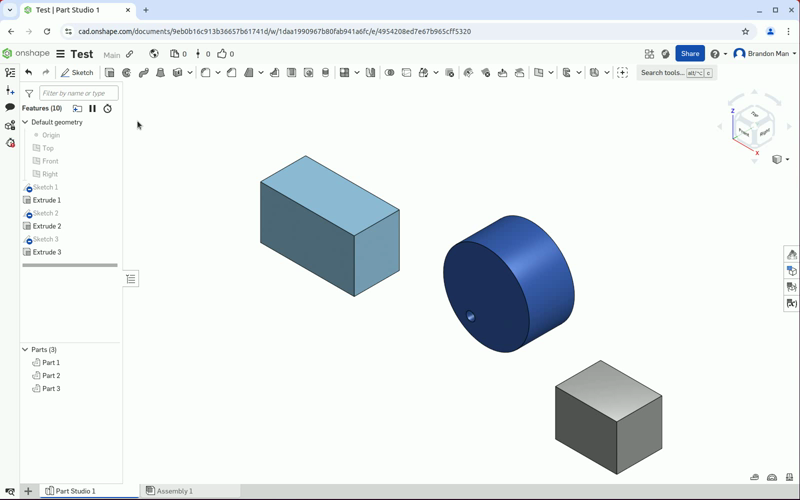
mouse_move(73, 189)
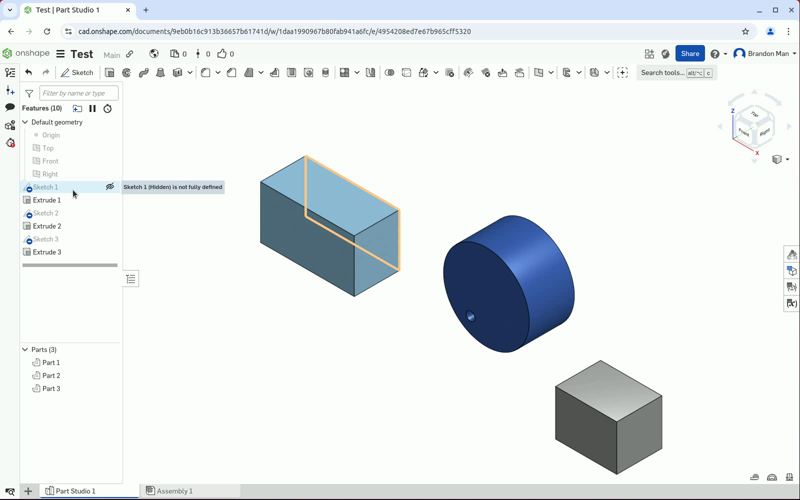
click(73, 189)